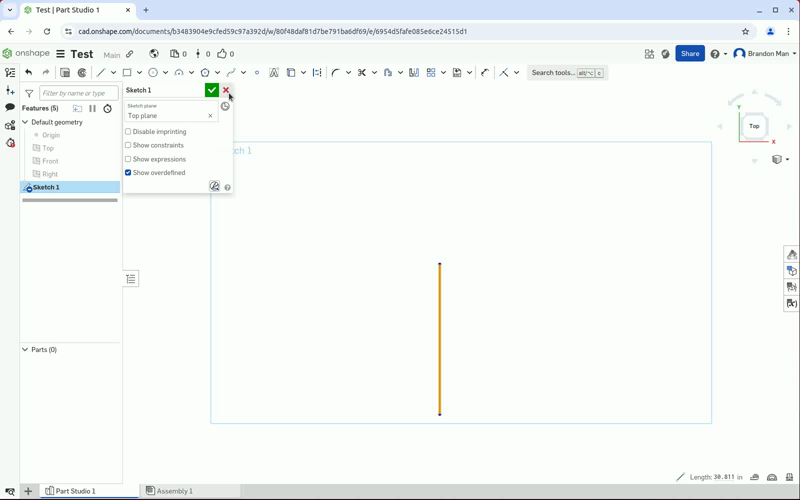
key(shift+h)
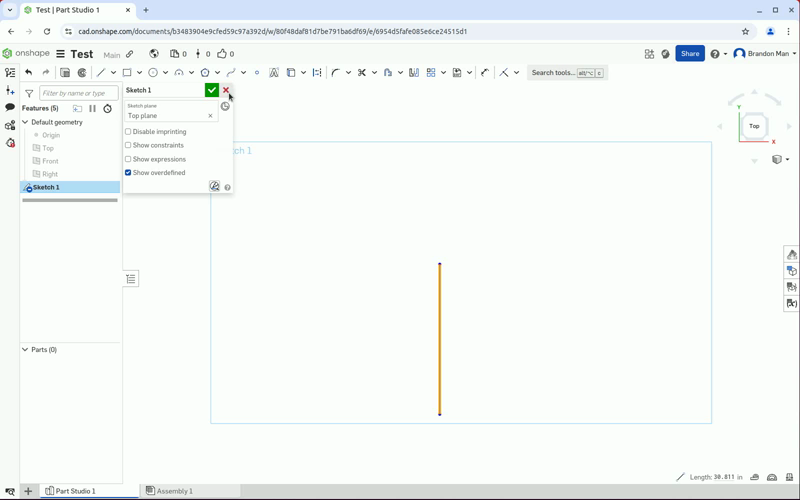
key(shift+s)
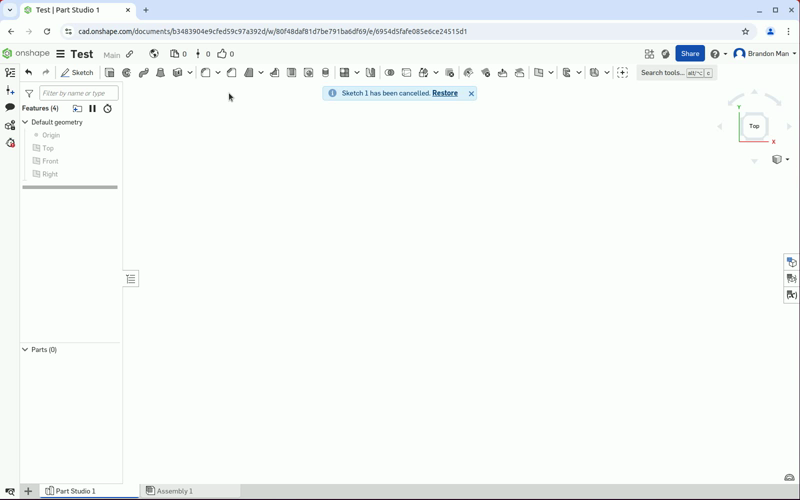
mouse_move(73, 150)
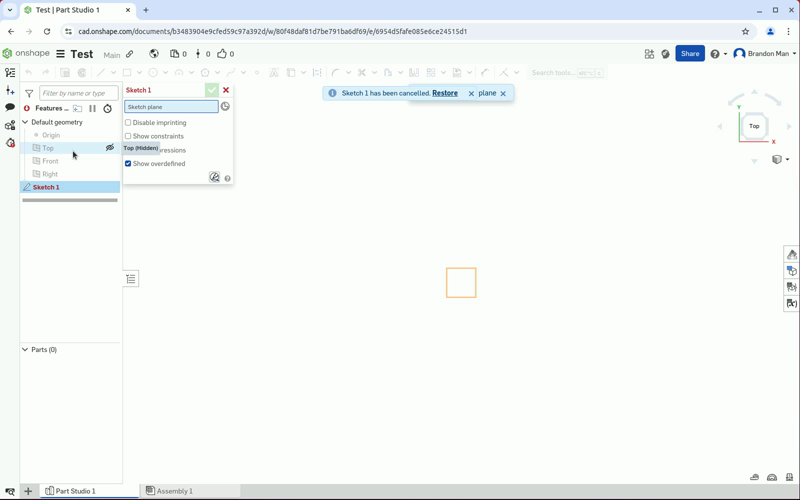
click(73, 150)
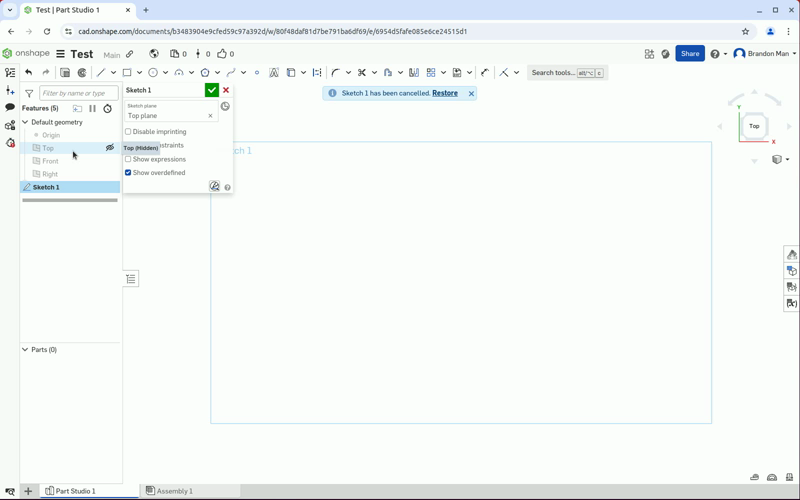
mouse_move(73, 352)
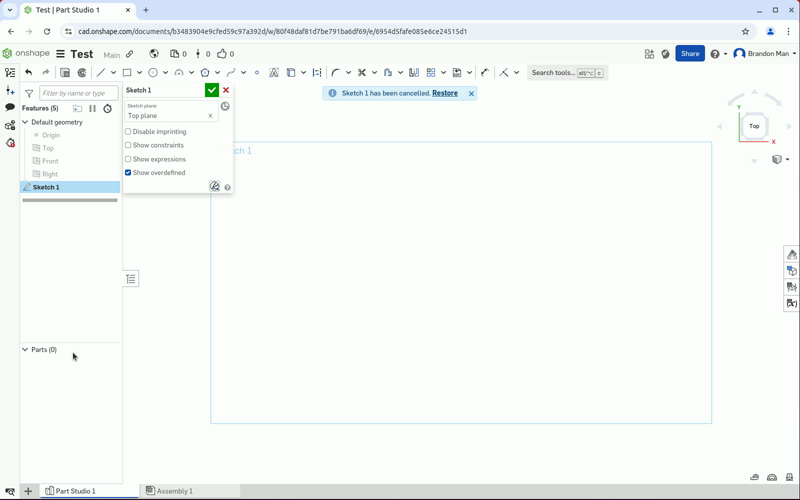
key(y)
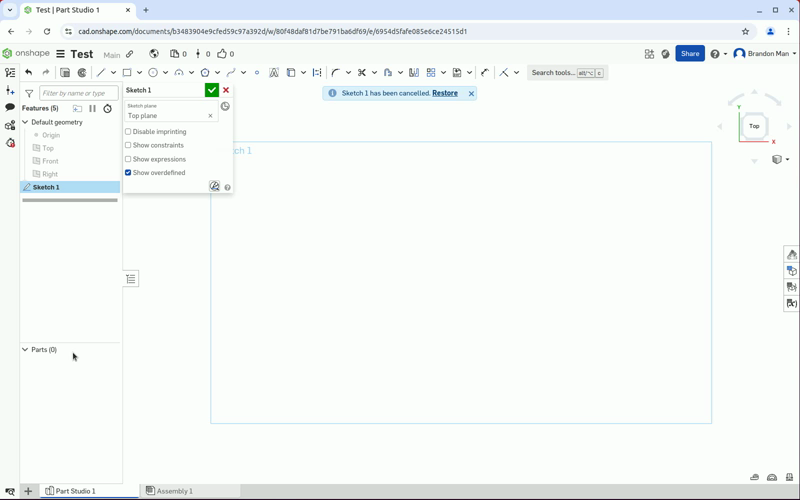
key(l)
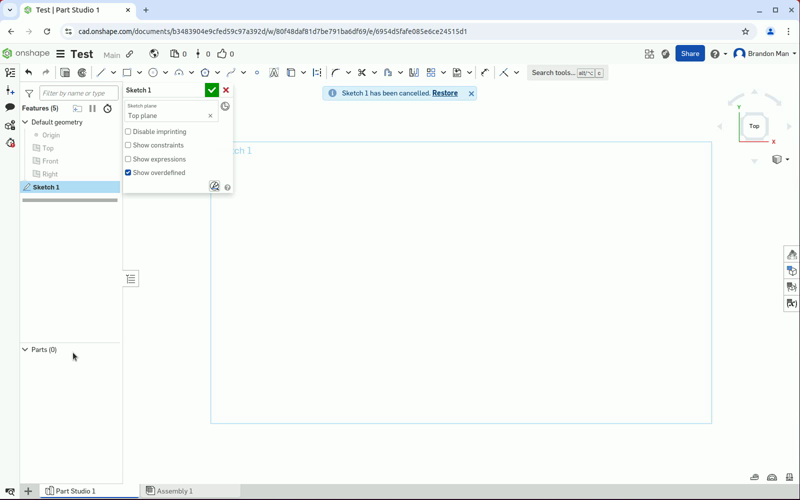
key_down(shift)
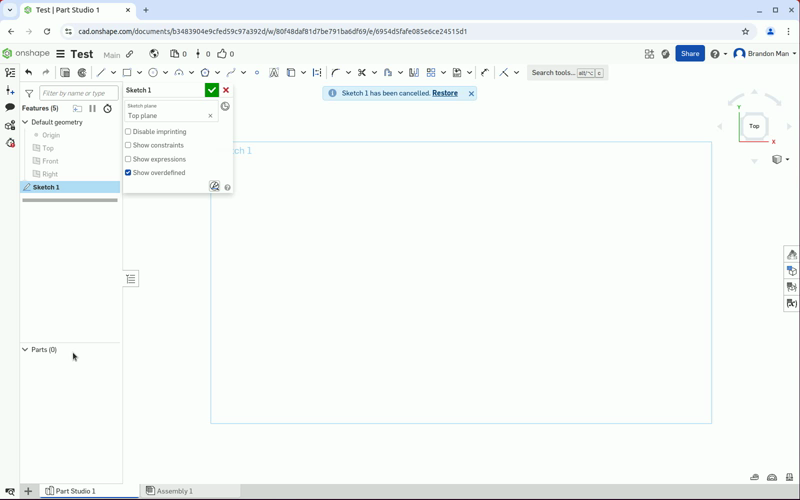
mouse_move(393, 305)
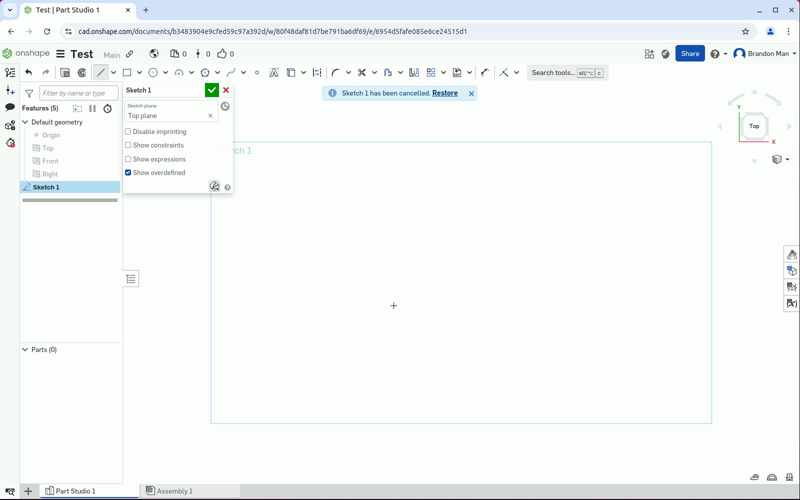
click(393, 305)
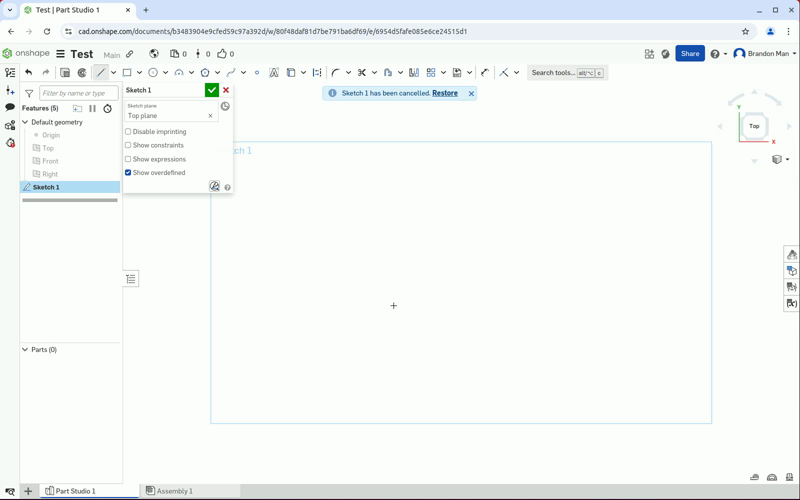
key_up(shift)
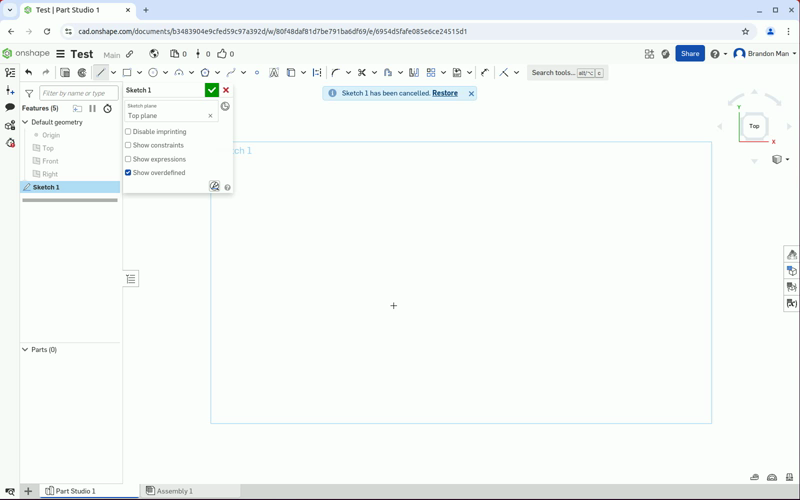
key_down(shift)
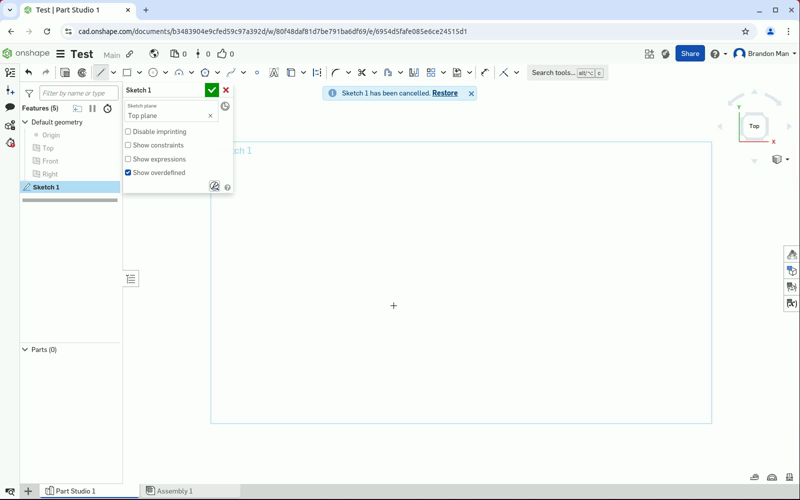
mouse_move(438, 349)
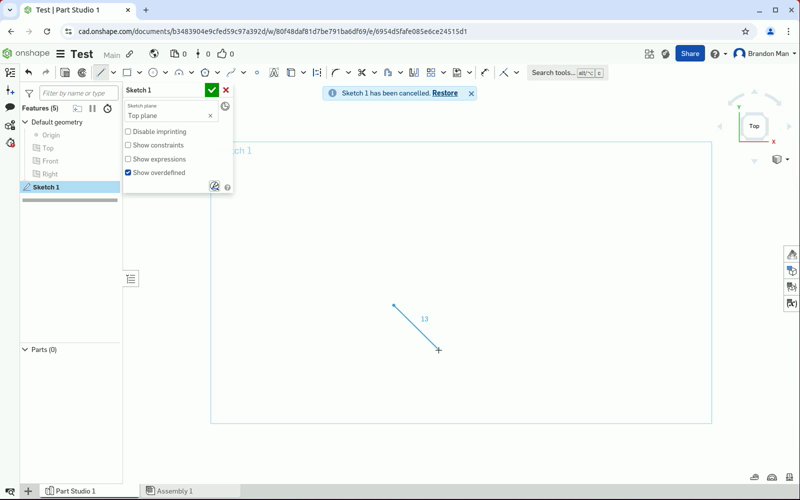
click(438, 349)
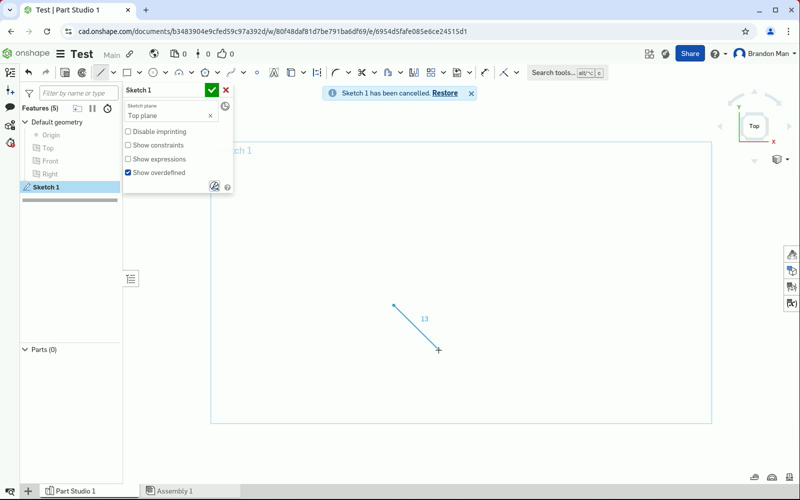
key_up(shift)
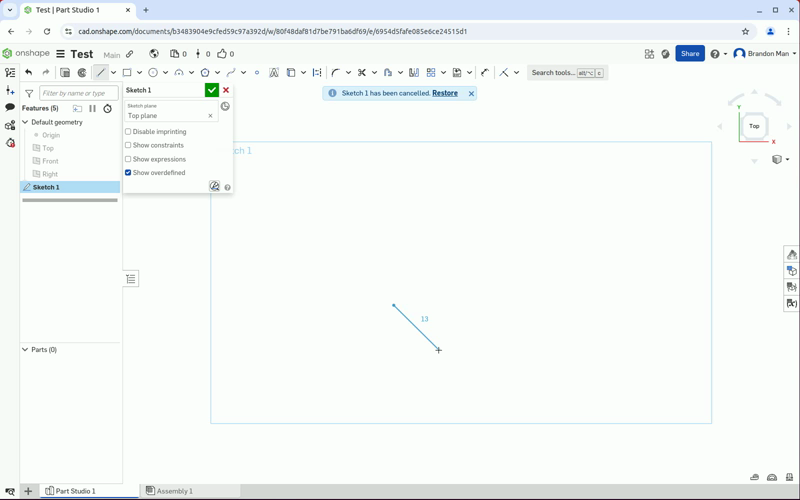
key_down(shift)
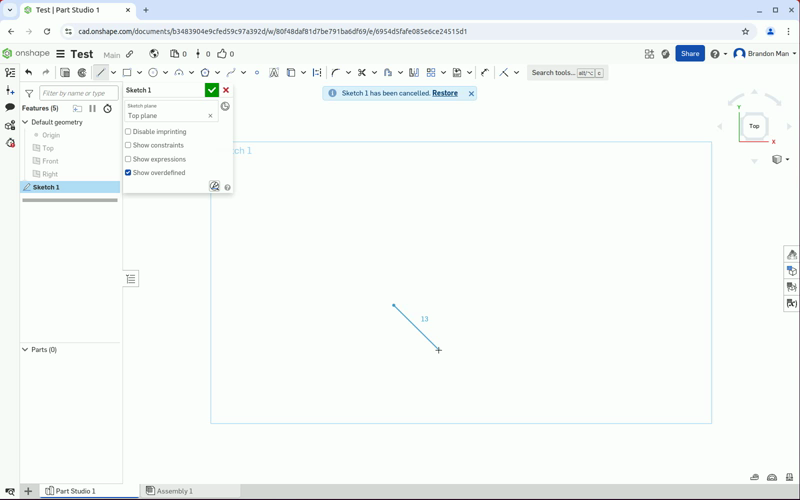
mouse_move(468, 349)
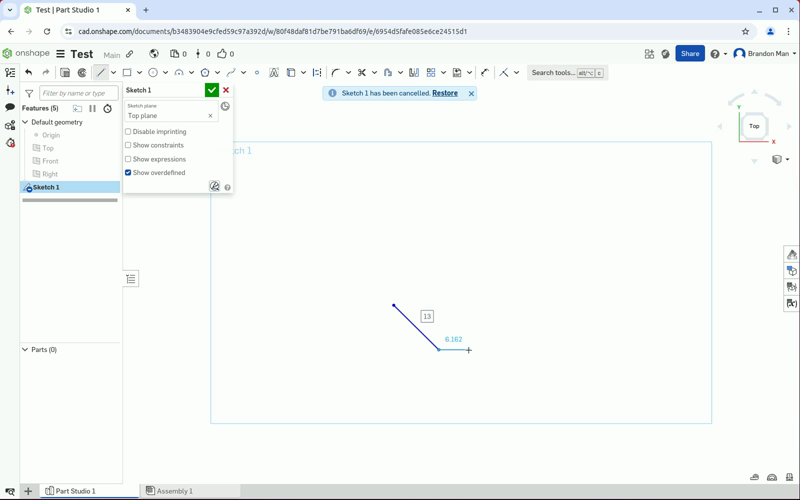
mouse_move(442, 349)
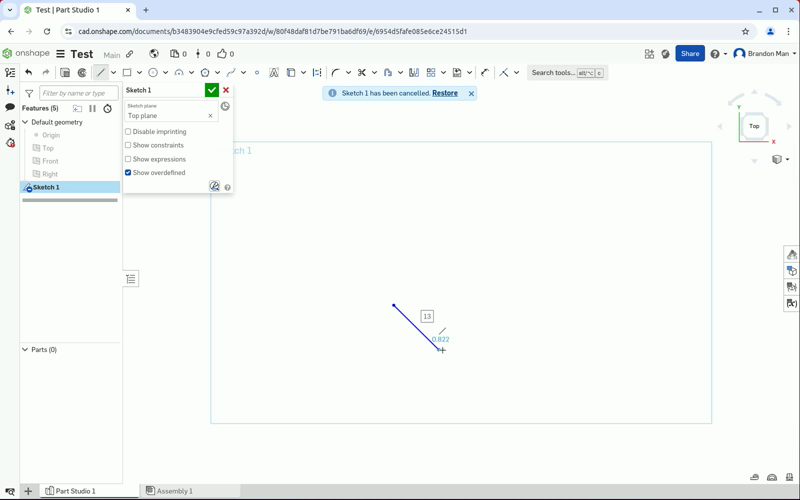
scroll(6)
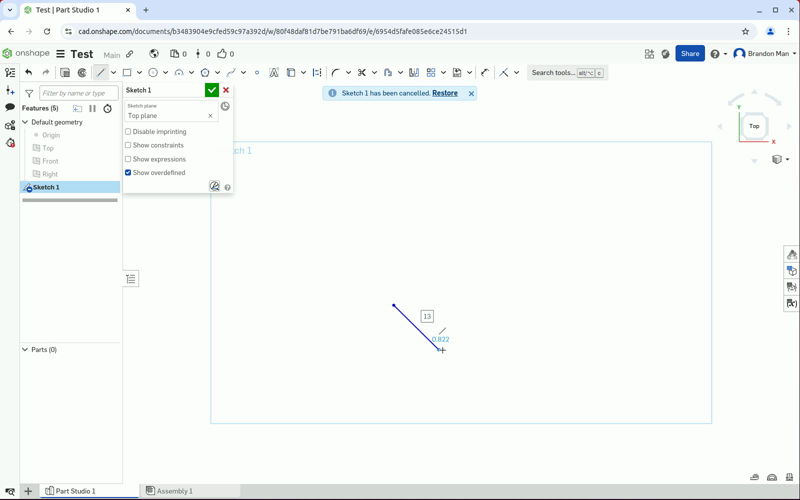
scroll(6)
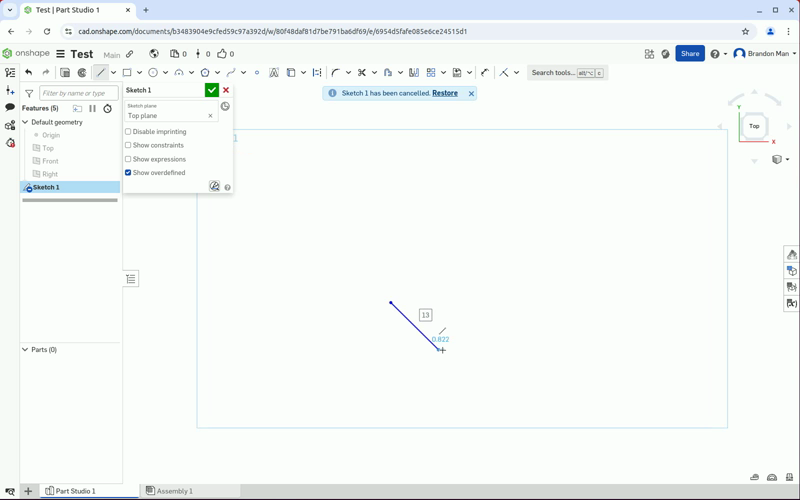
scroll(6)
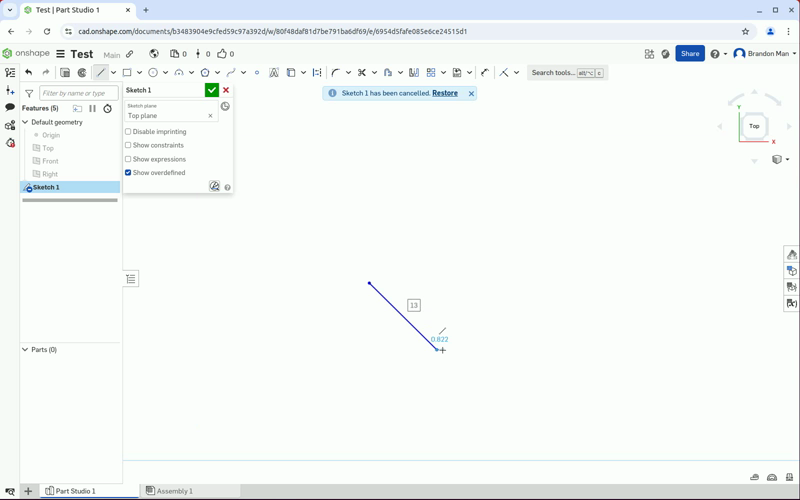
scroll(6)
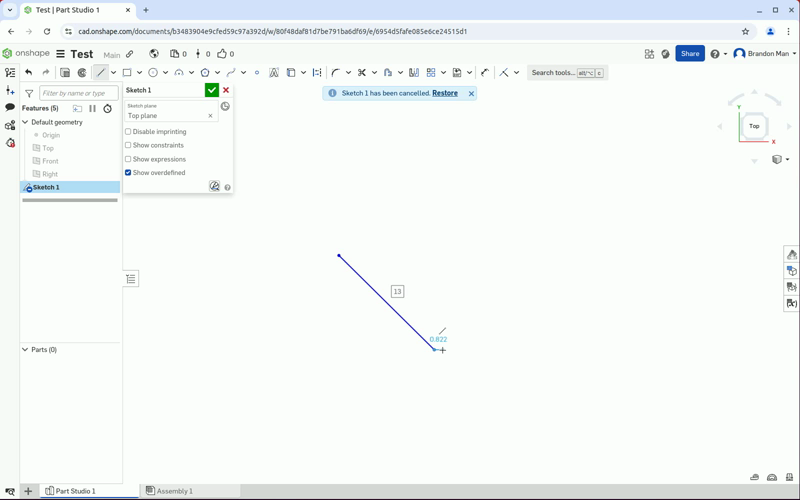
scroll(6)
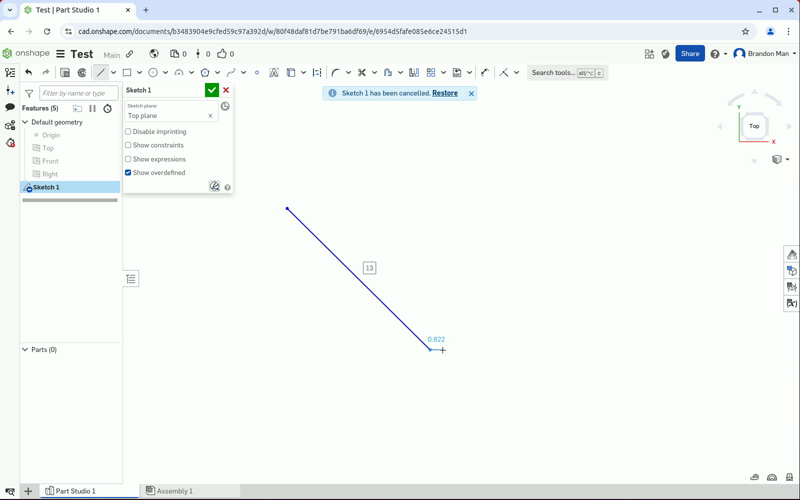
scroll(6)
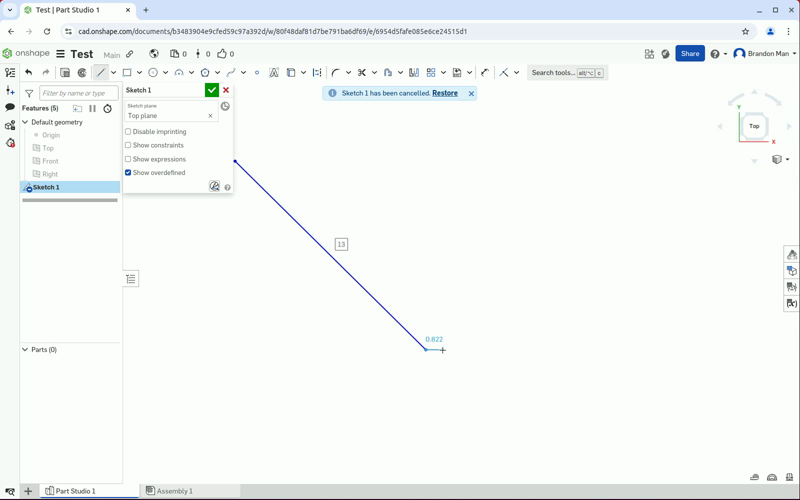
scroll(6)
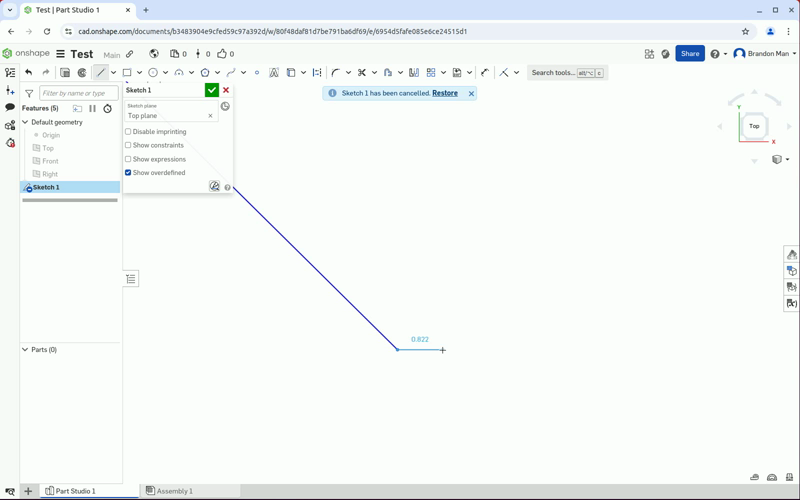
click(442, 349)
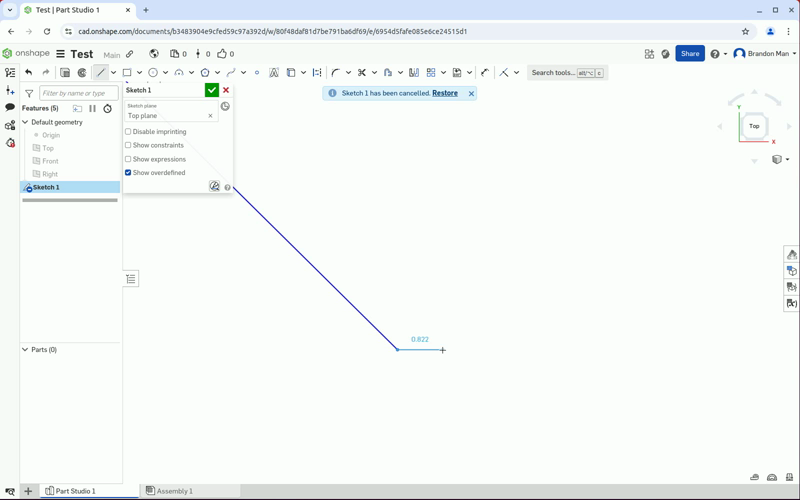
scroll(-6)
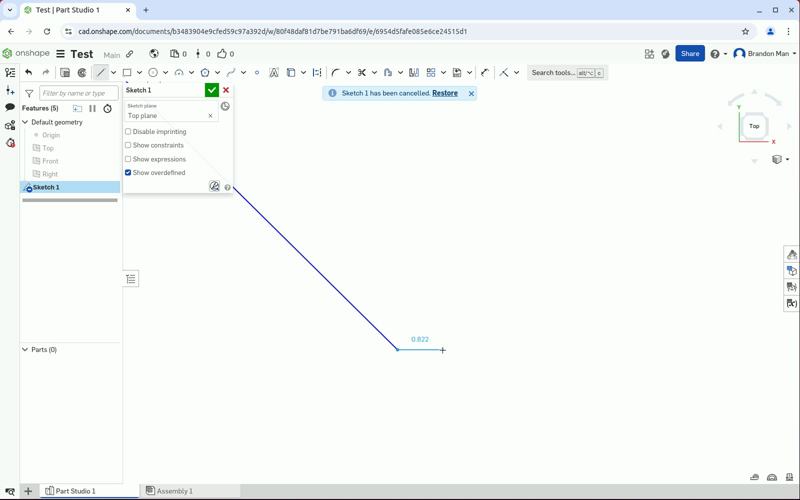
scroll(-6)
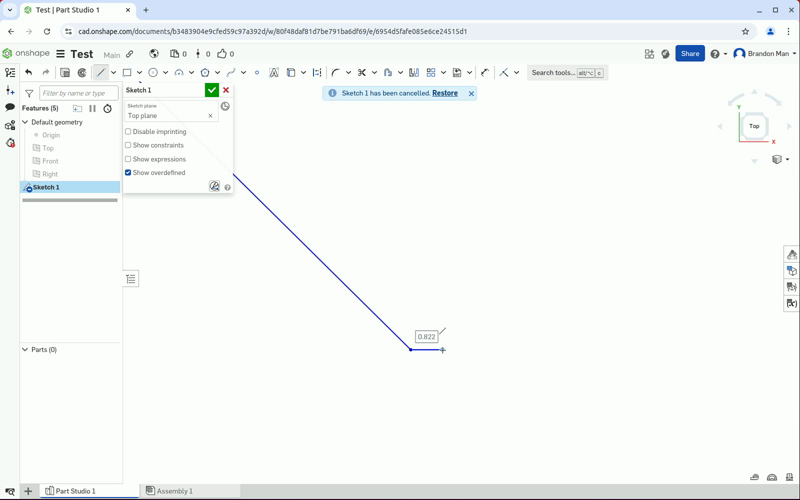
scroll(-6)
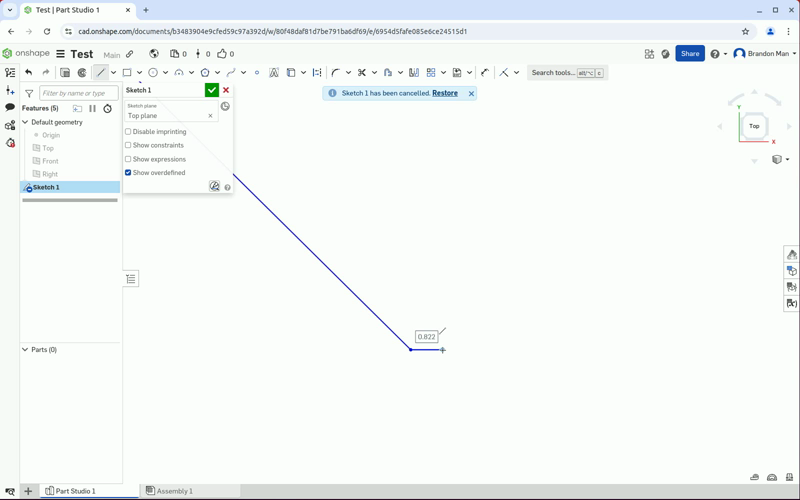
scroll(-6)
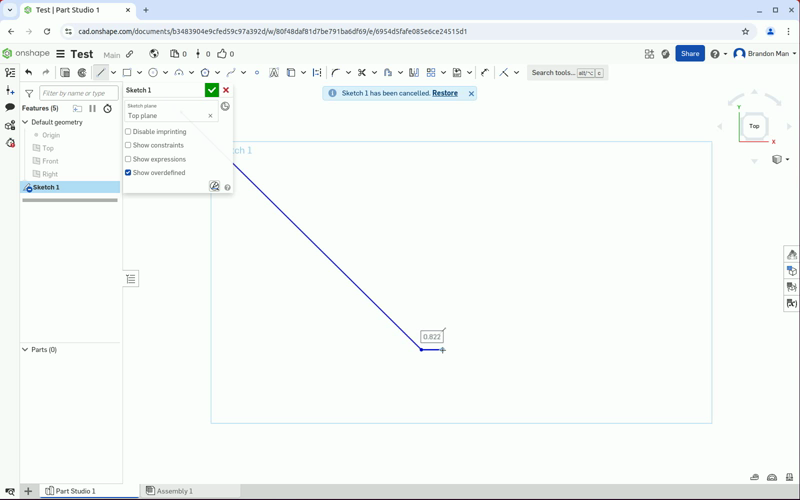
scroll(-6)
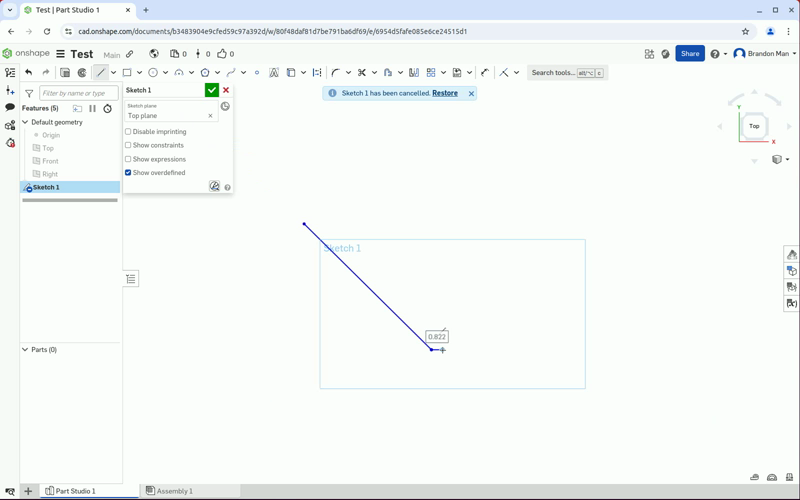
scroll(-6)
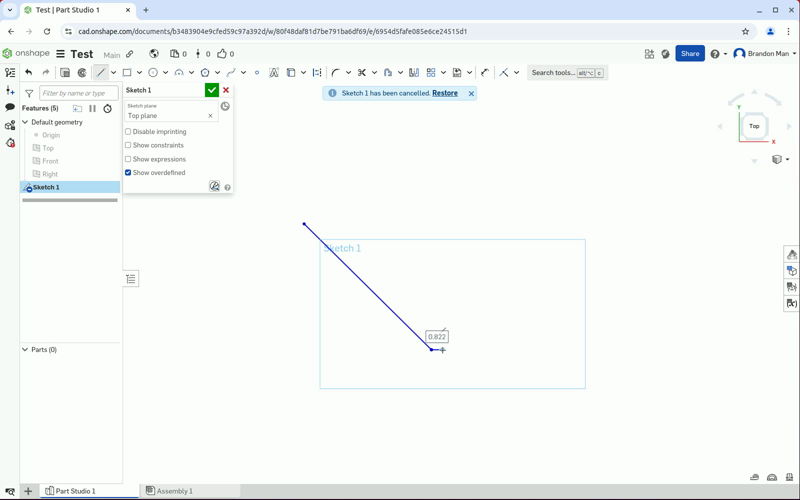
scroll(-6)
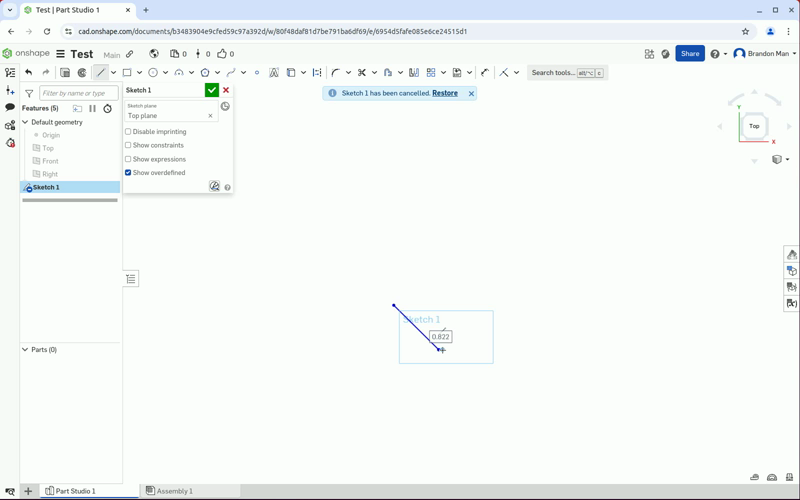
key_up(shift)
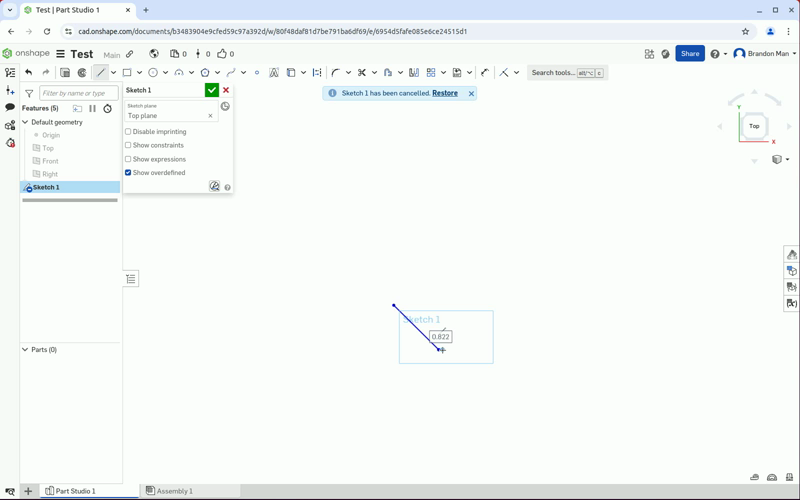
key_down(shift)
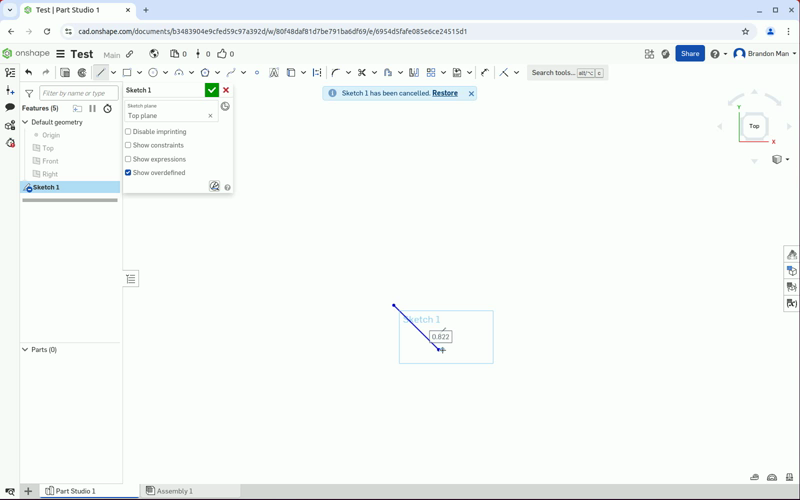
mouse_move(472, 349)
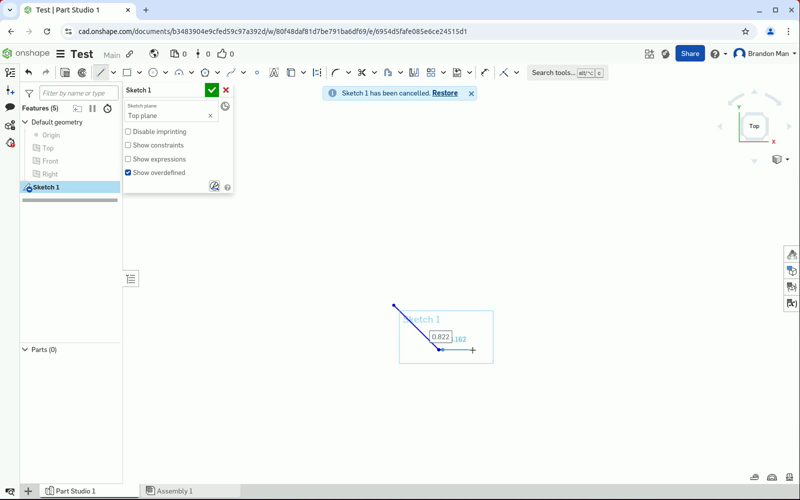
mouse_move(440, 348)
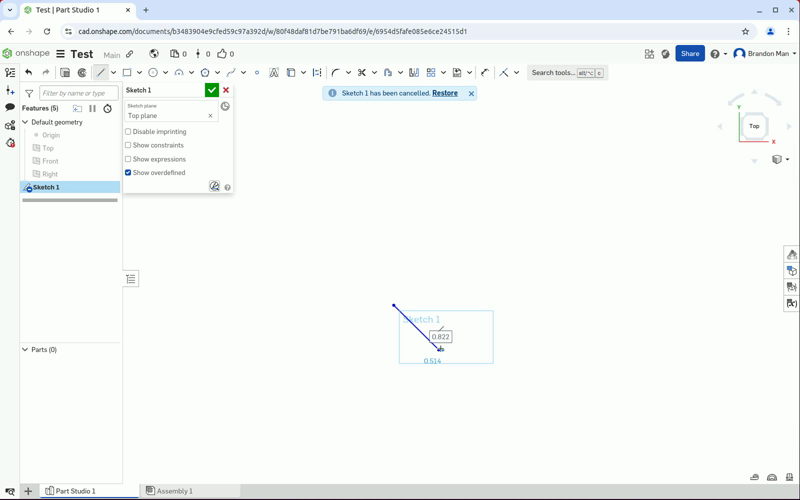
scroll(6)
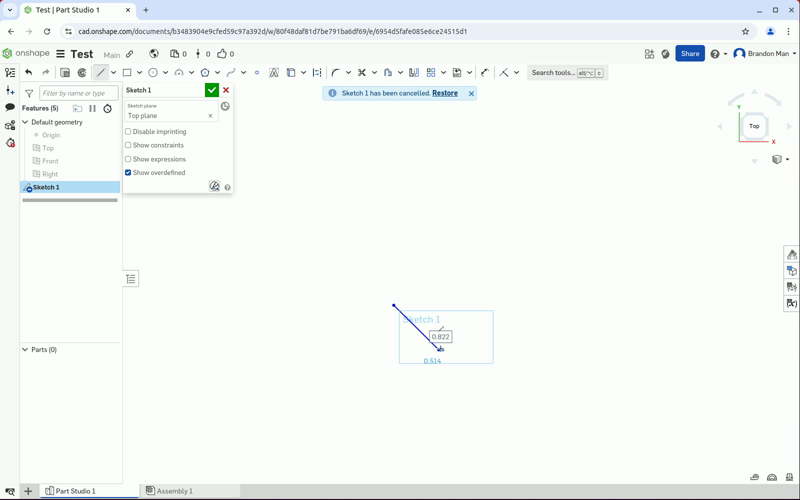
scroll(6)
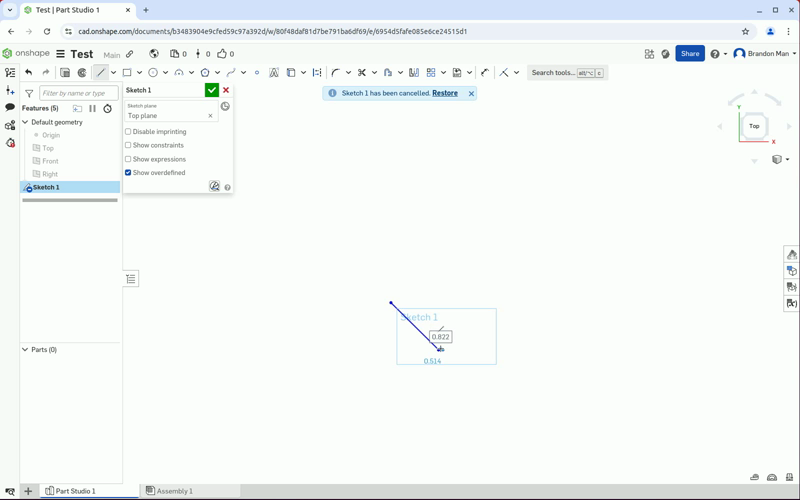
scroll(6)
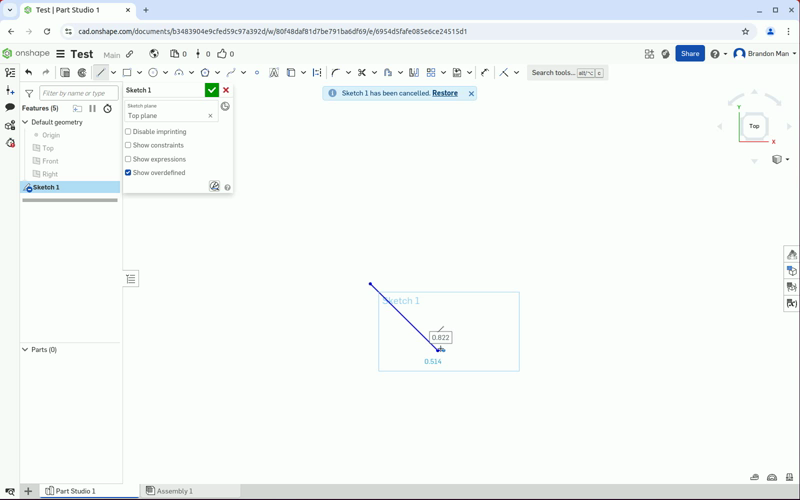
scroll(6)
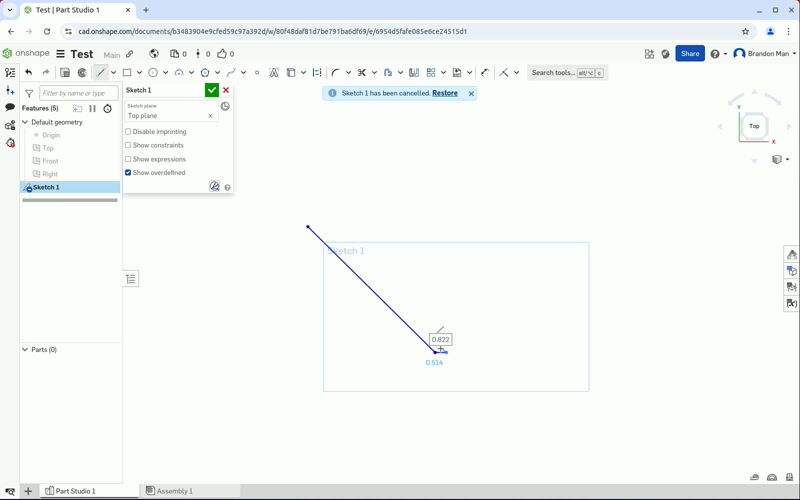
scroll(6)
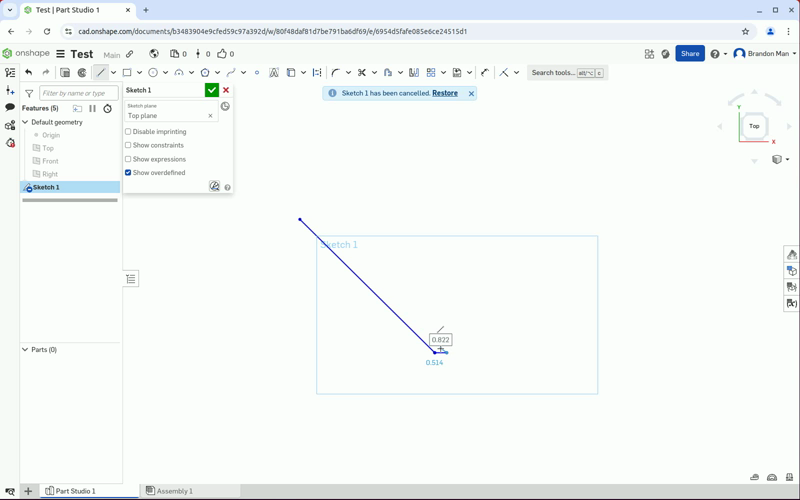
scroll(6)
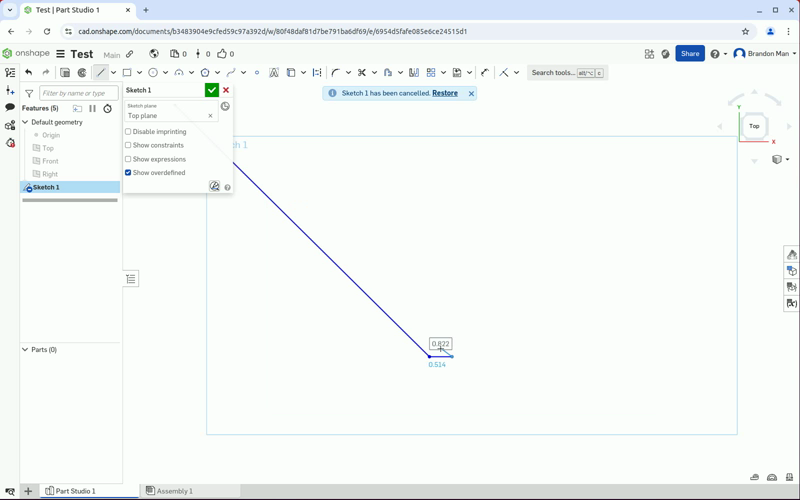
scroll(6)
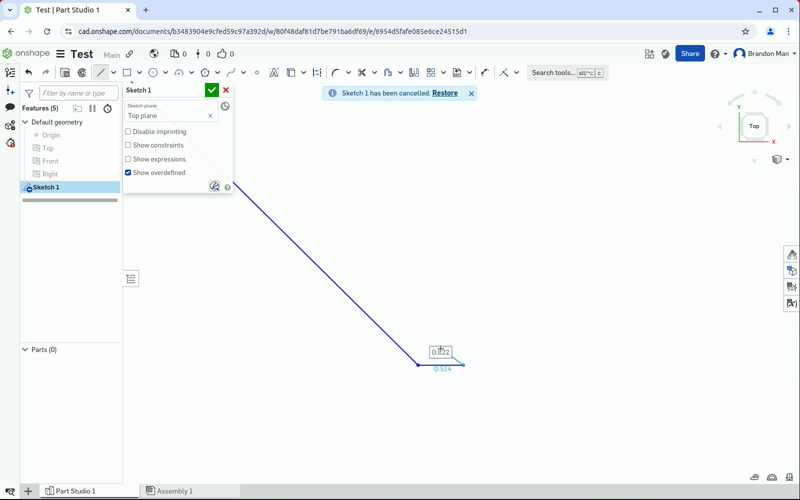
click(440, 348)
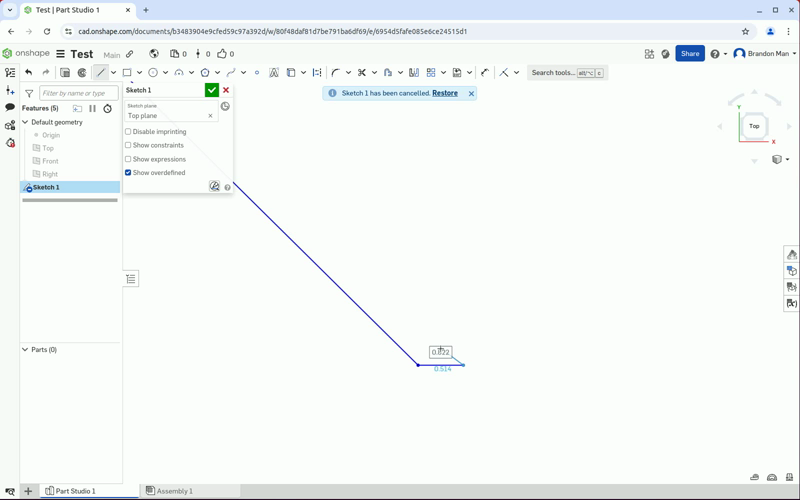
scroll(-6)
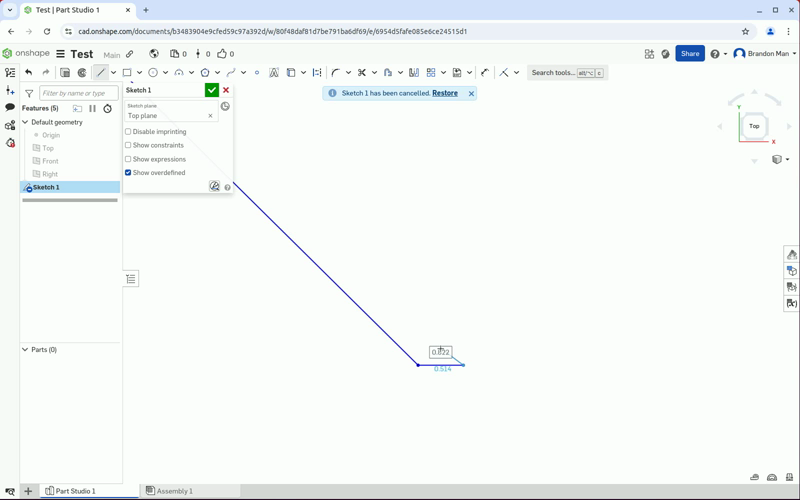
scroll(-6)
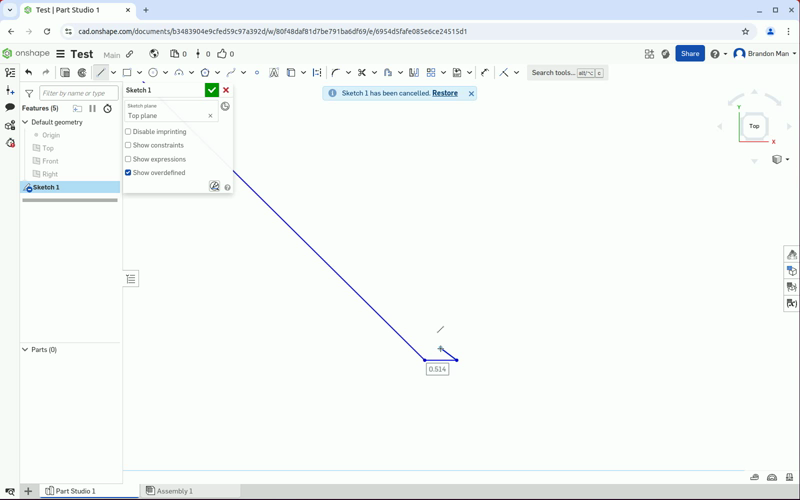
scroll(-6)
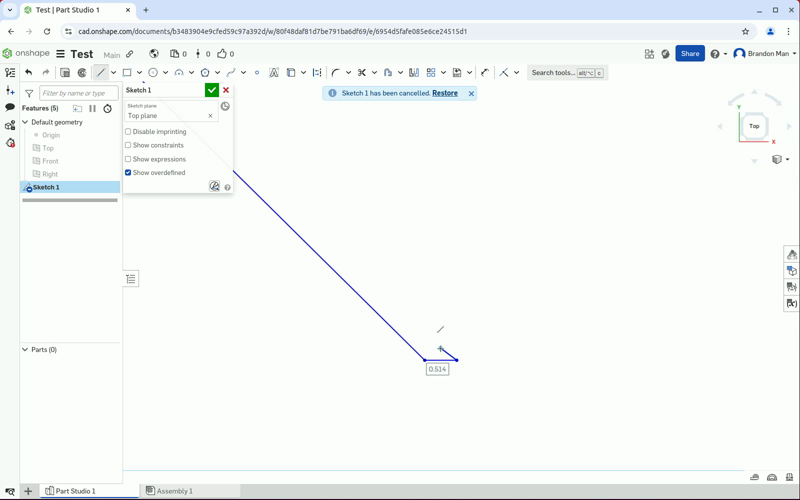
scroll(-6)
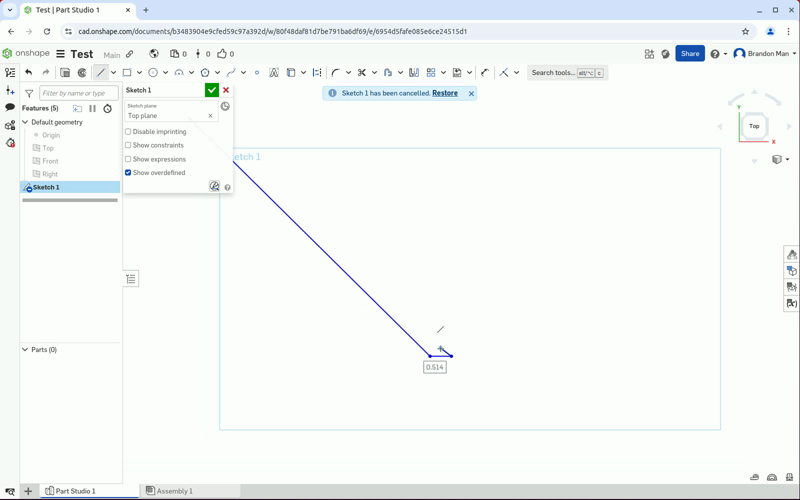
scroll(-6)
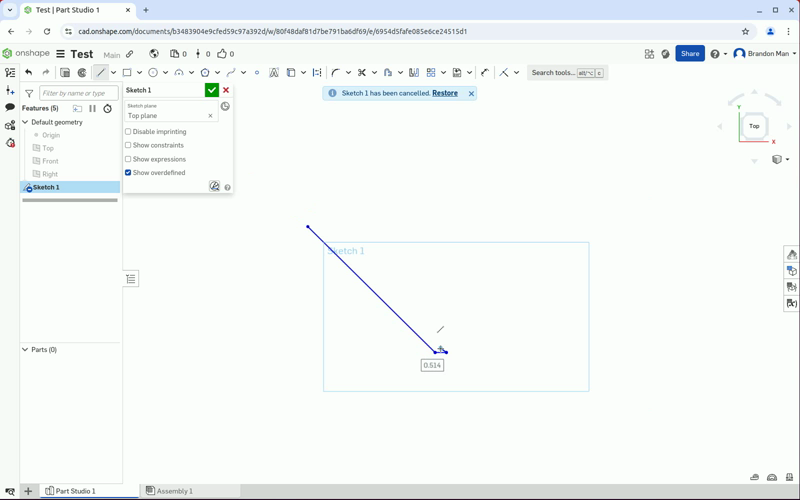
scroll(-6)
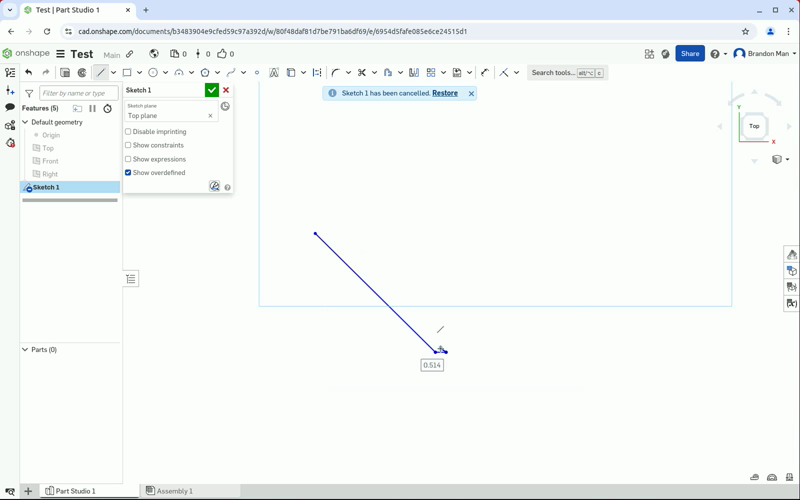
scroll(-6)
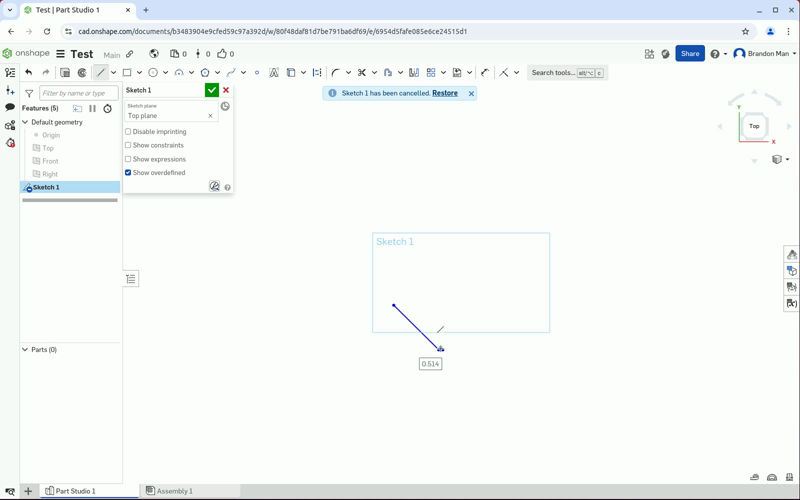
key_up(shift)
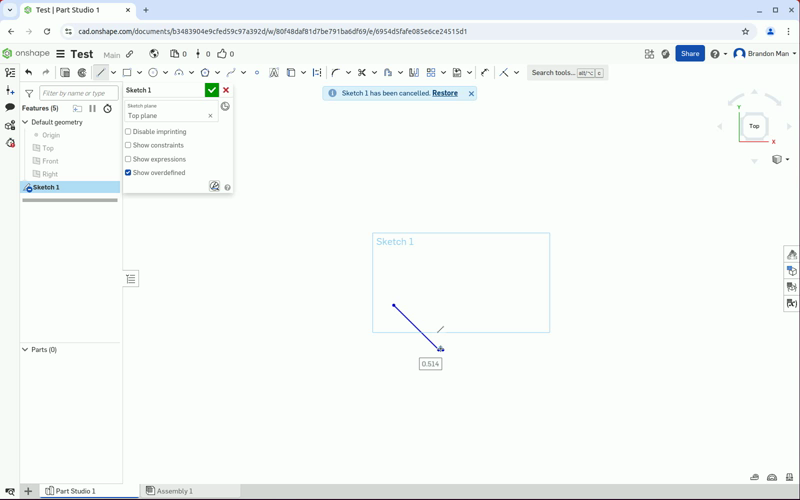
key_down(shift)
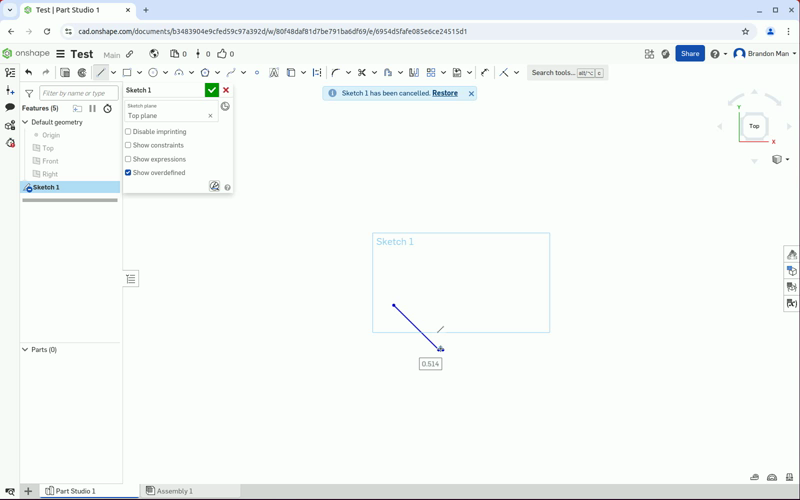
mouse_move(395, 303)
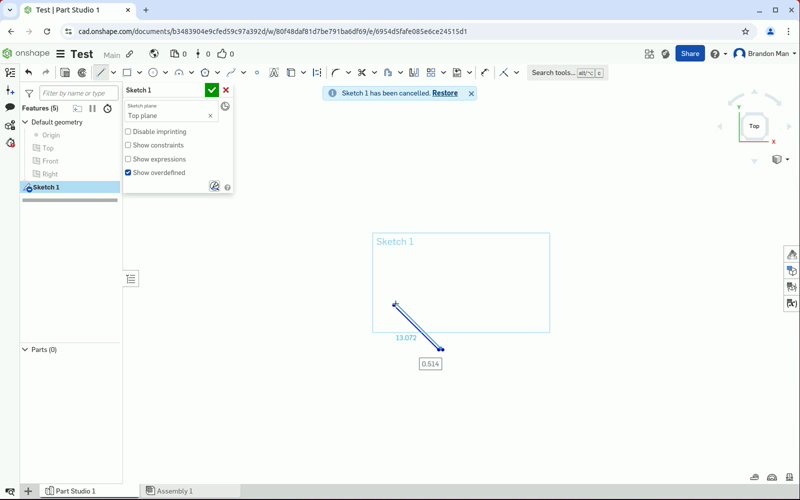
scroll(6)
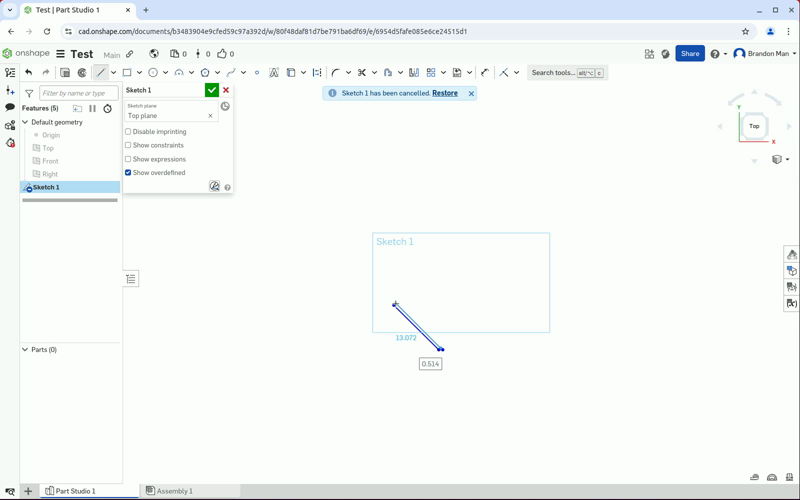
scroll(6)
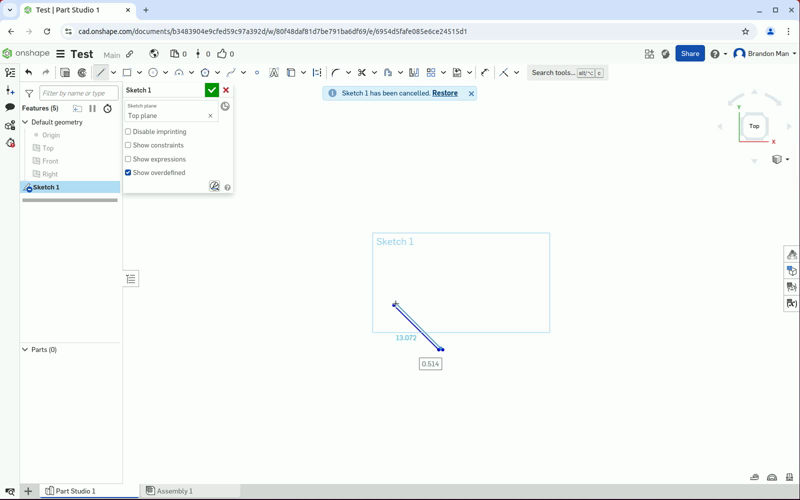
scroll(6)
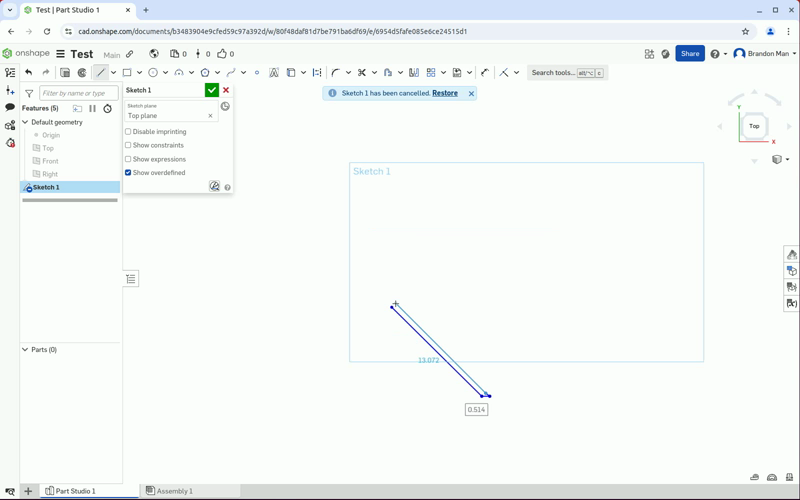
scroll(6)
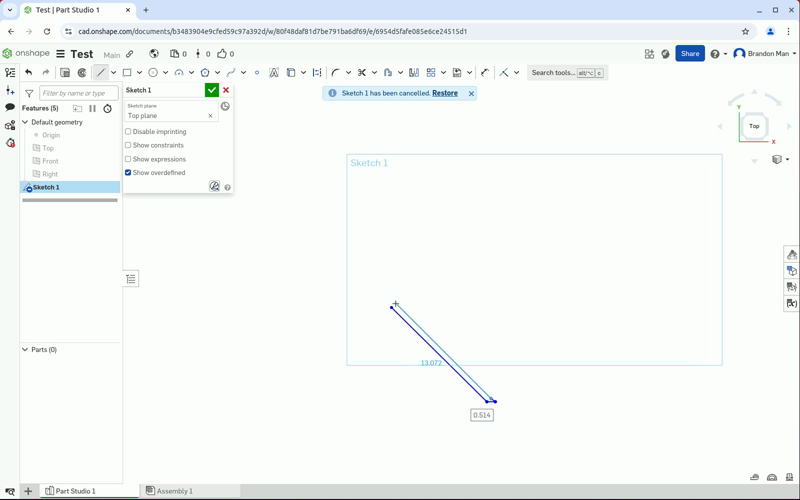
scroll(6)
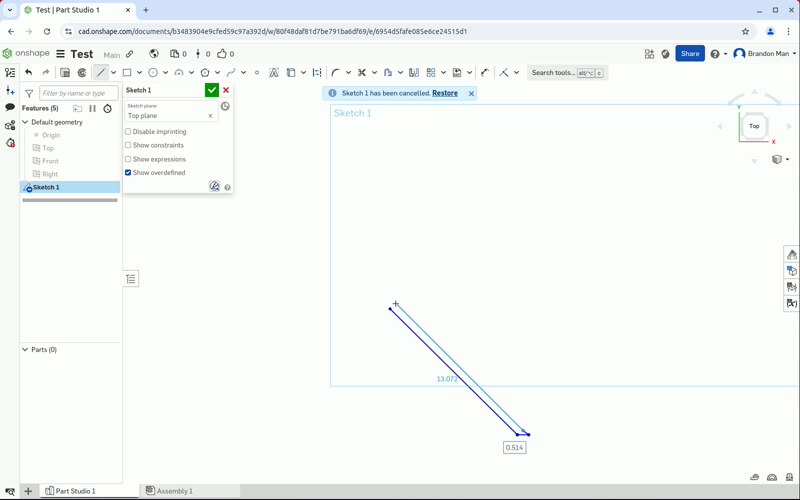
scroll(6)
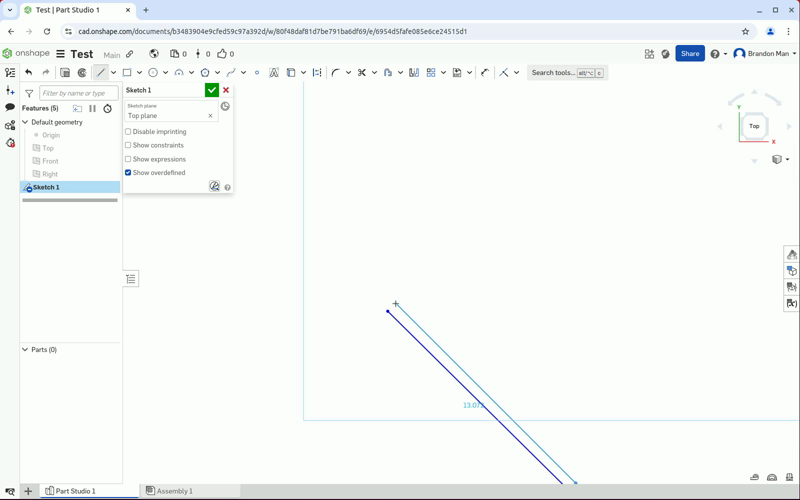
scroll(6)
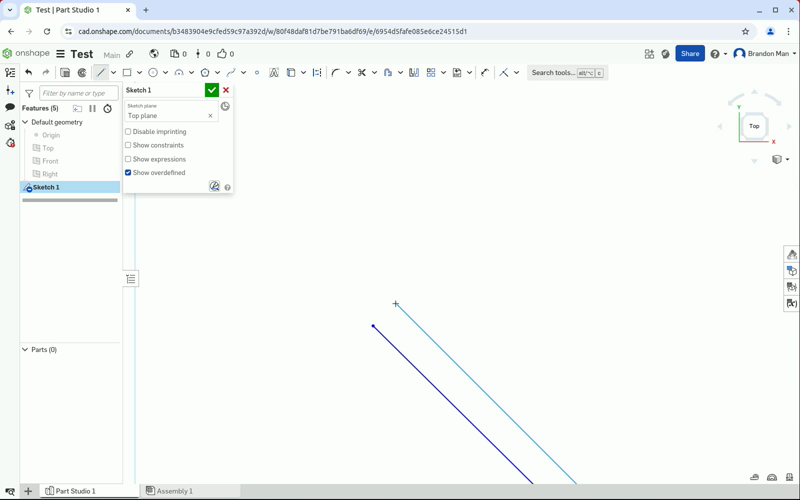
click(395, 303)
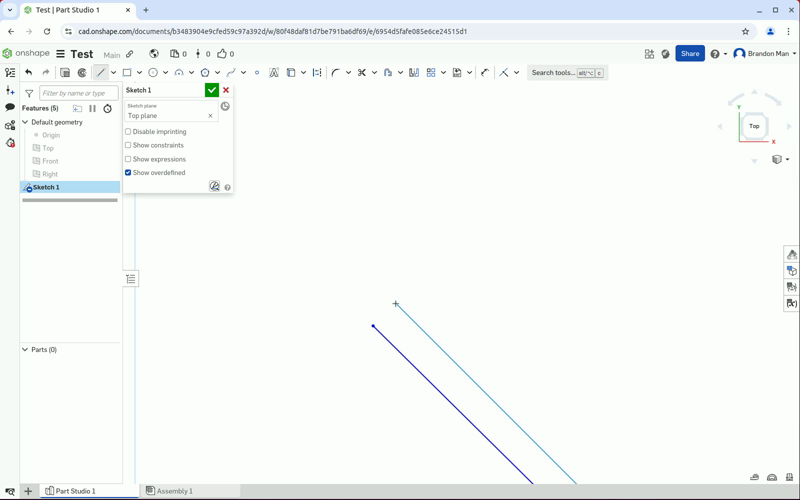
scroll(-6)
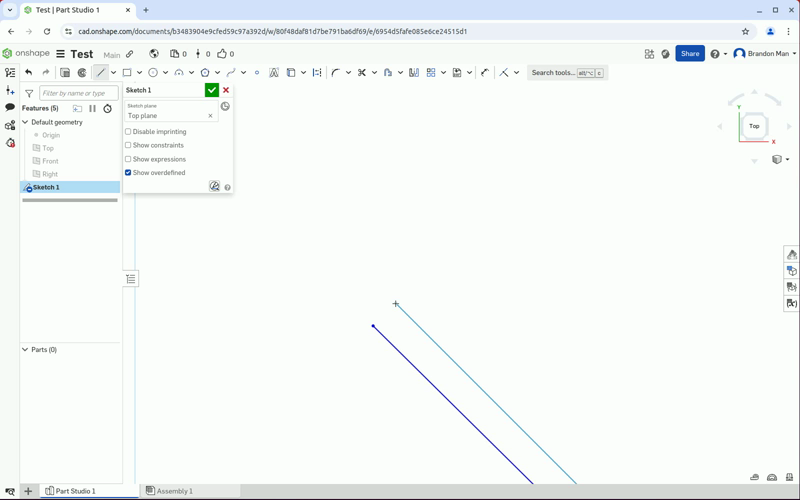
scroll(-6)
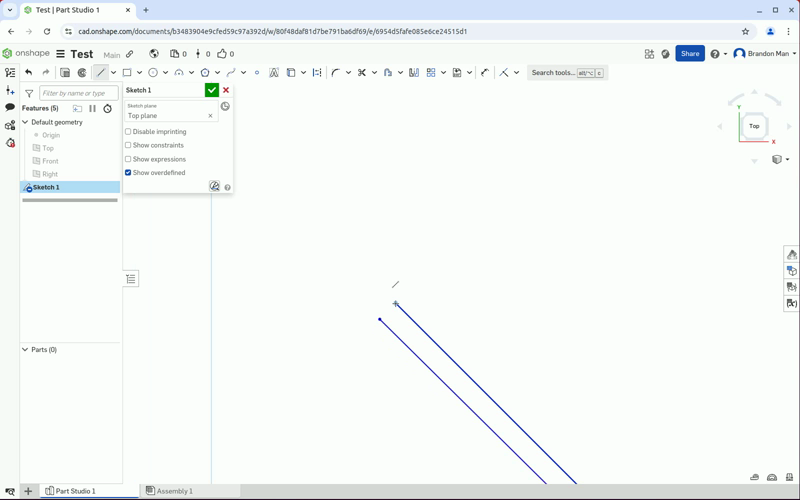
scroll(-6)
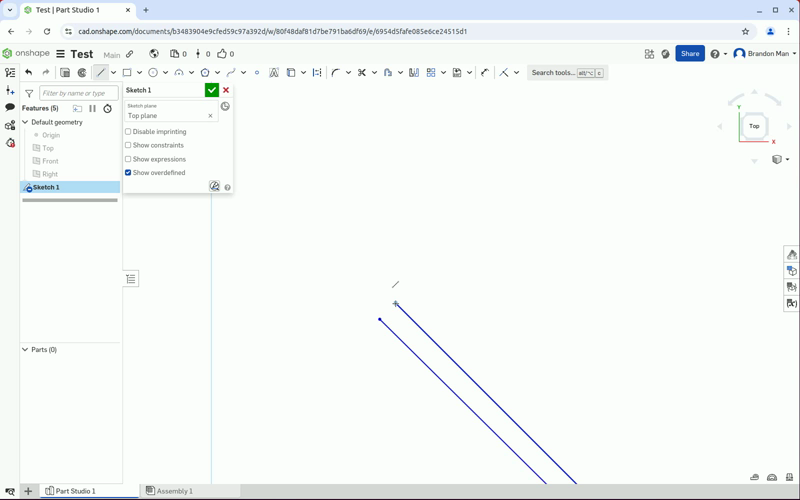
scroll(-6)
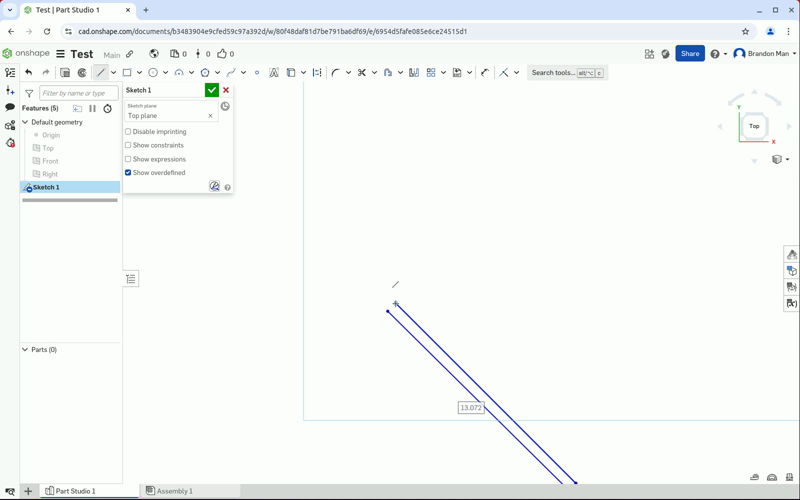
scroll(-6)
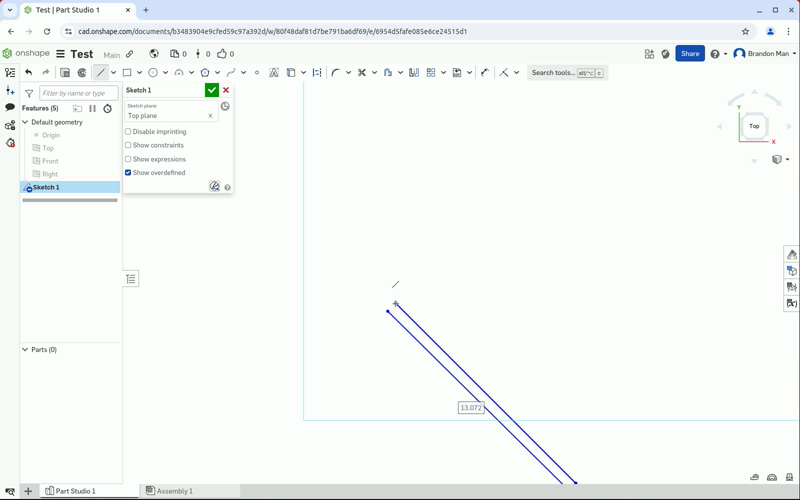
scroll(-6)
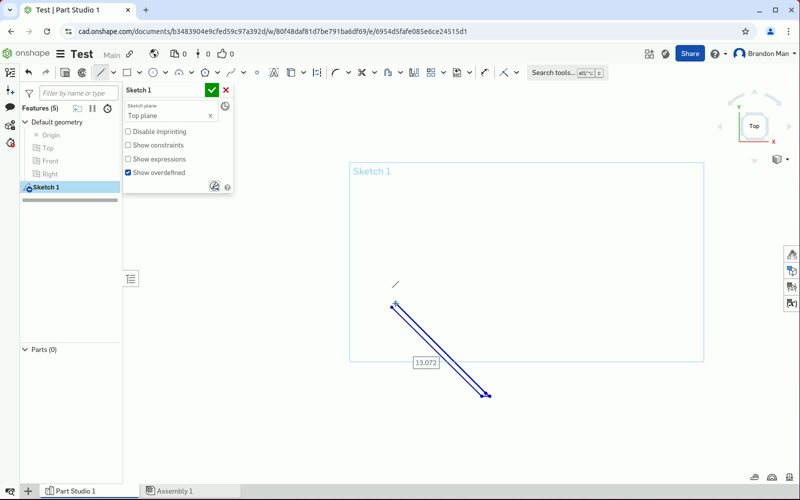
scroll(-6)
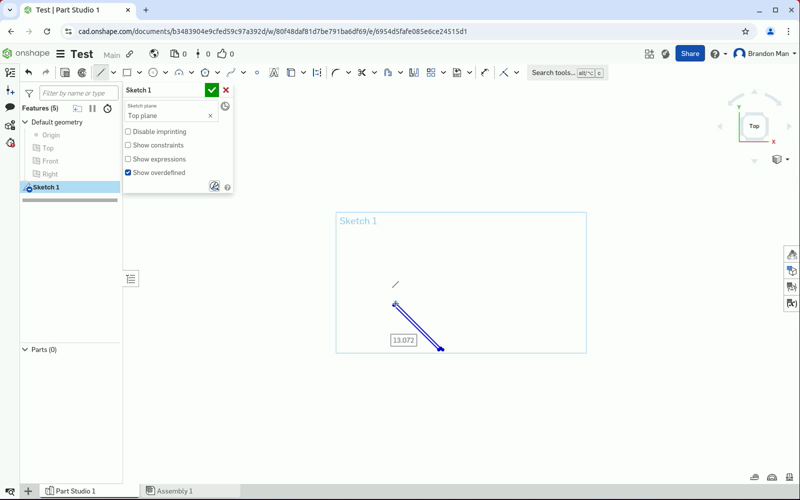
key_up(shift)
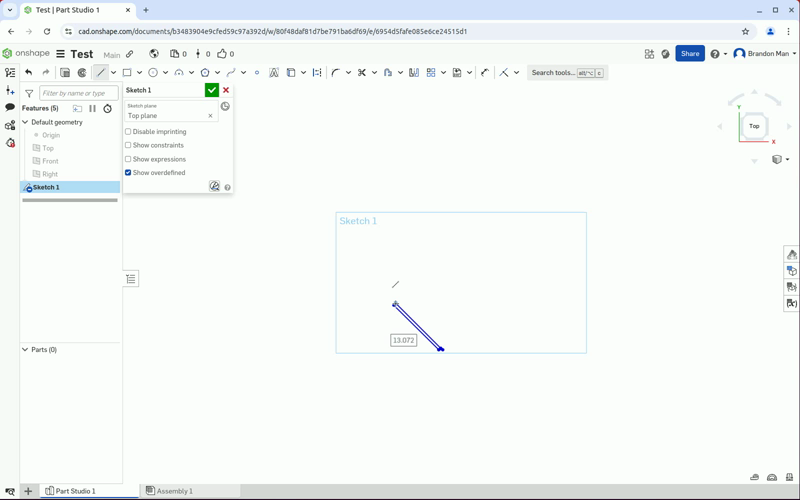
key_down(shift)
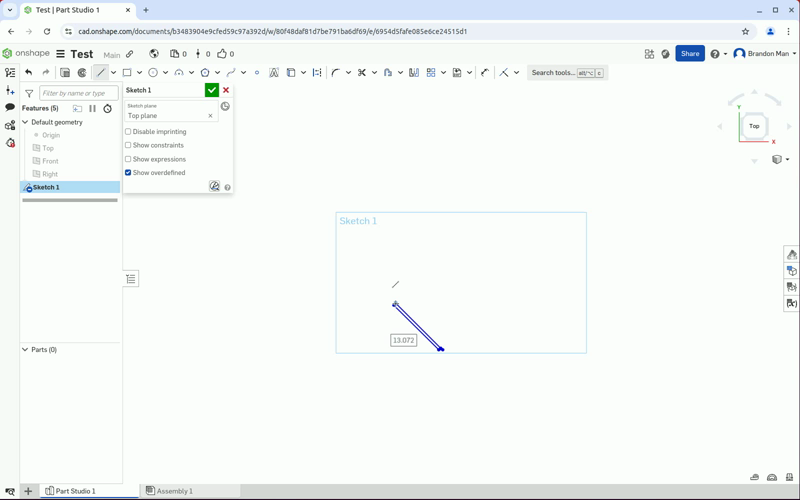
mouse_move(425, 303)
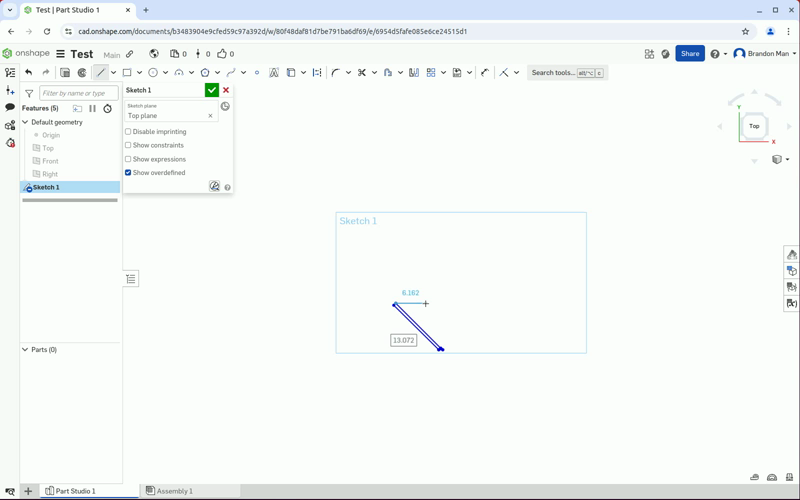
mouse_move(393, 300)
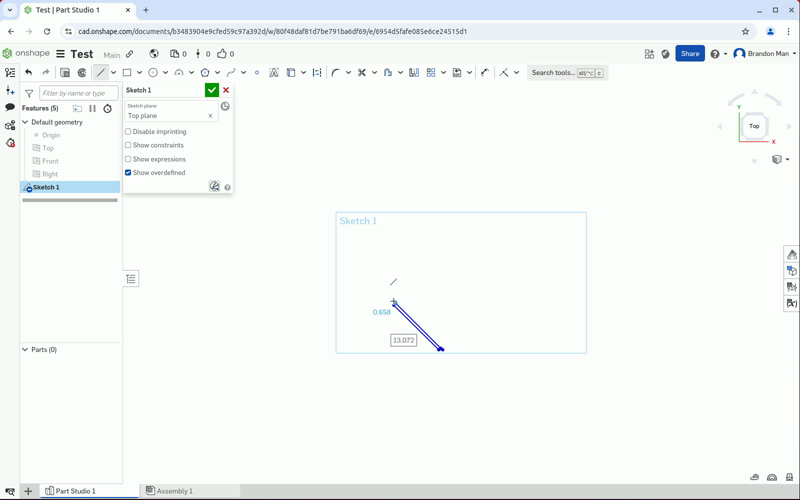
scroll(6)
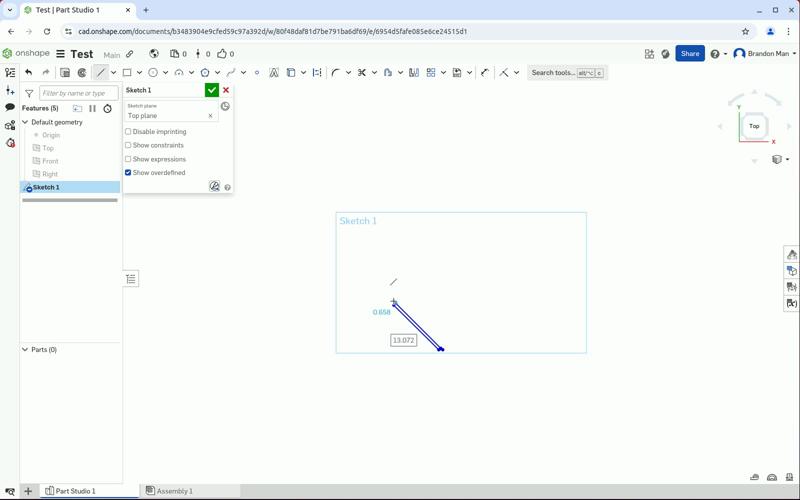
scroll(6)
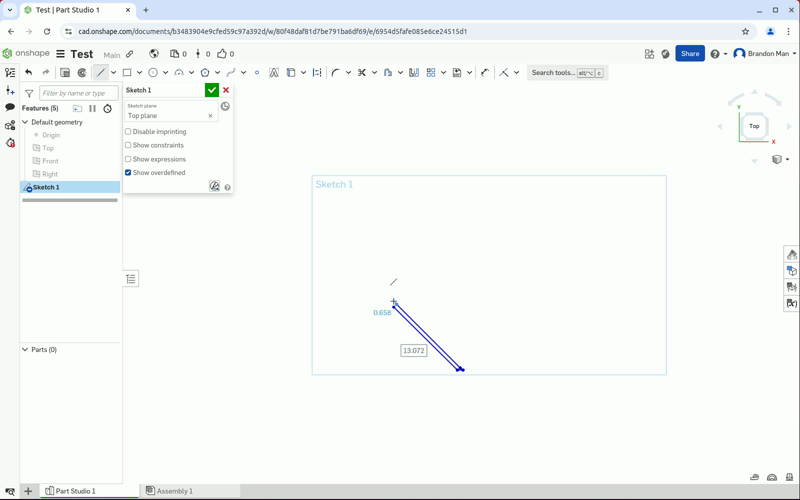
scroll(6)
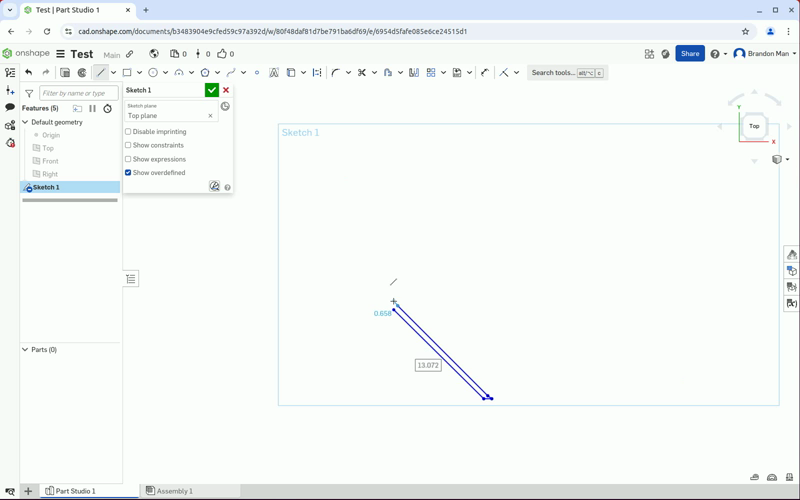
scroll(6)
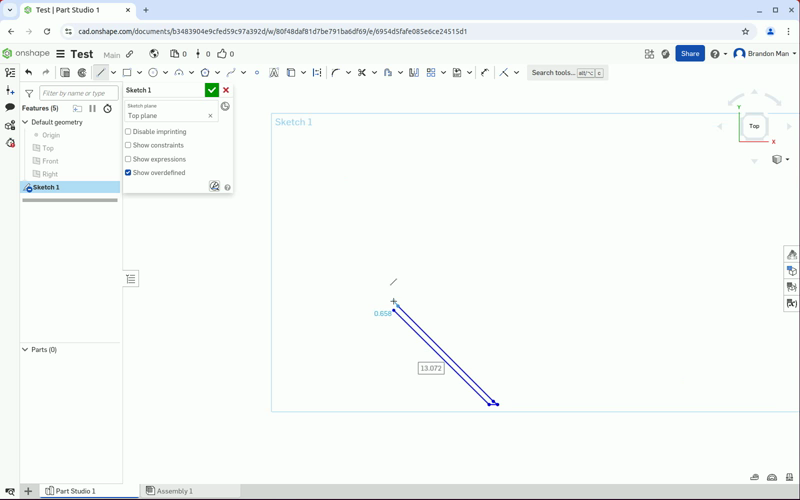
scroll(6)
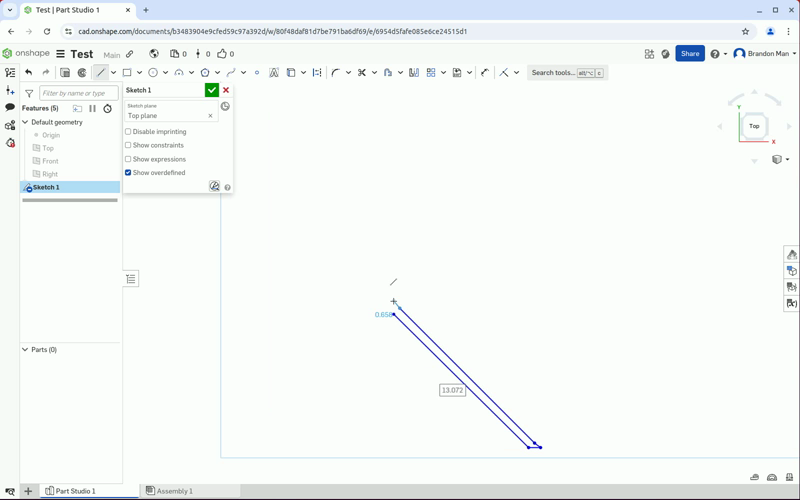
scroll(6)
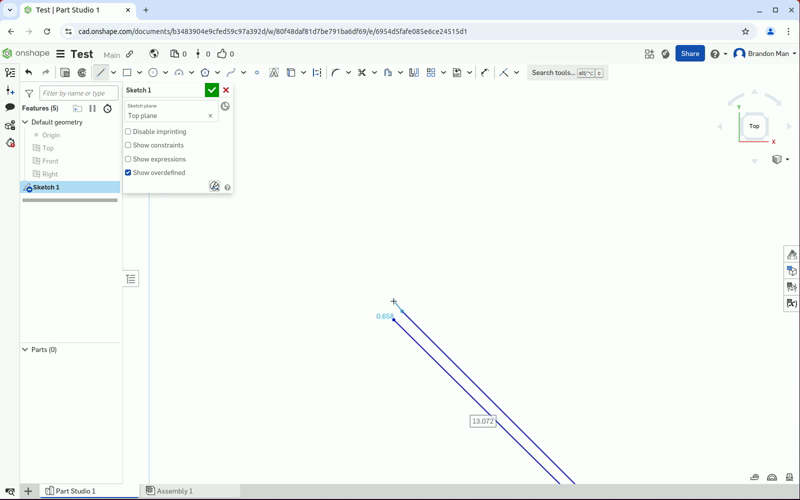
scroll(6)
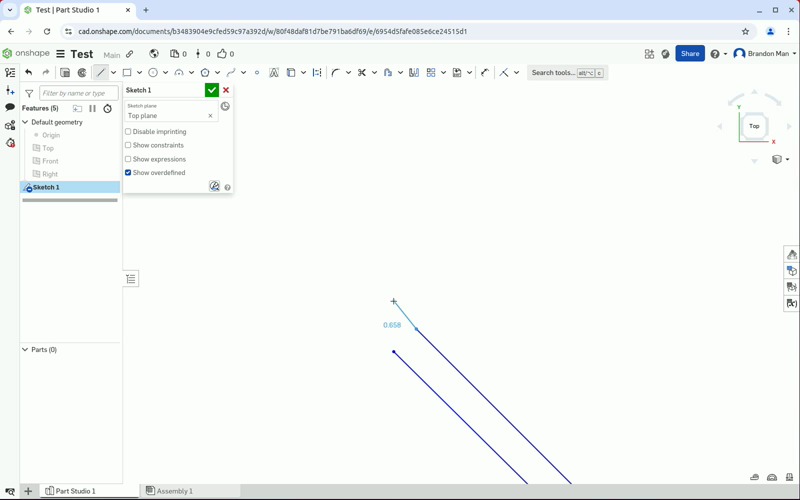
click(393, 300)
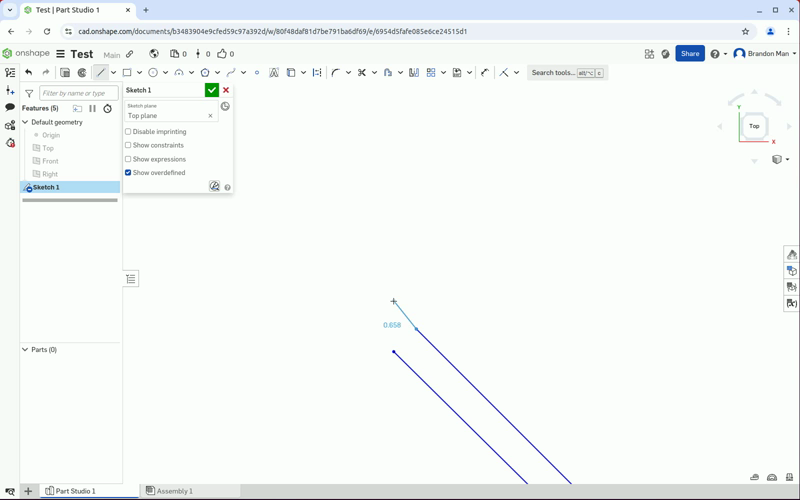
scroll(-6)
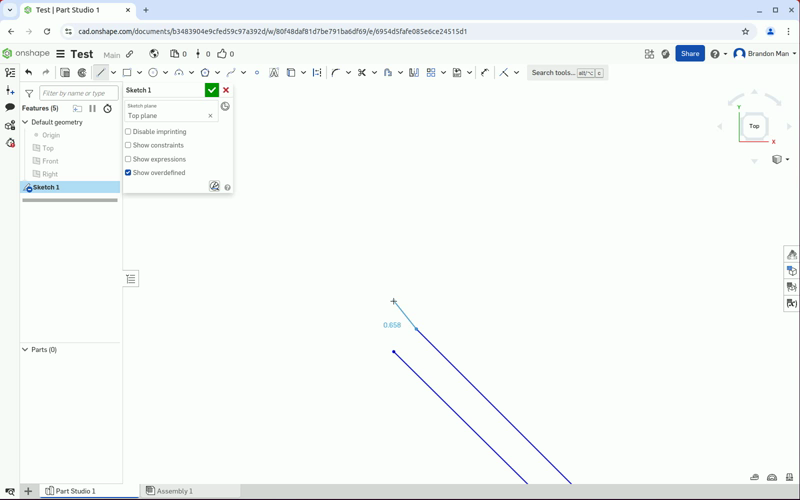
scroll(-6)
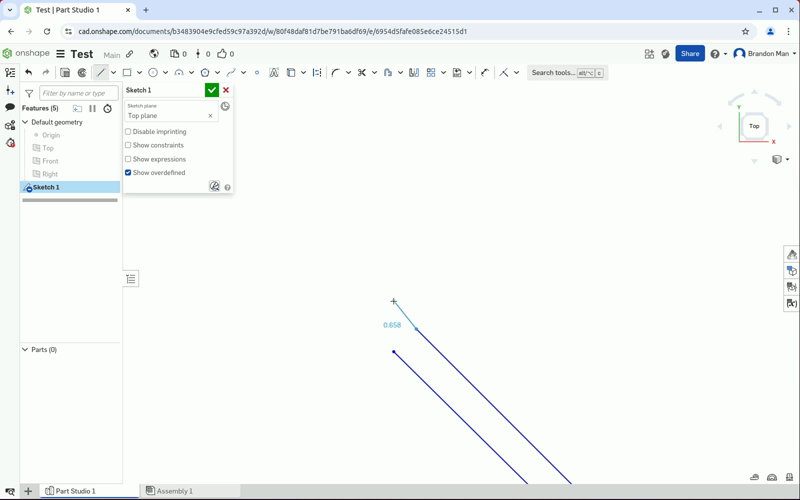
scroll(-6)
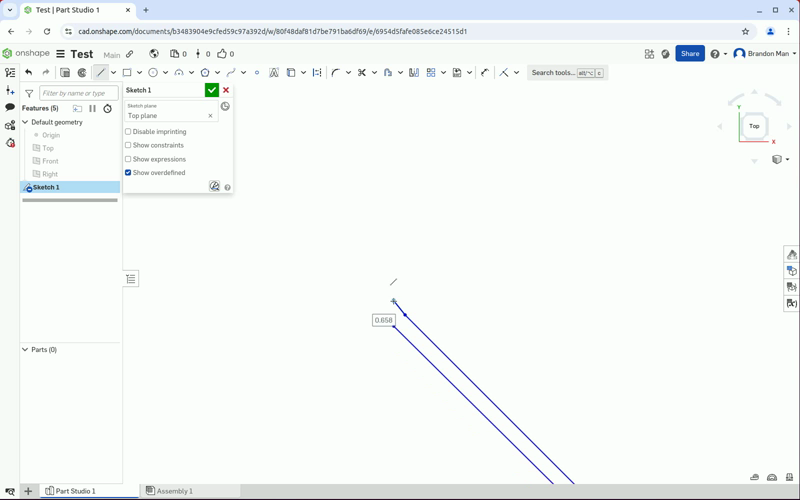
scroll(-6)
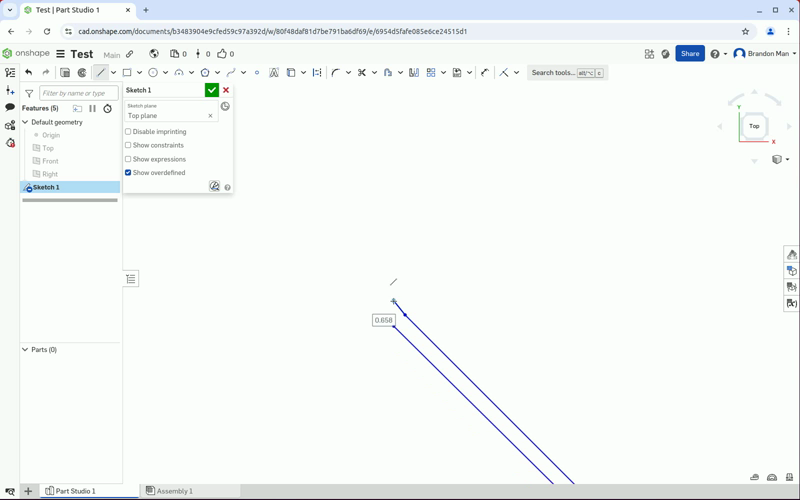
scroll(-6)
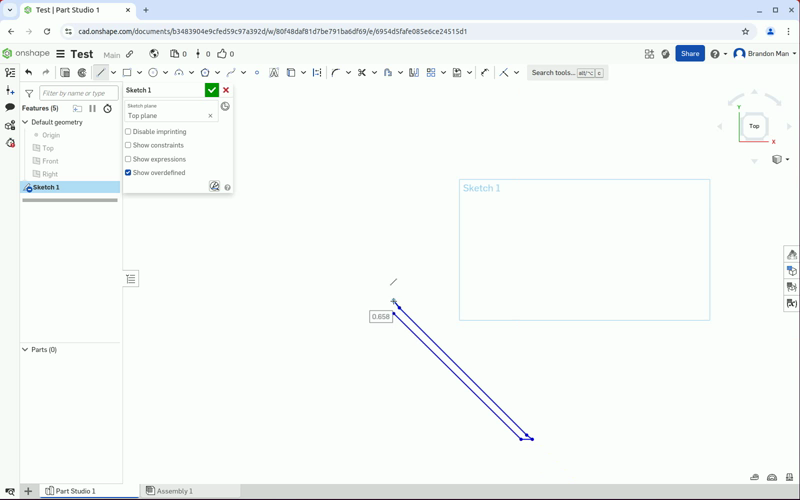
scroll(-6)
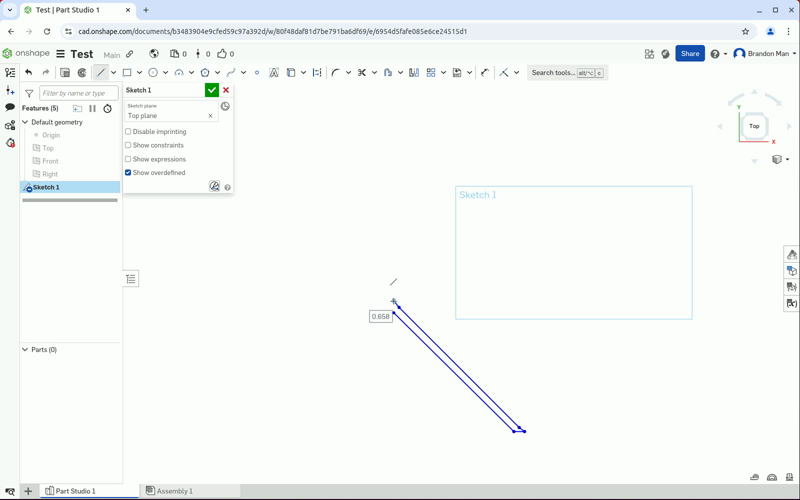
scroll(-6)
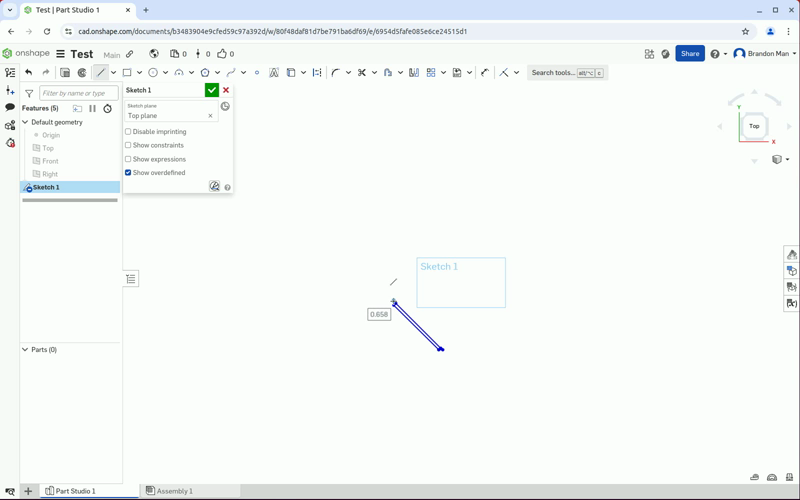
key_up(shift)
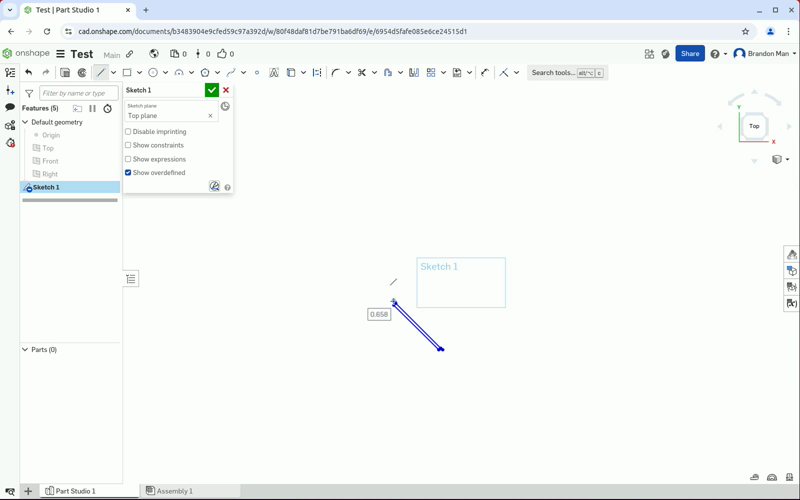
mouse_move(423, 300)
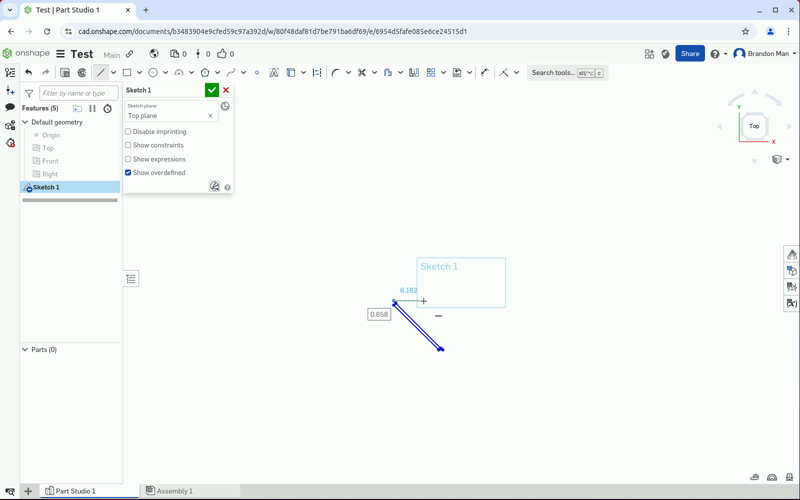
key_down(shift)
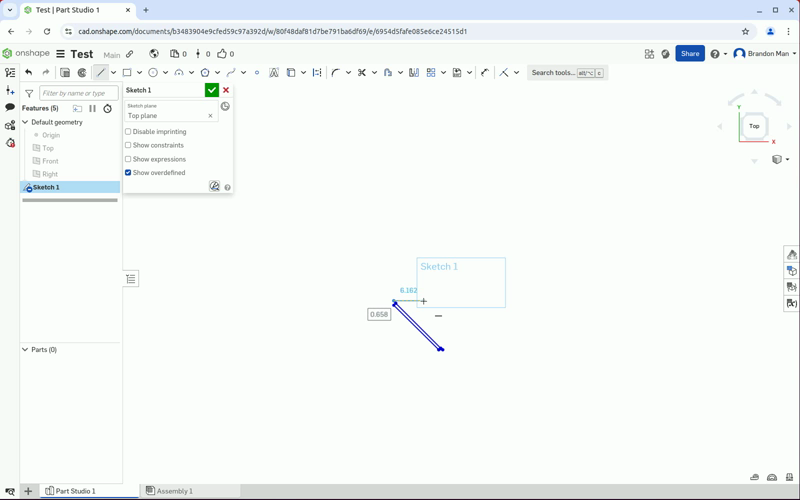
mouse_move(393, 305)
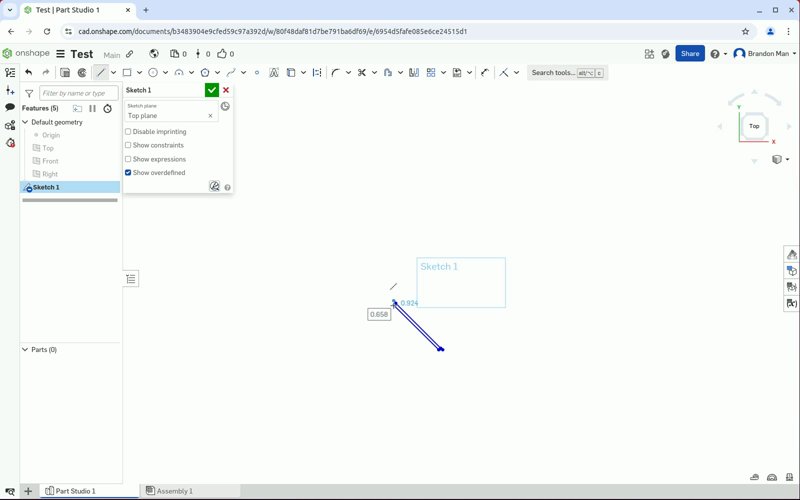
scroll(6)
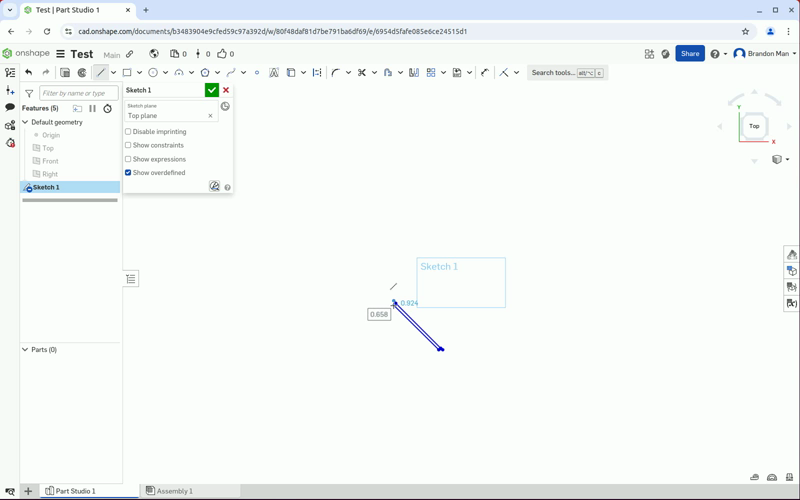
scroll(6)
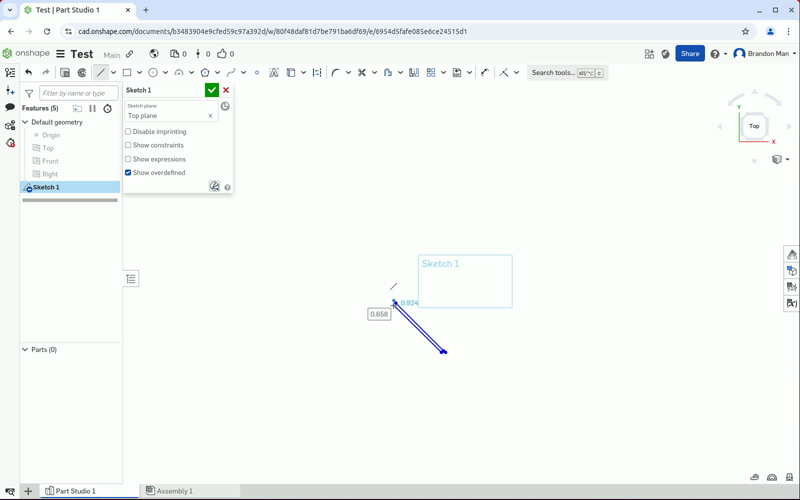
scroll(6)
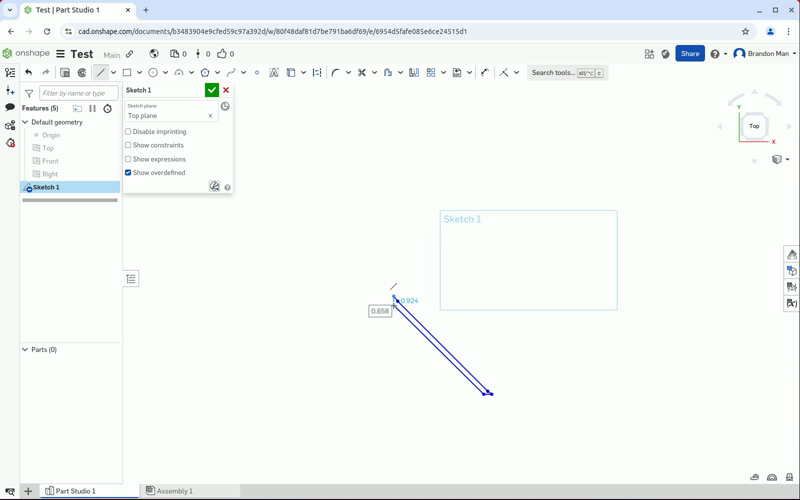
scroll(6)
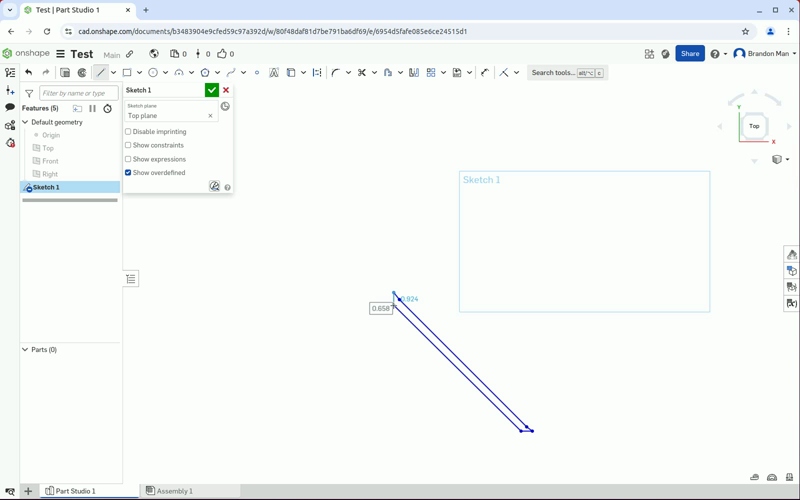
scroll(6)
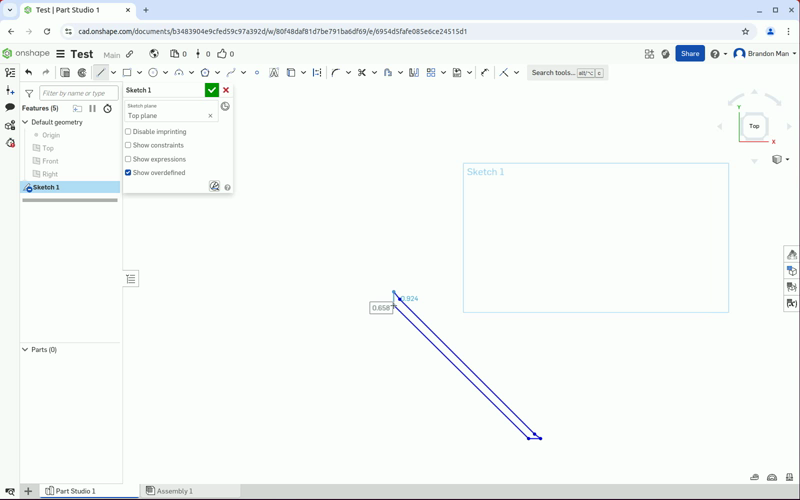
scroll(6)
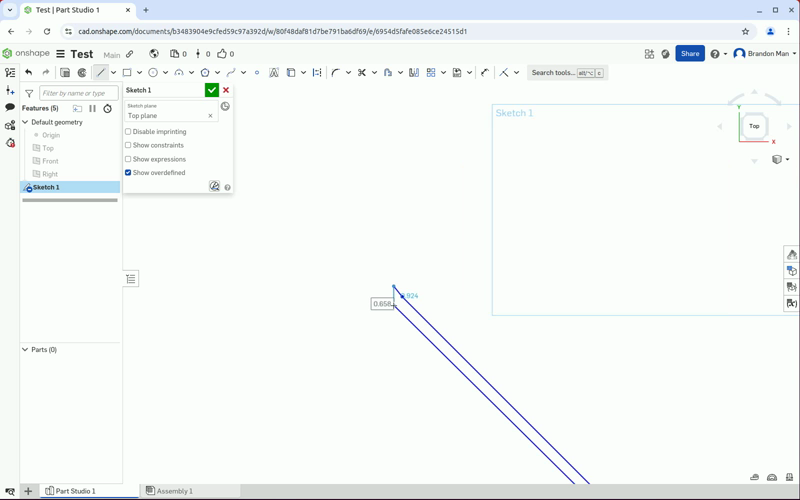
scroll(6)
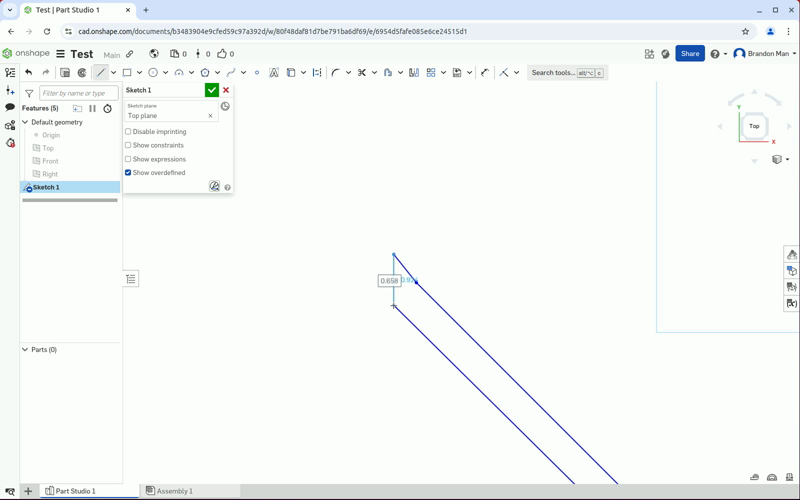
key_up(shift)
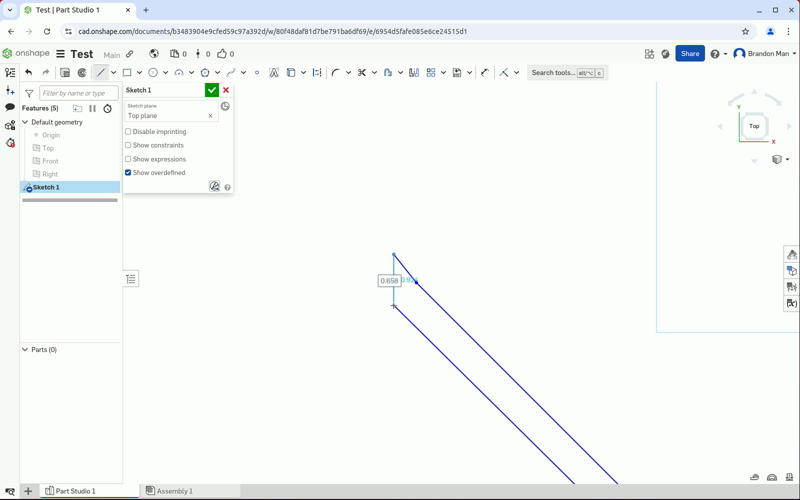
click(393, 305)
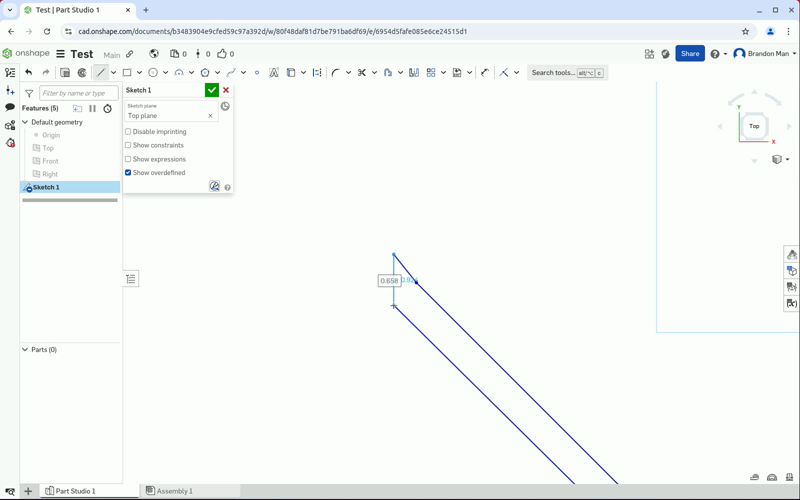
scroll(-6)
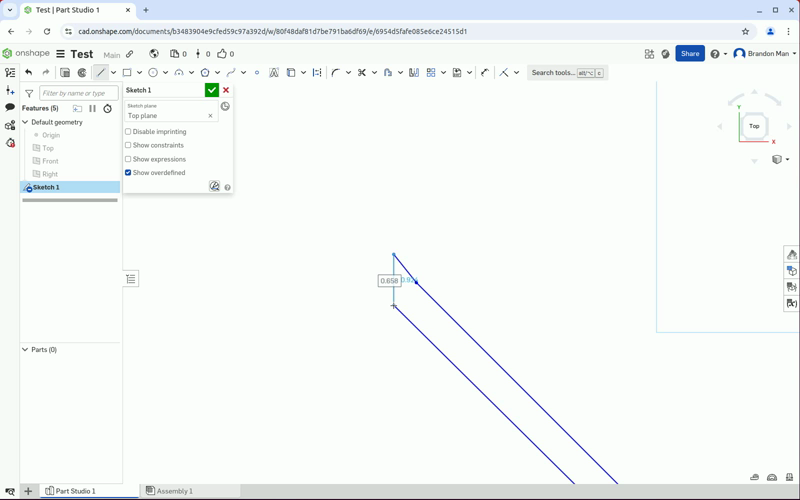
scroll(-6)
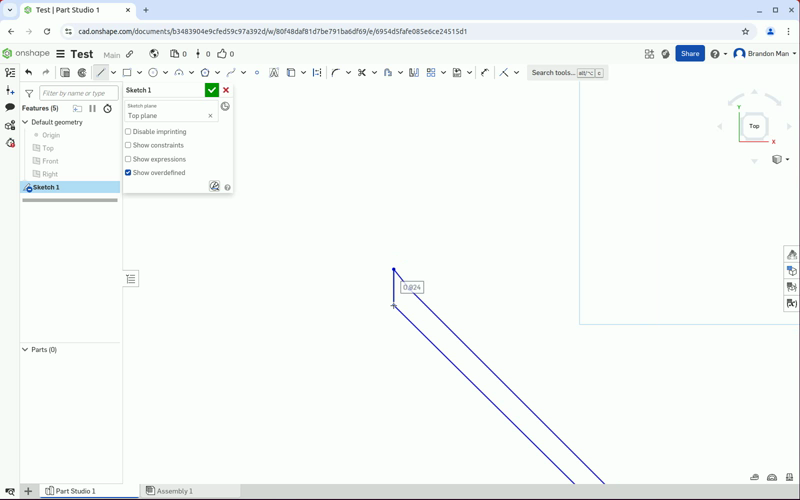
scroll(-6)
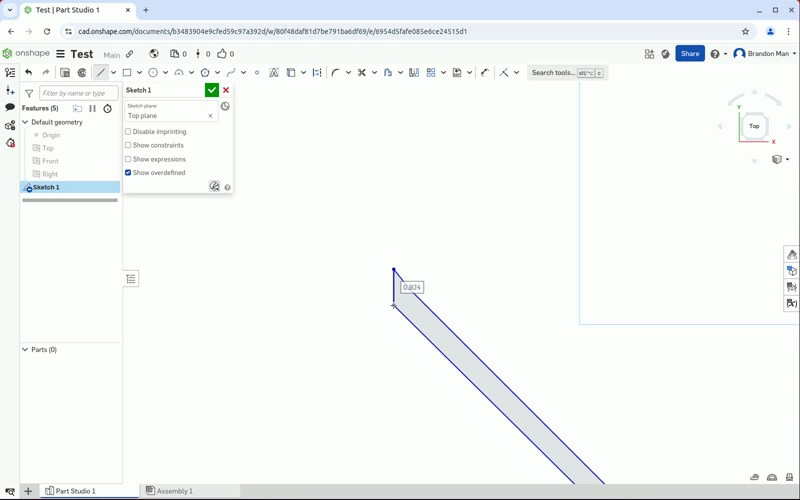
scroll(-6)
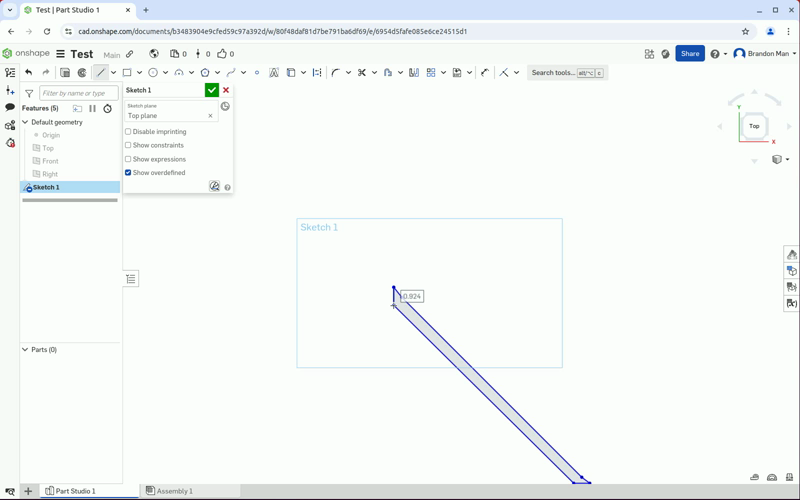
scroll(-6)
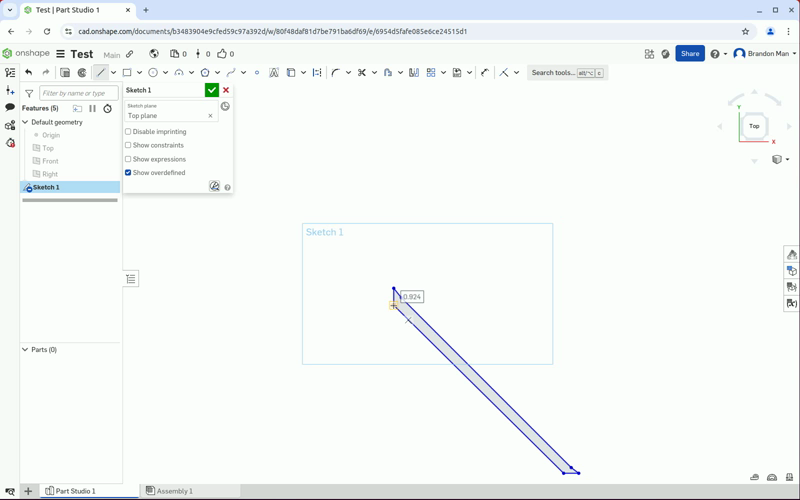
scroll(-6)
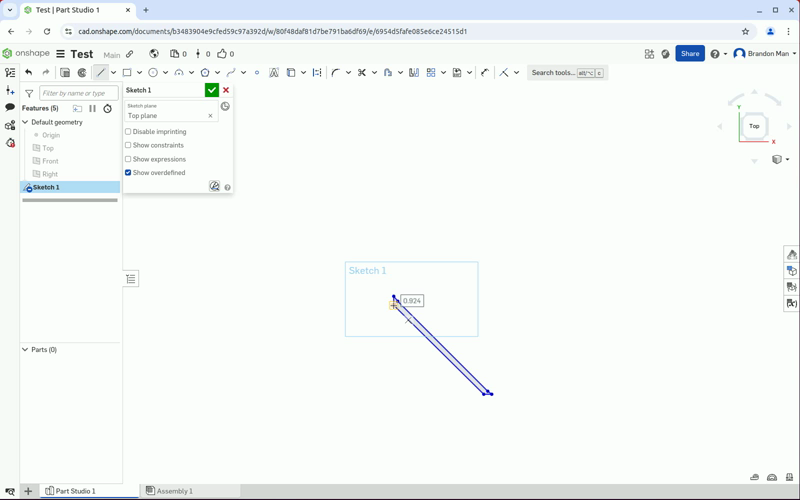
scroll(-6)
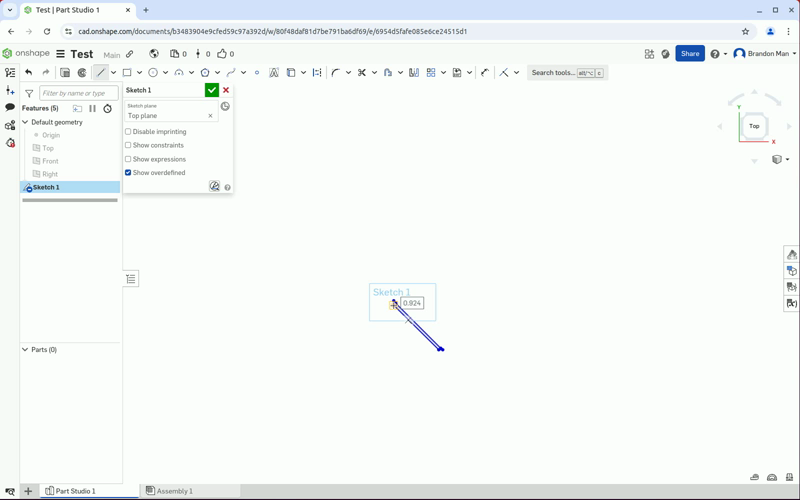
key(esc)
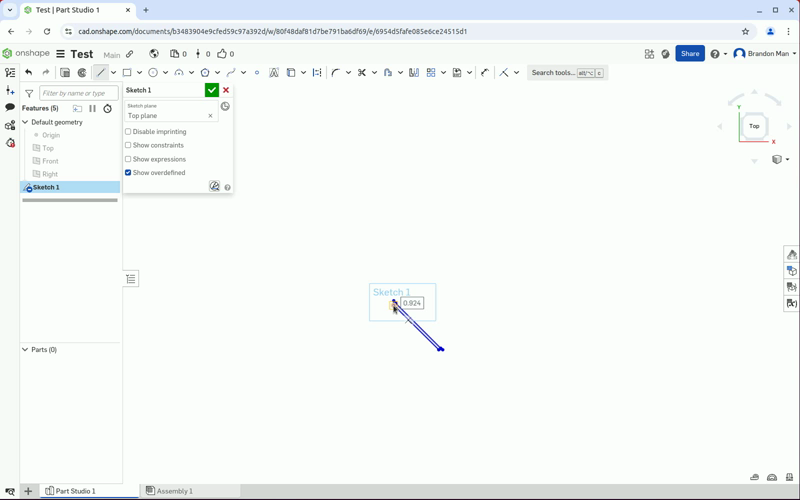
mouse_move(394, 304)
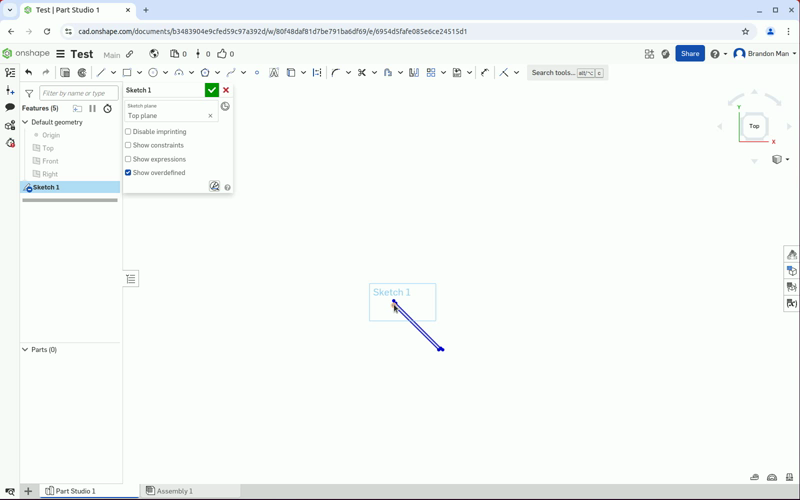
scroll(6)
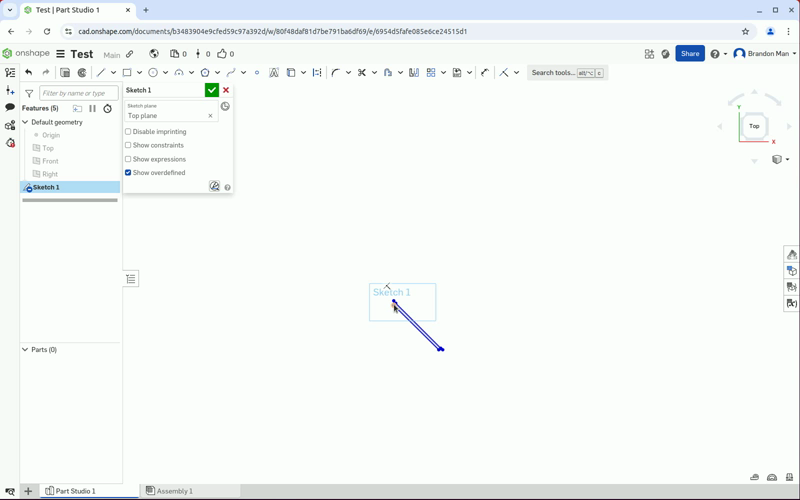
scroll(6)
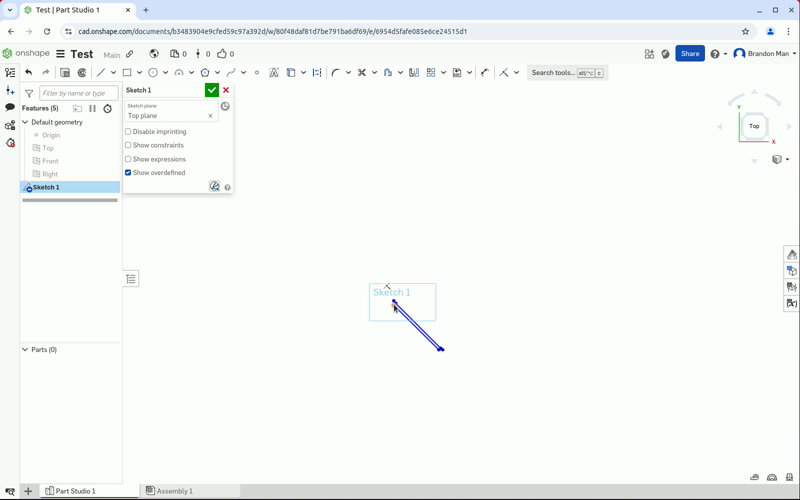
scroll(6)
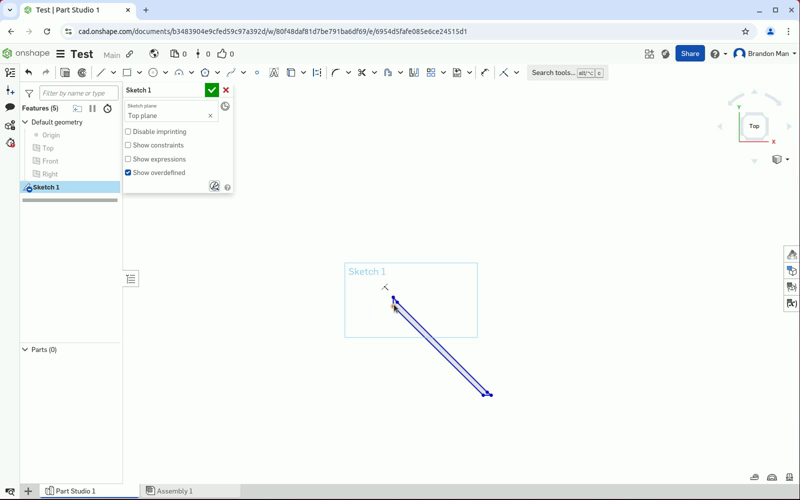
scroll(6)
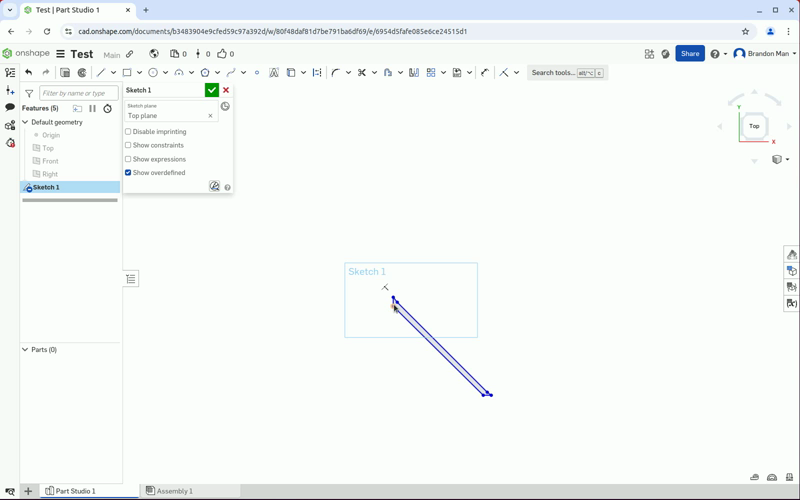
scroll(6)
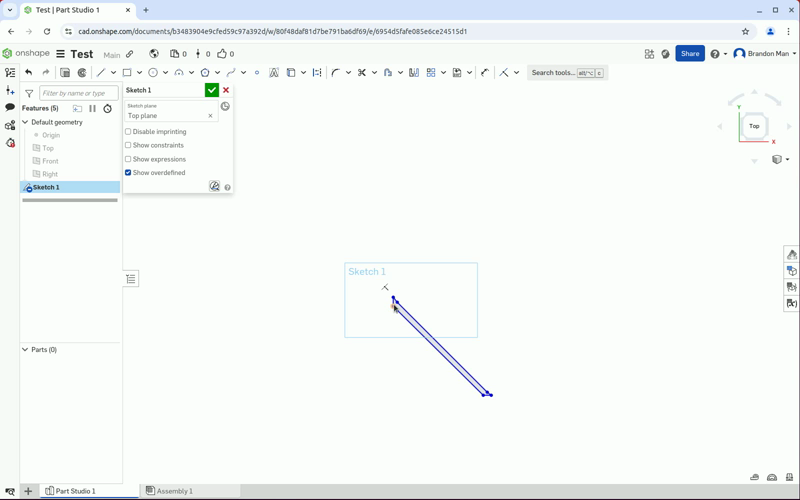
scroll(6)
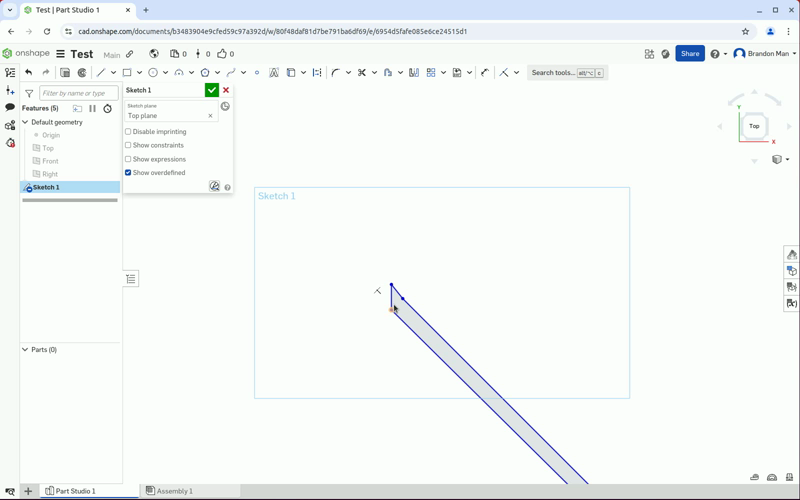
scroll(6)
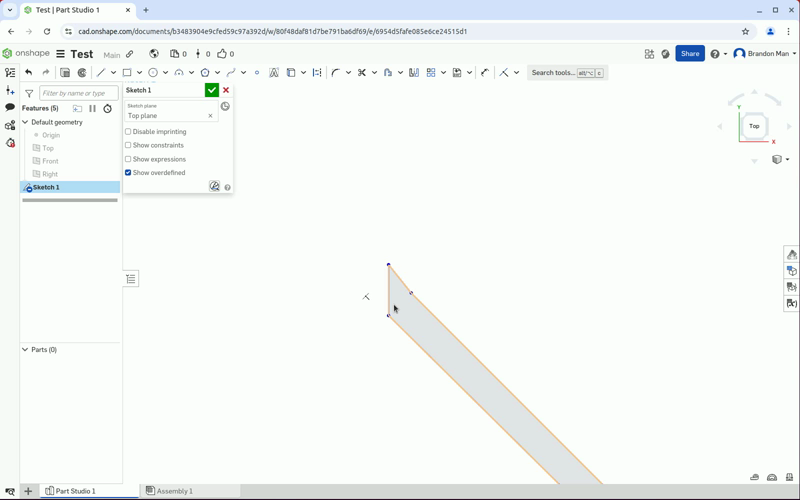
click(394, 304)
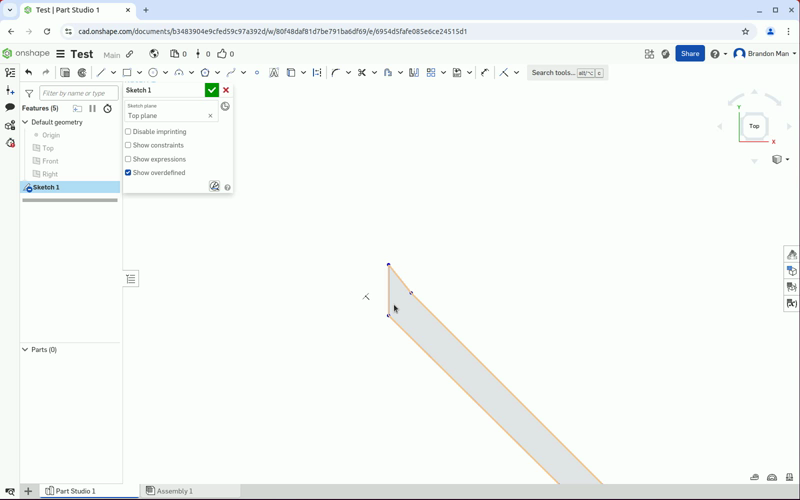
scroll(-6)
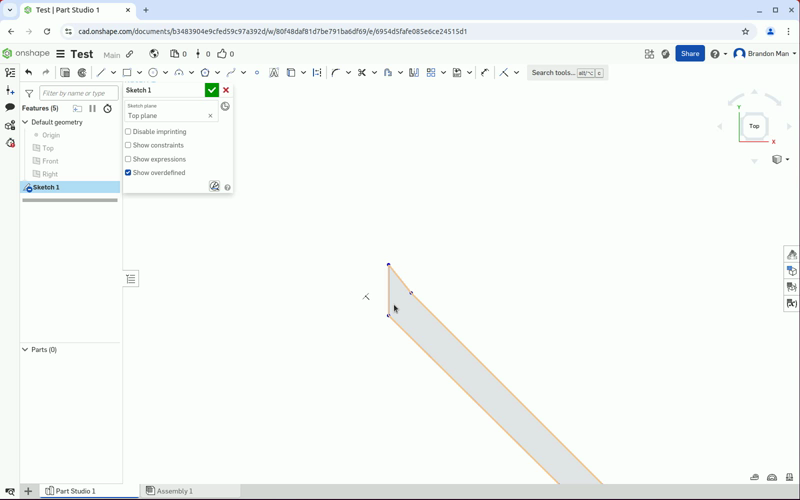
scroll(-6)
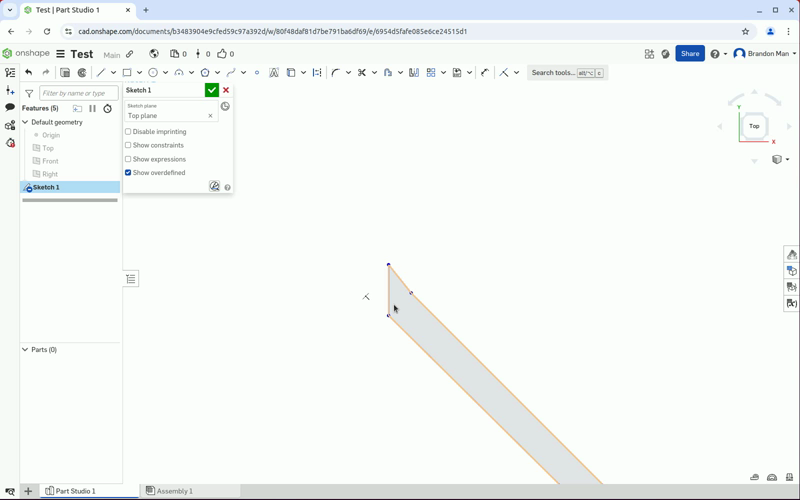
scroll(-6)
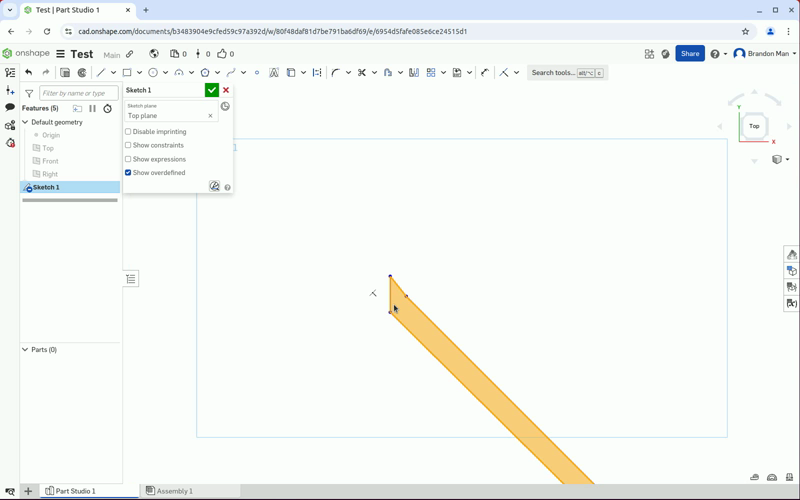
scroll(-6)
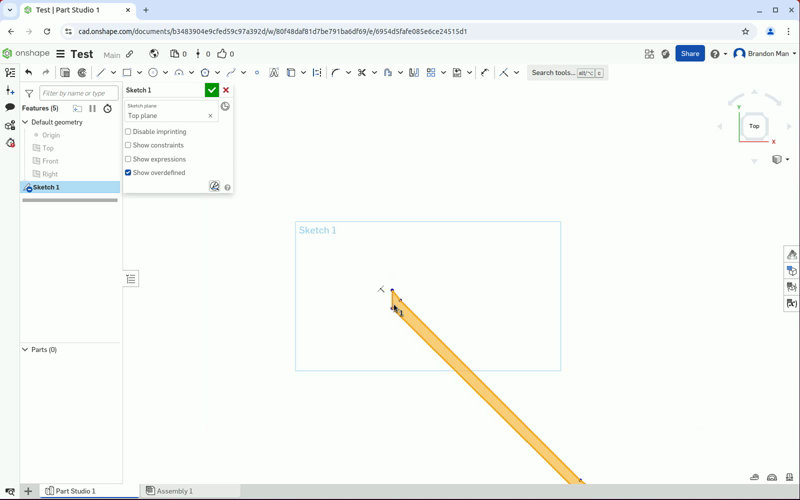
scroll(-6)
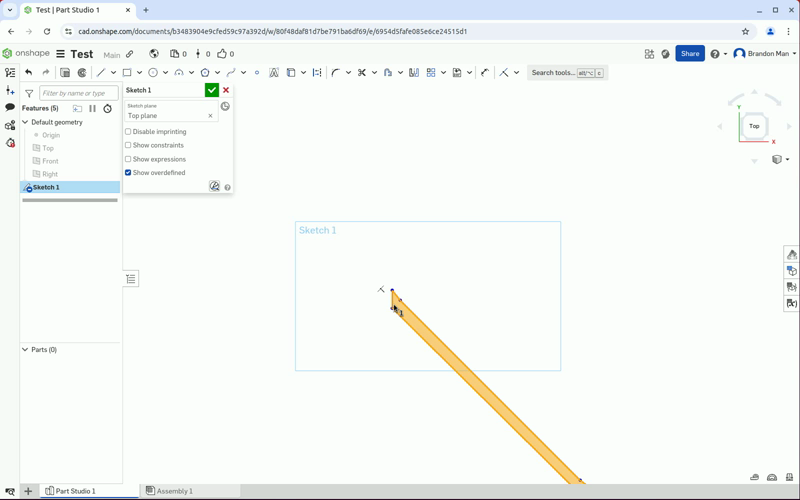
scroll(-6)
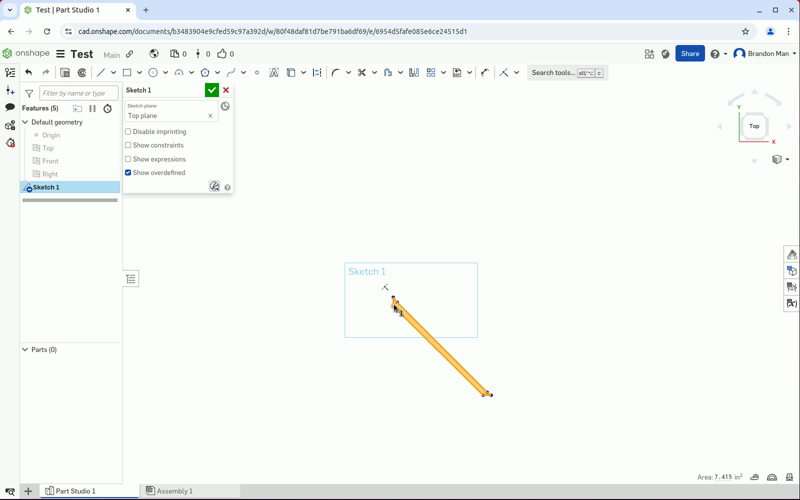
scroll(-6)
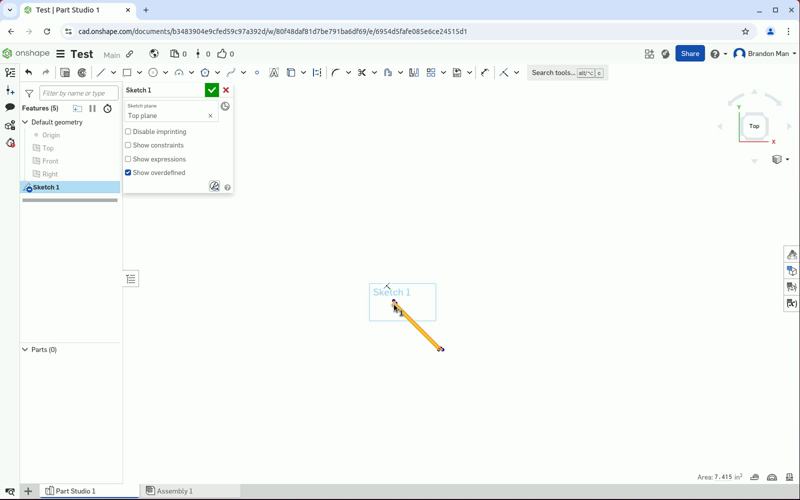
mouse_move(73, 352)
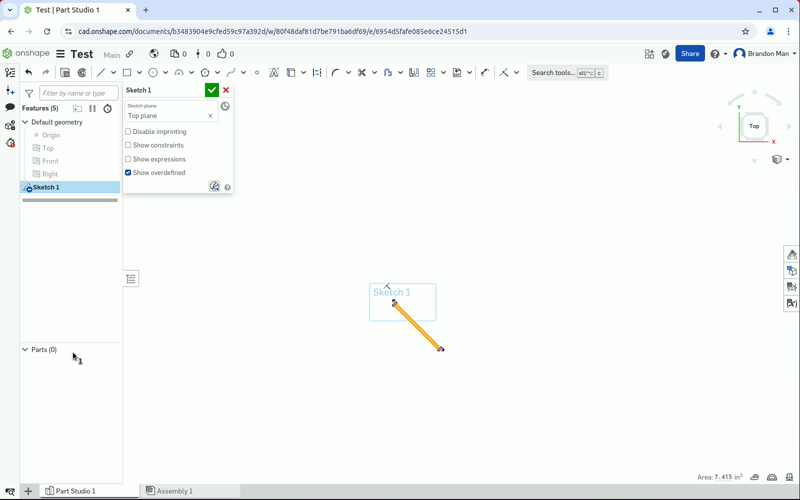
key(shift+y)
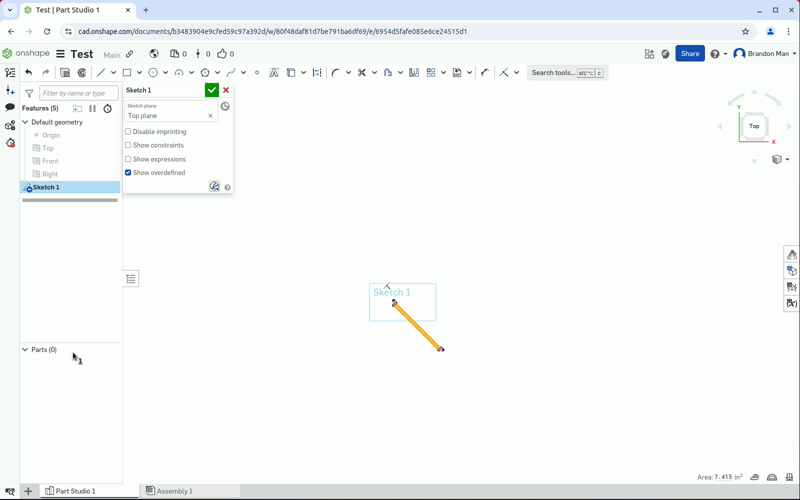
key(shift+e)
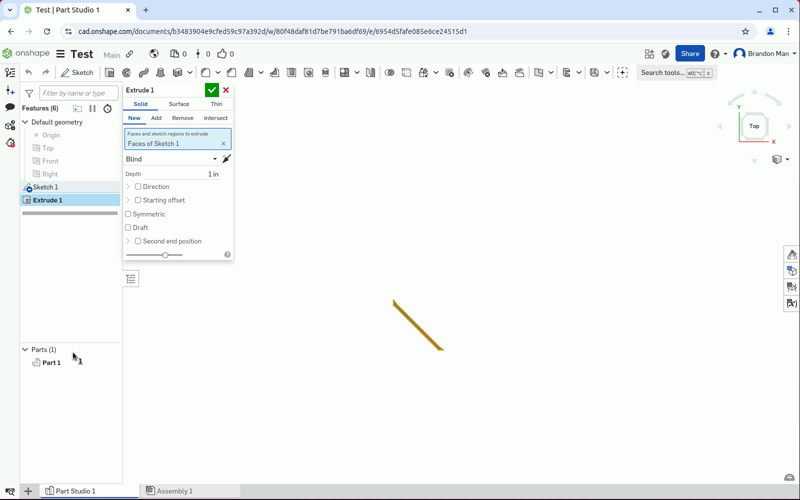
mouse_move(143, 106)
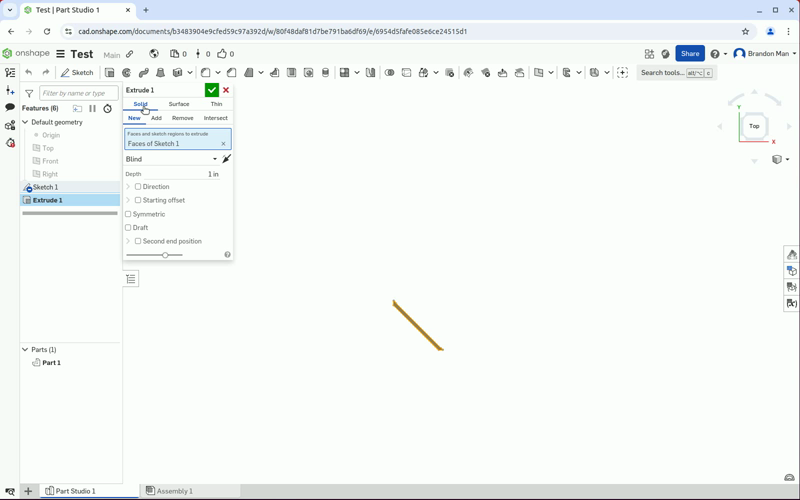
click(143, 106)
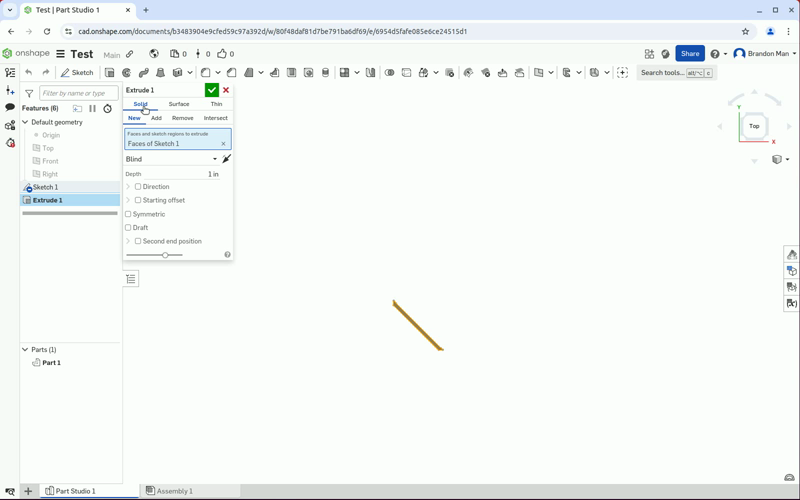
mouse_move(137, 120)
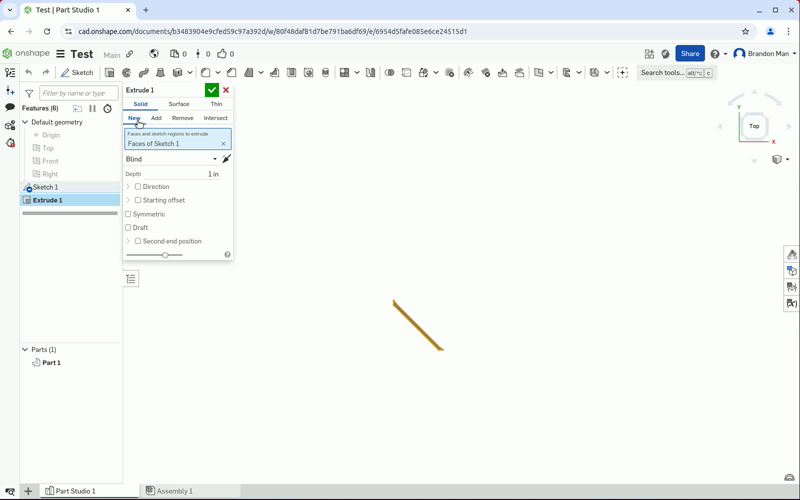
click(137, 120)
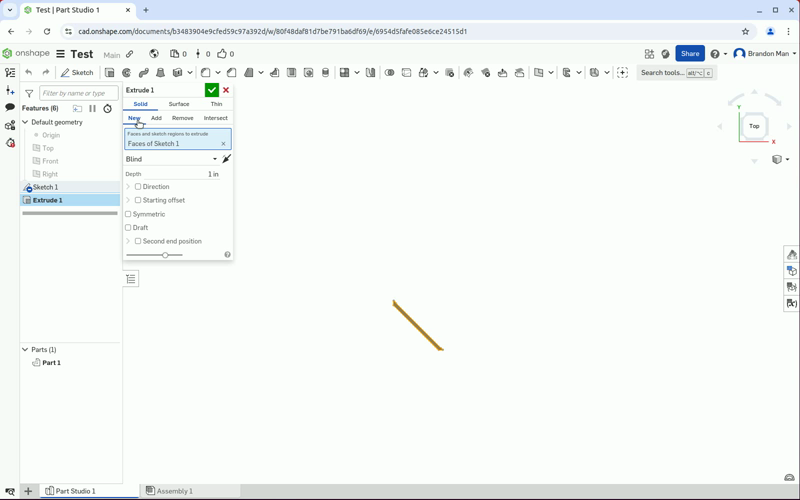
key(tab, 4)
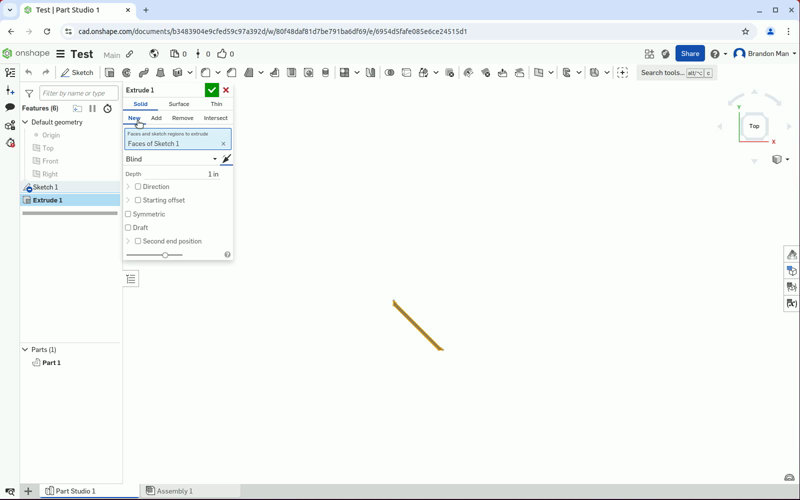
text(23.108)
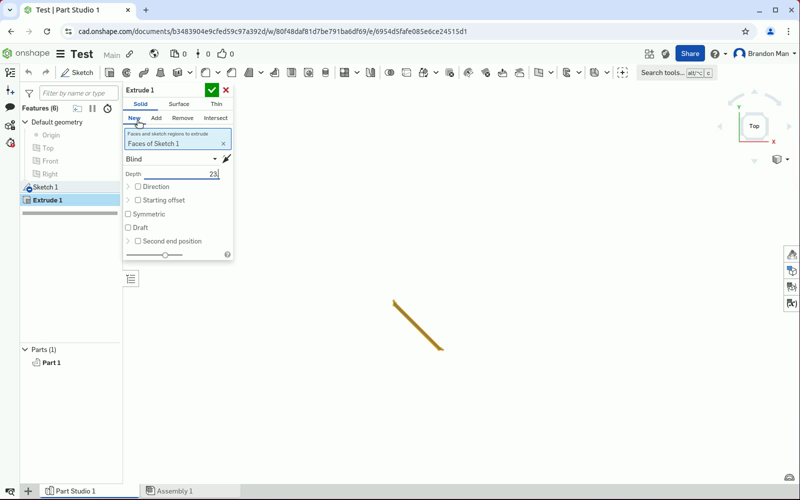
key(enter)
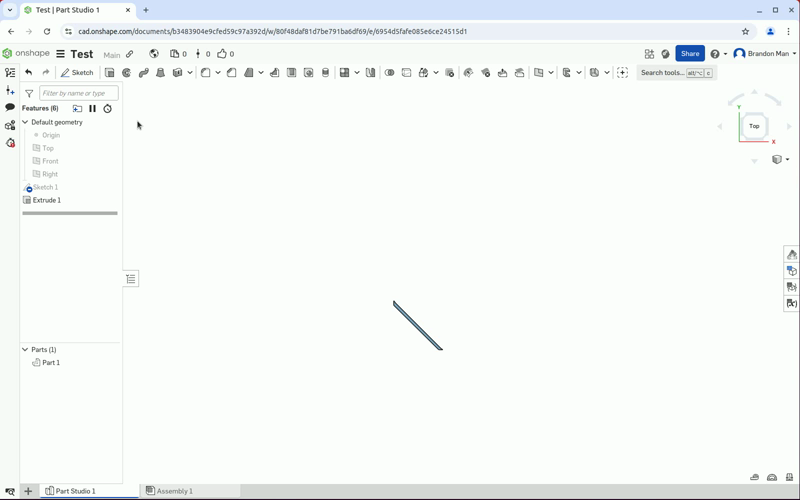
key(shift+h)
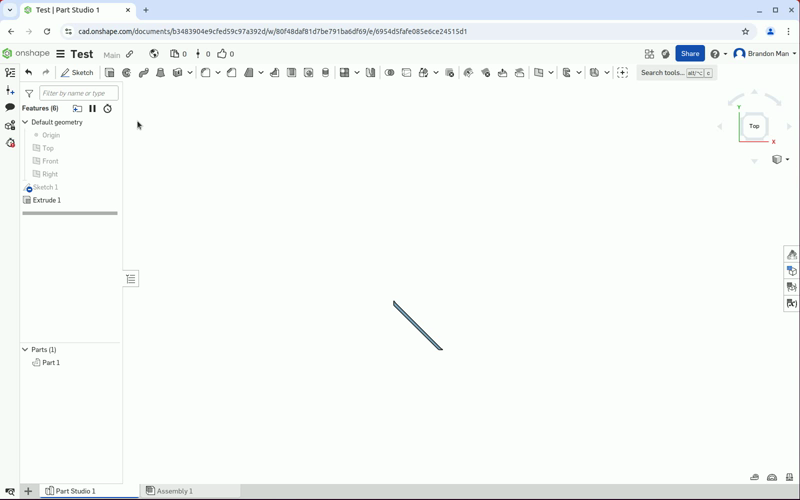
key(shift+h)
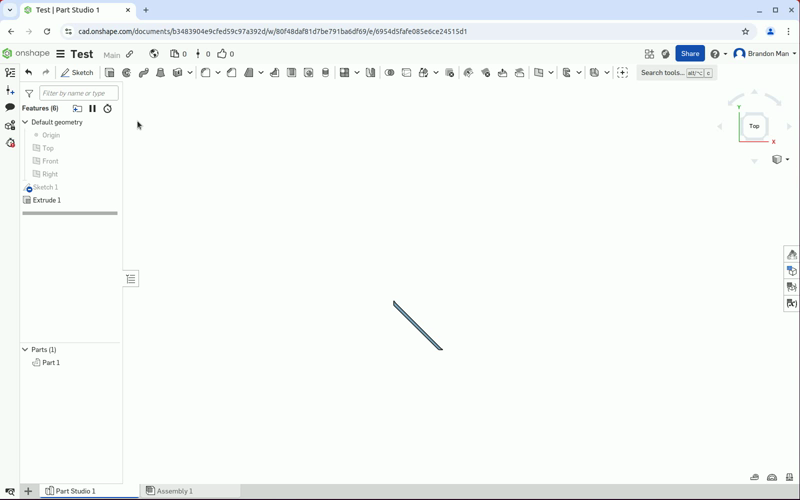
mouse_move(73, 189)
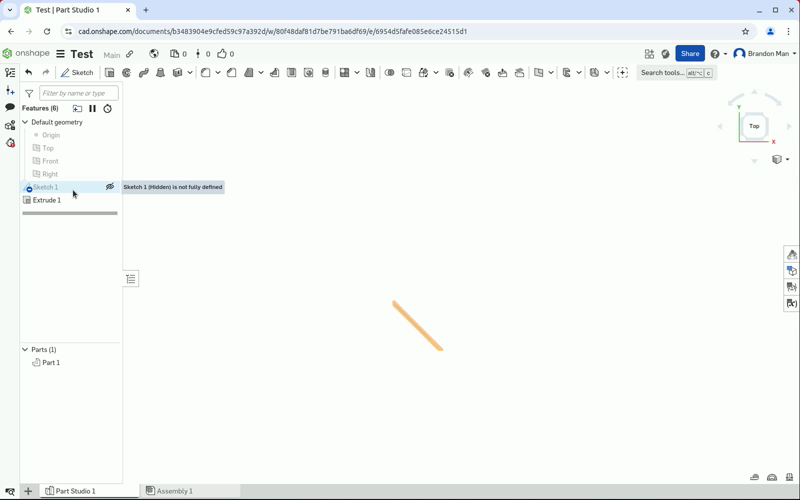
click(73, 189)
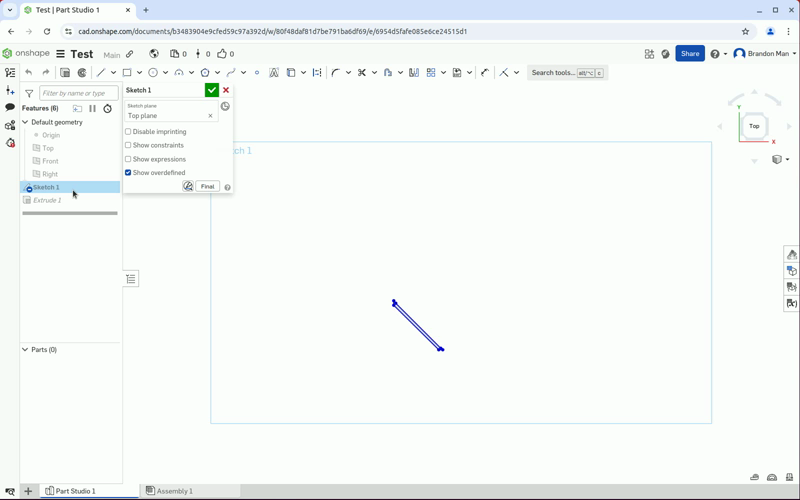
mouse_move(229, 92)
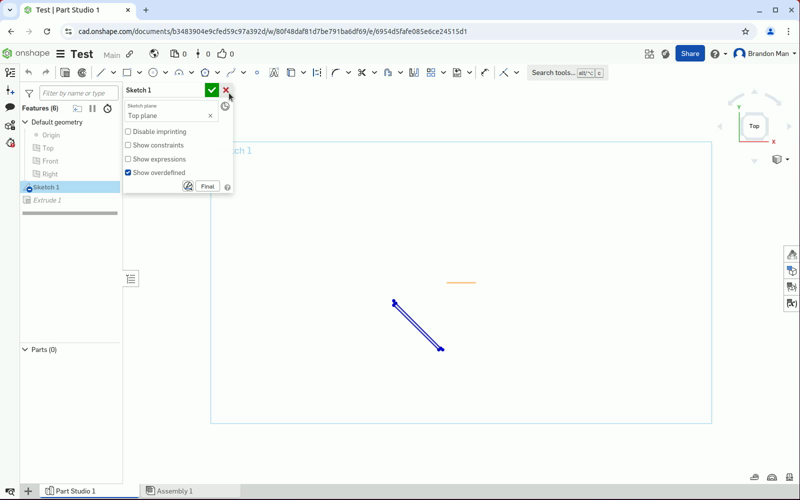
click(229, 92)
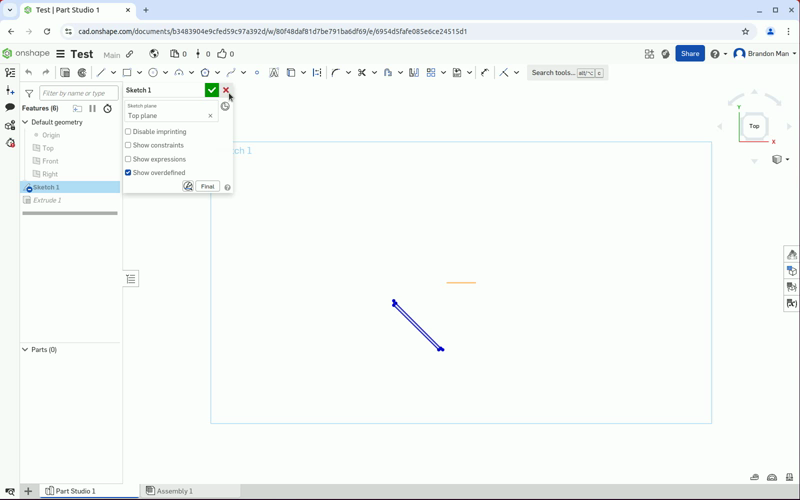
key(shift+s)
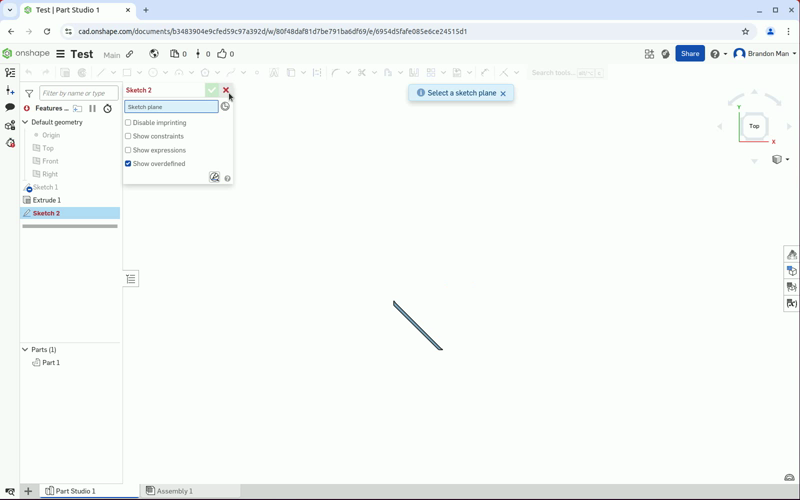
mouse_move(73, 150)
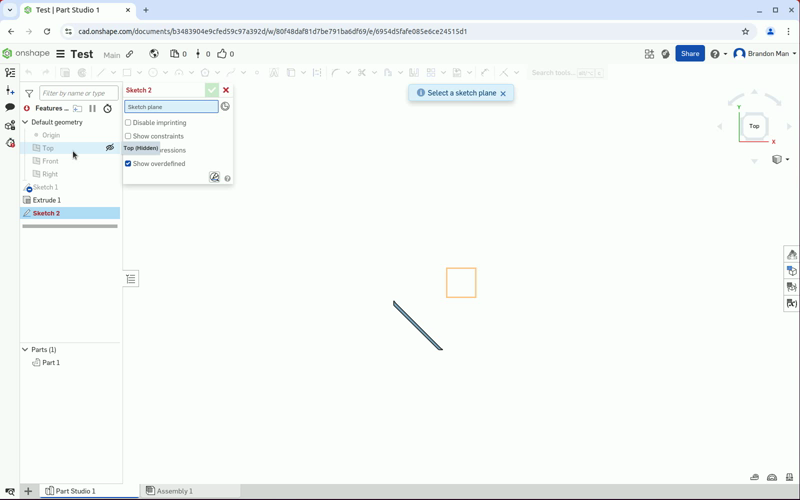
click(73, 150)
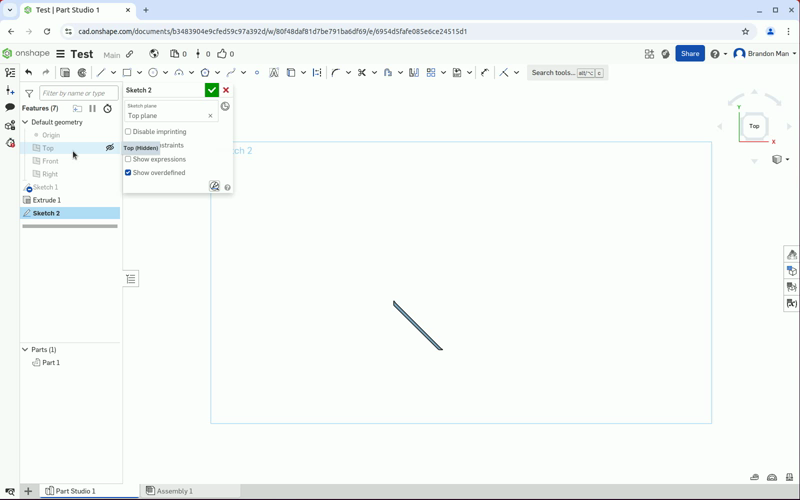
mouse_move(73, 352)
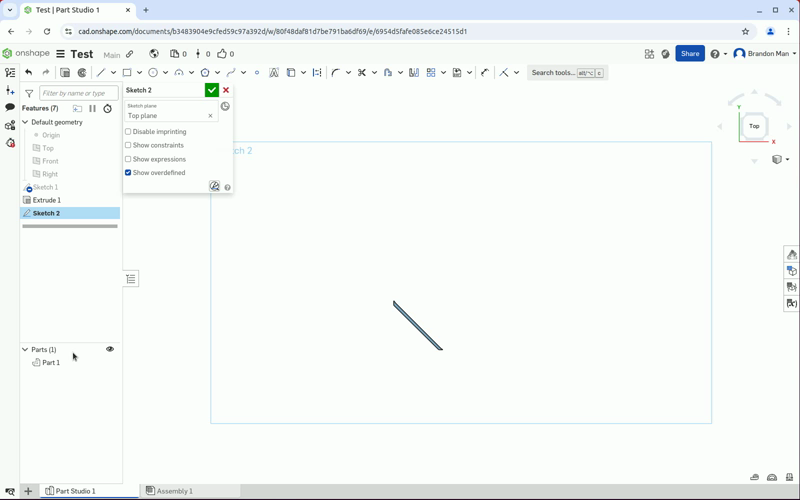
key(y)
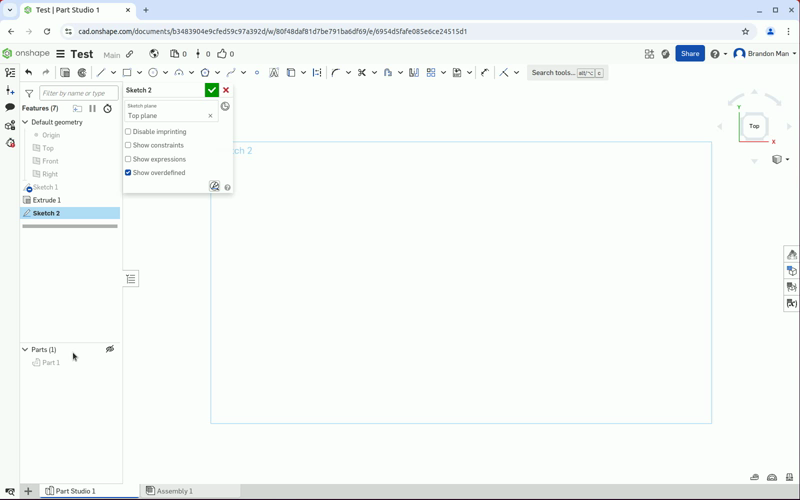
key(l)
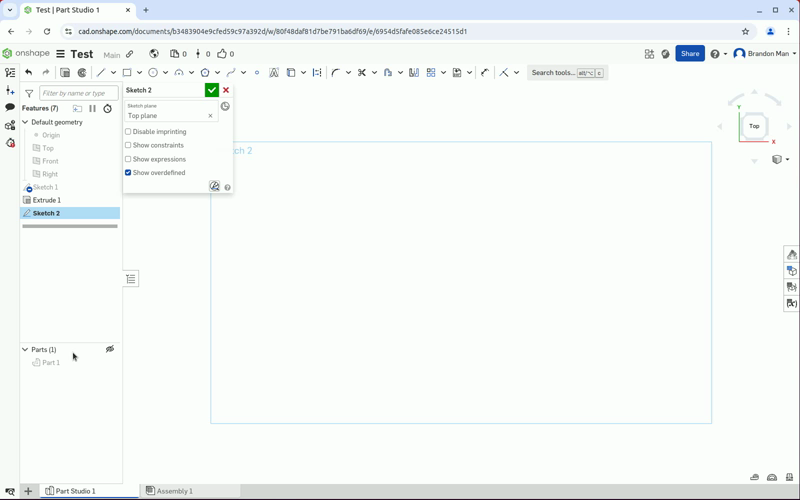
key_down(shift)
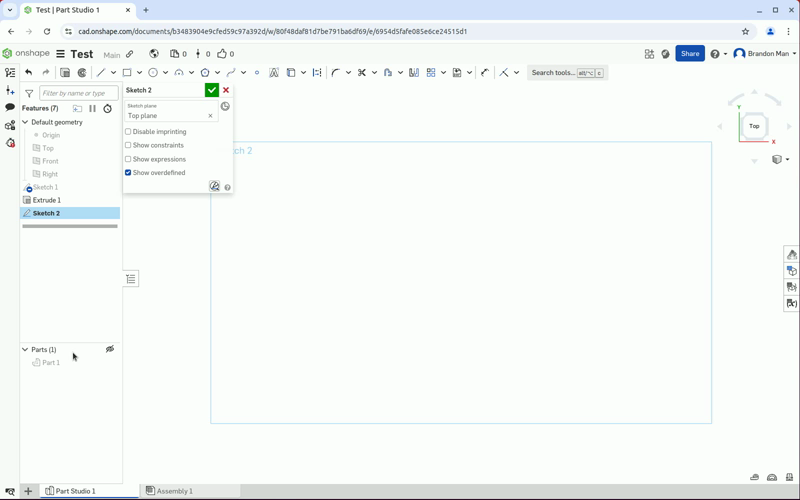
mouse_move(393, 300)
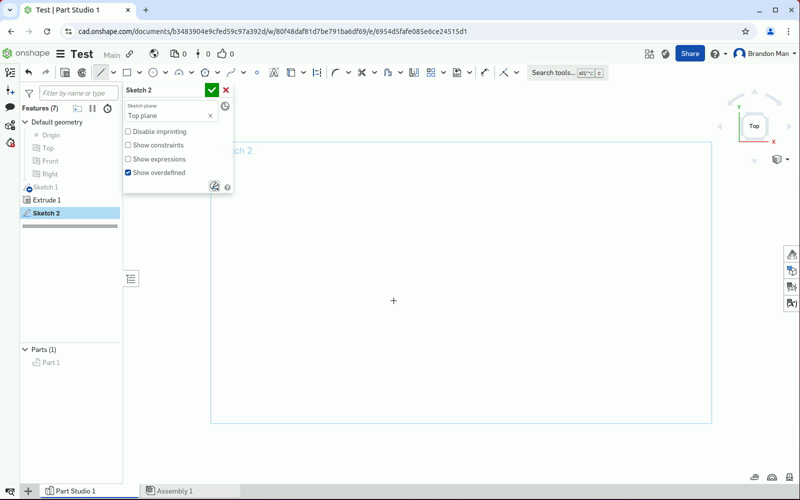
click(393, 300)
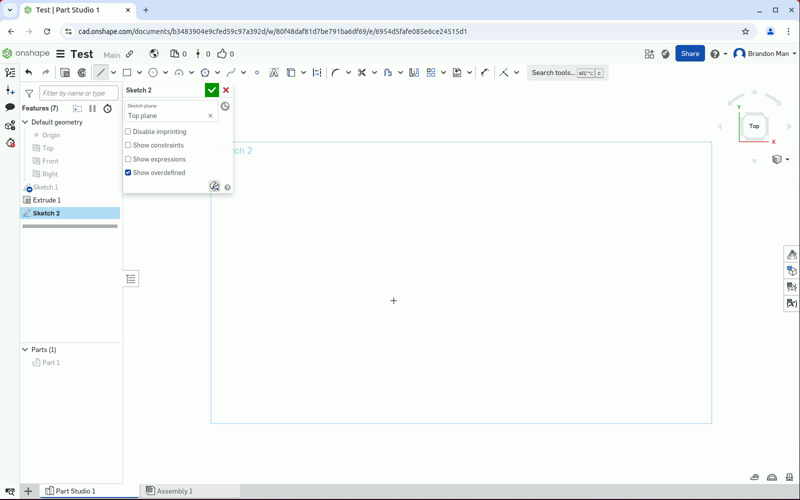
key_up(shift)
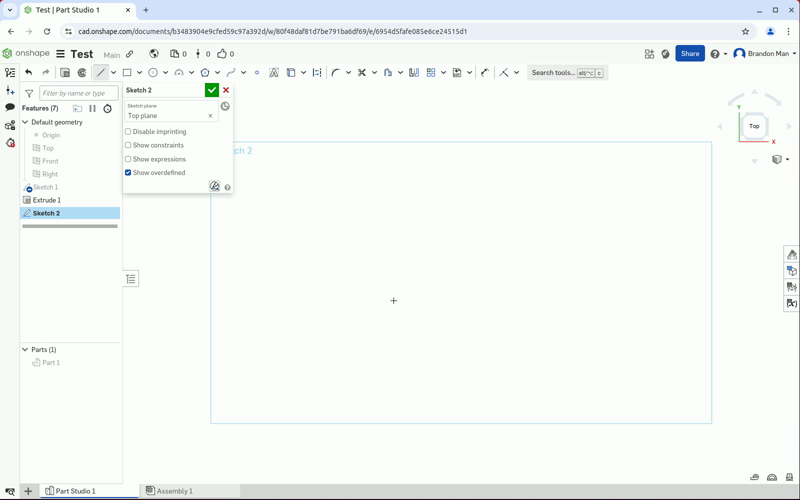
key_down(shift)
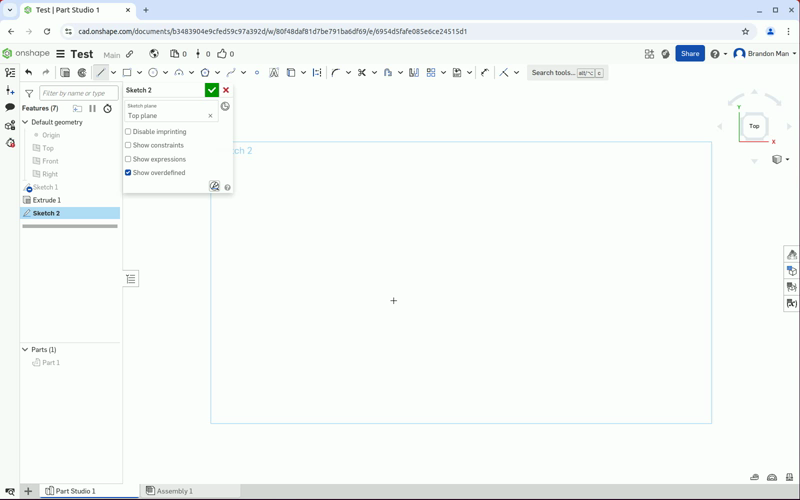
mouse_move(423, 300)
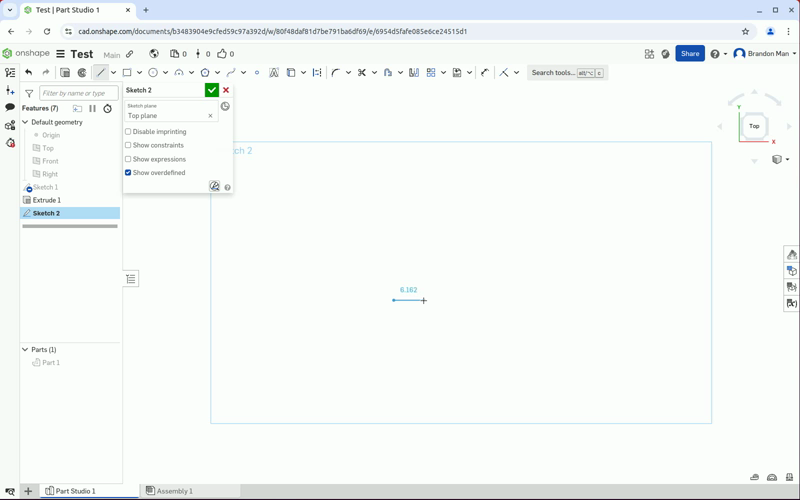
mouse_move(395, 301)
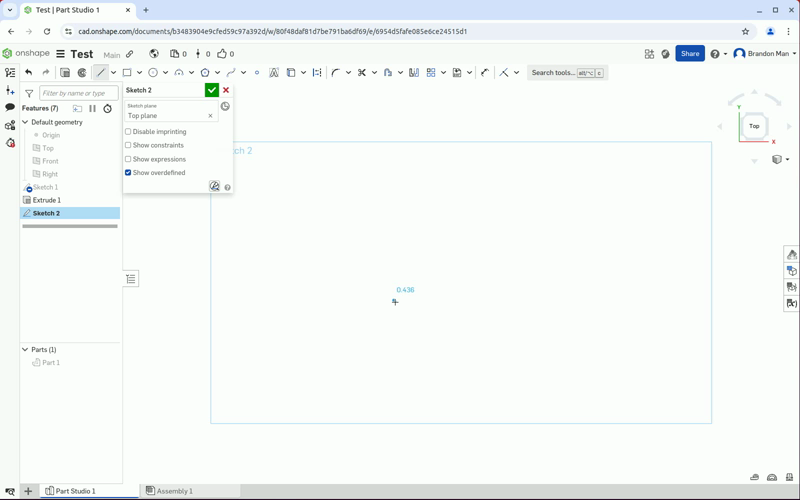
scroll(6)
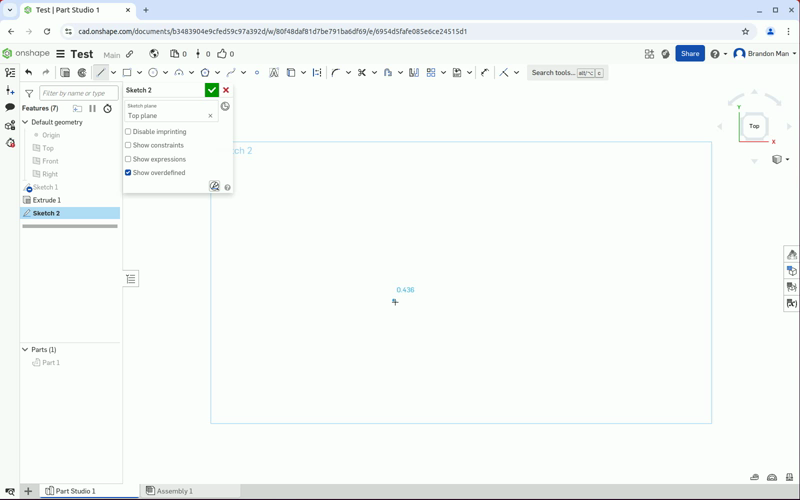
scroll(6)
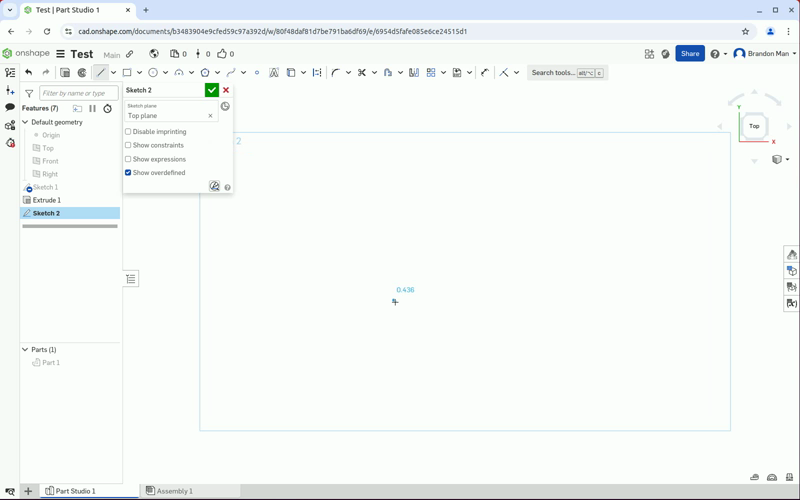
scroll(6)
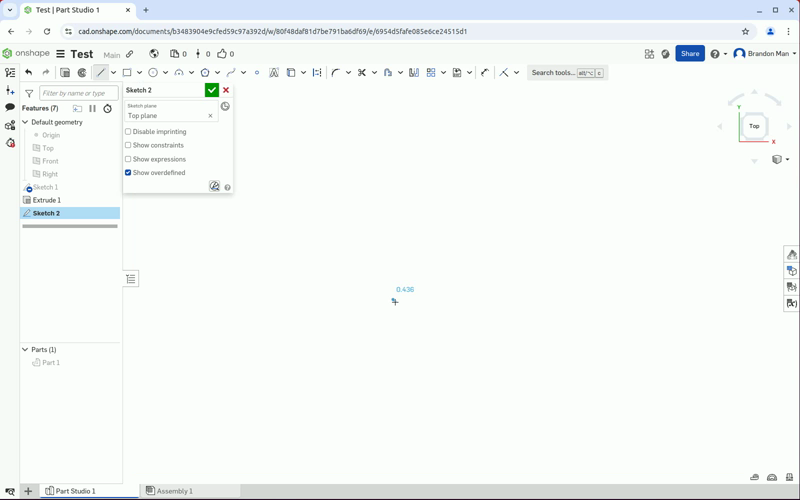
scroll(6)
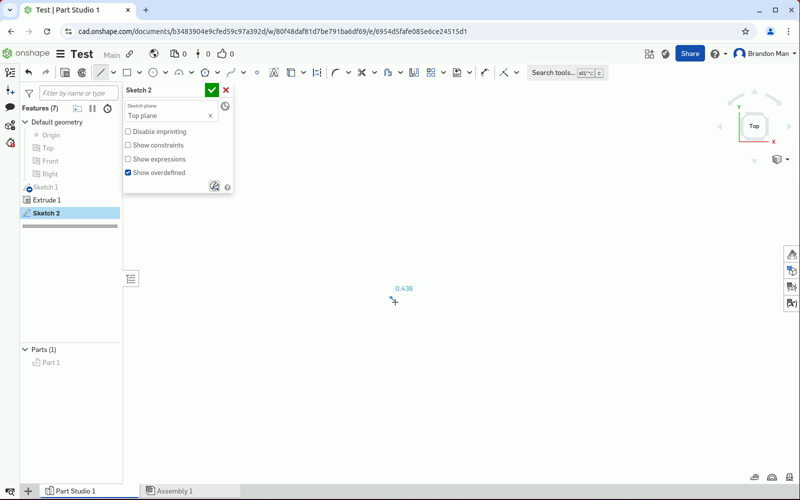
scroll(6)
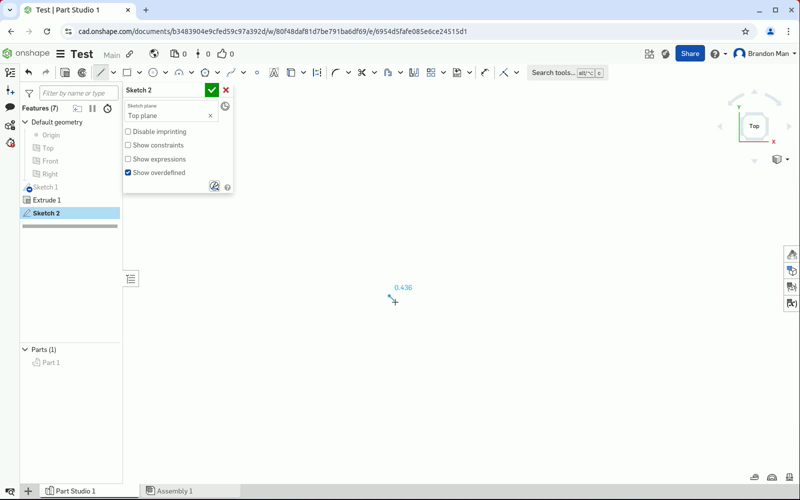
scroll(6)
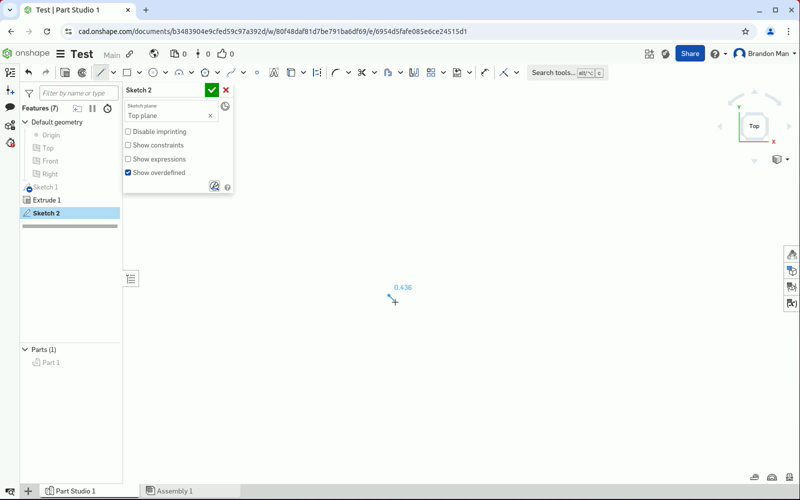
scroll(6)
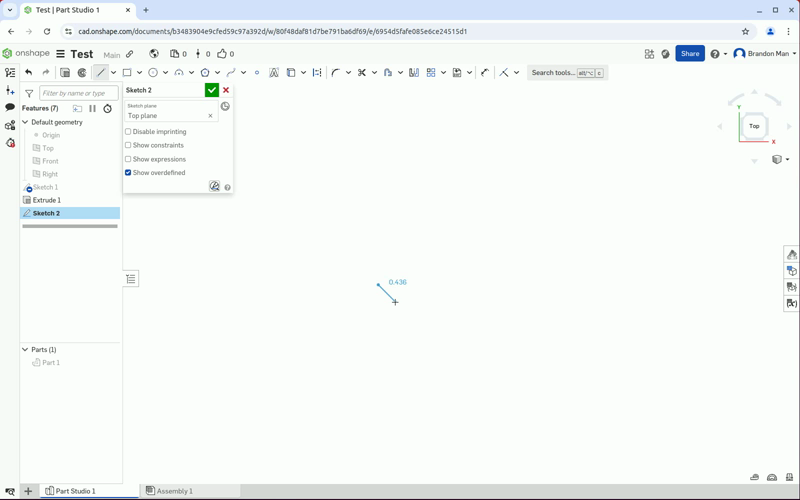
click(395, 301)
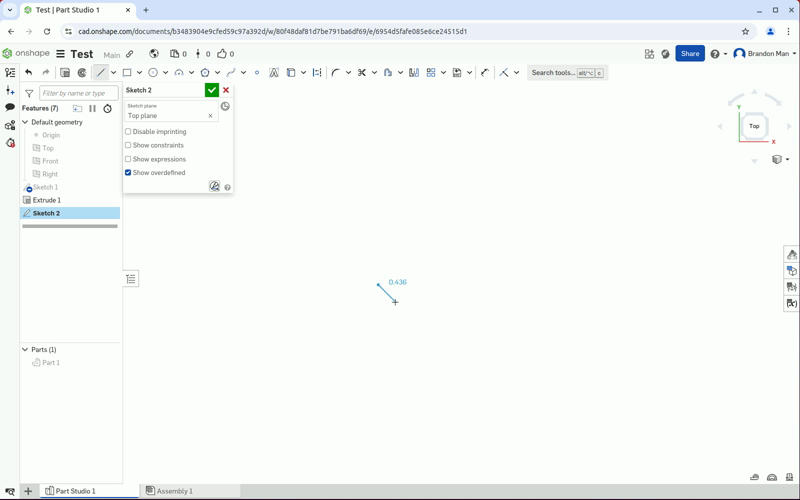
scroll(-6)
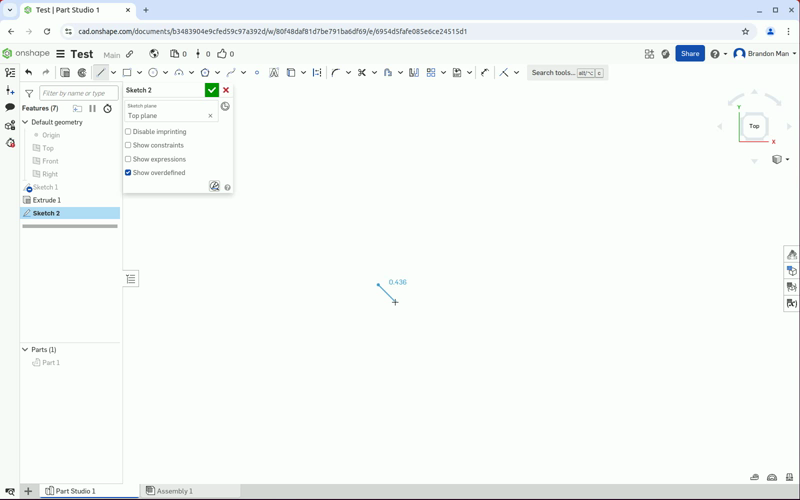
scroll(-6)
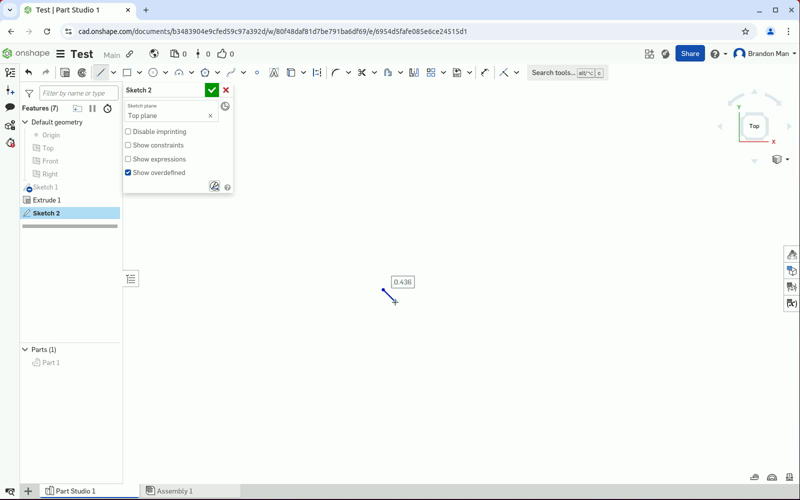
scroll(-6)
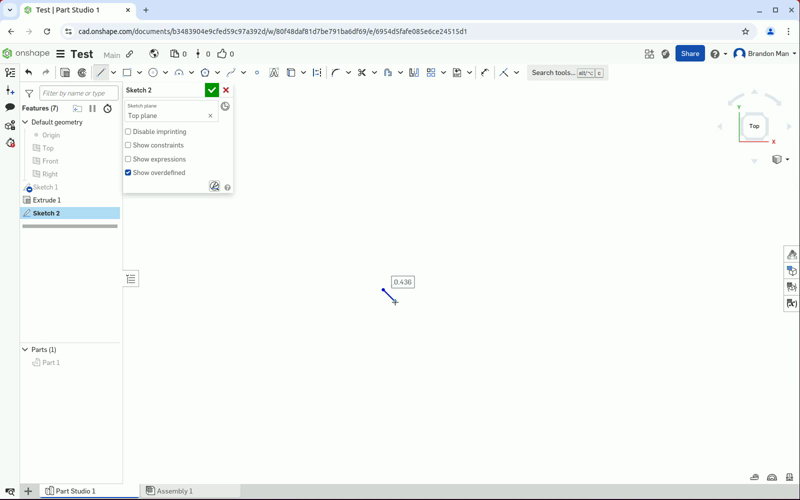
scroll(-6)
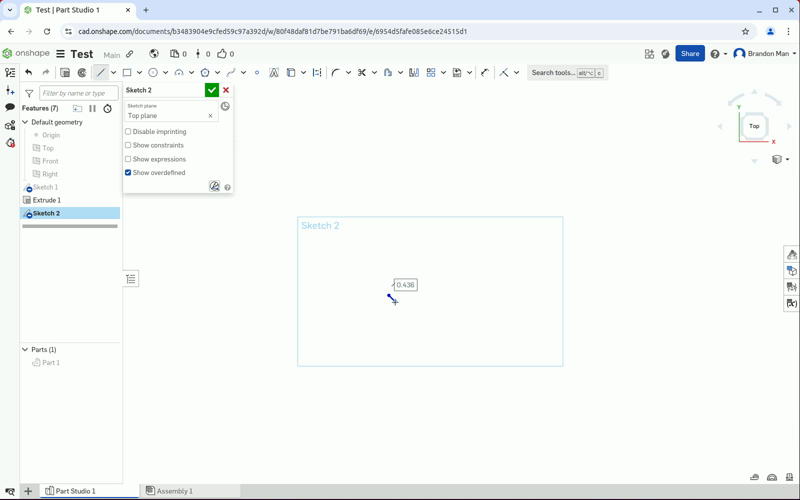
scroll(-6)
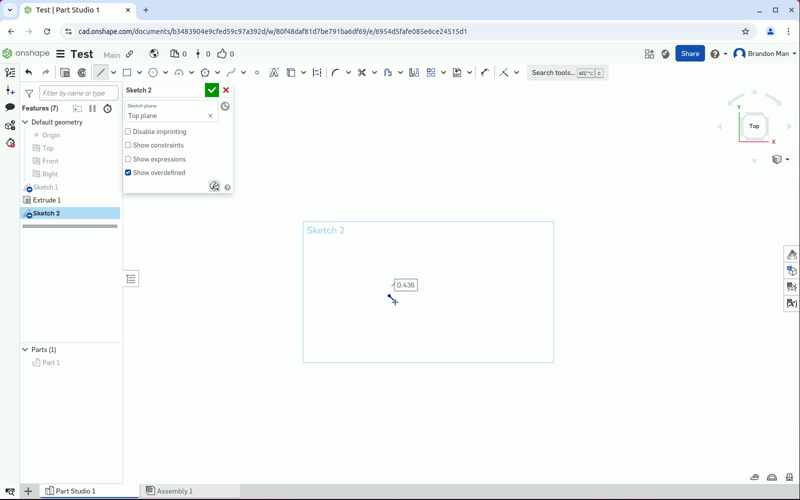
scroll(-6)
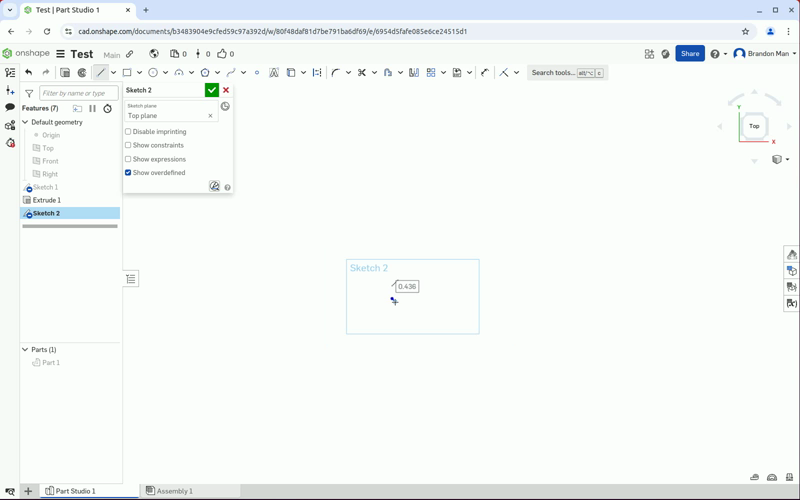
scroll(-6)
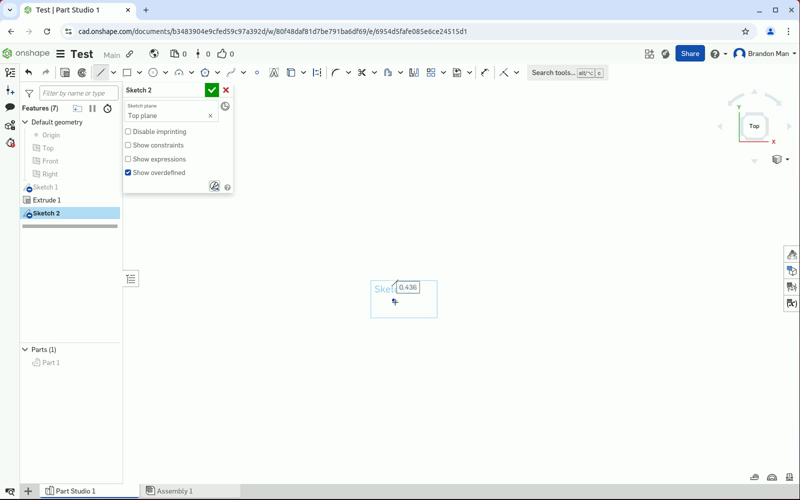
key_up(shift)
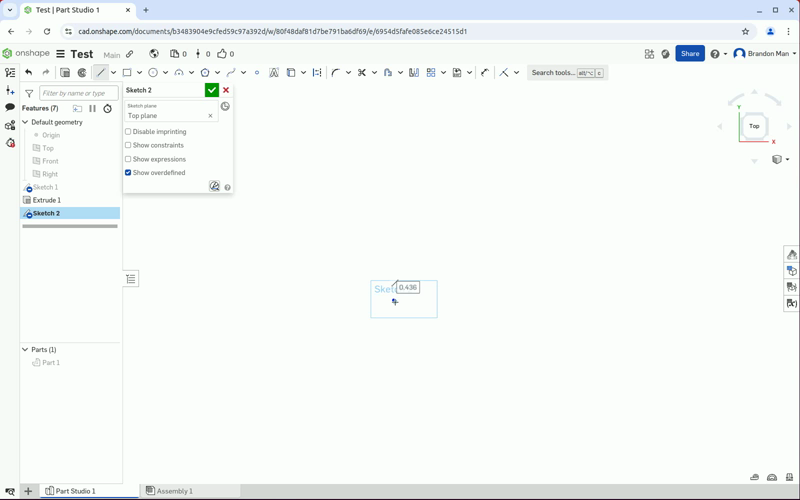
key_down(shift)
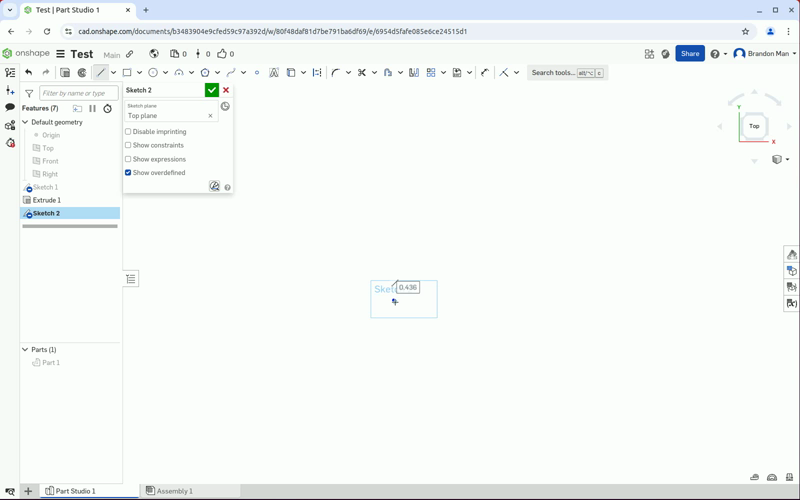
mouse_move(395, 218)
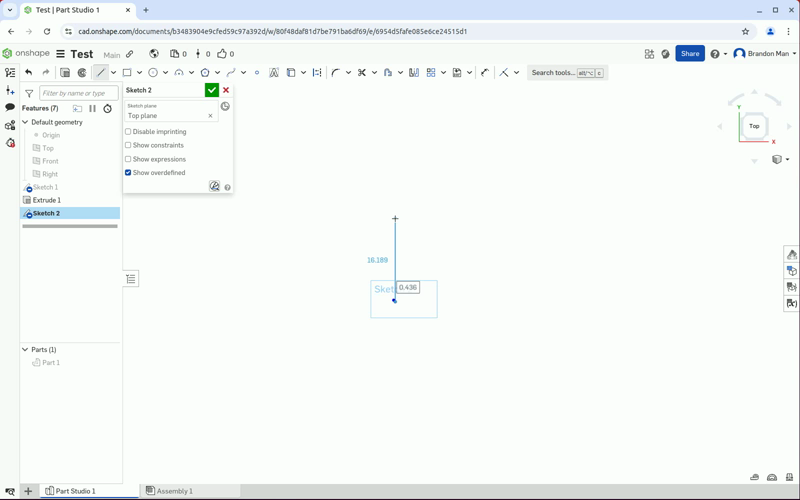
click(395, 218)
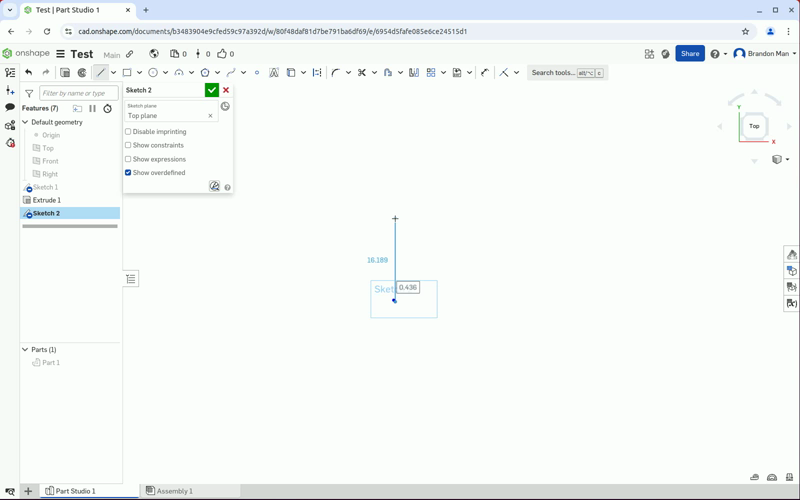
key_up(shift)
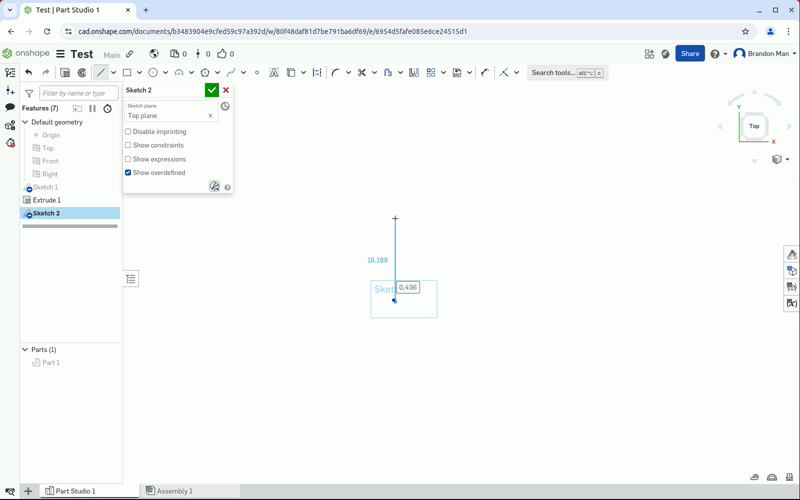
key_down(shift)
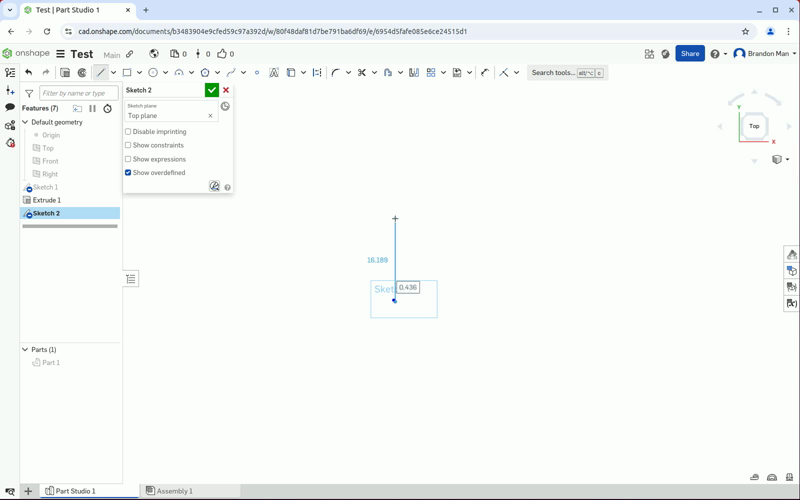
mouse_move(467, 218)
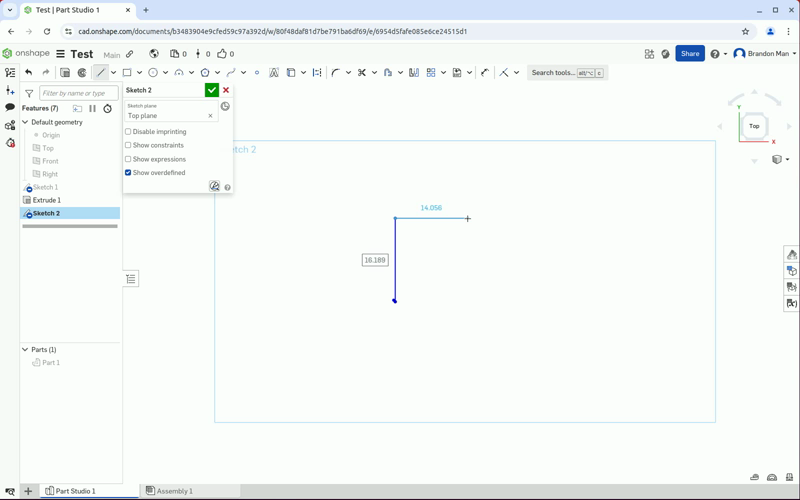
click(467, 218)
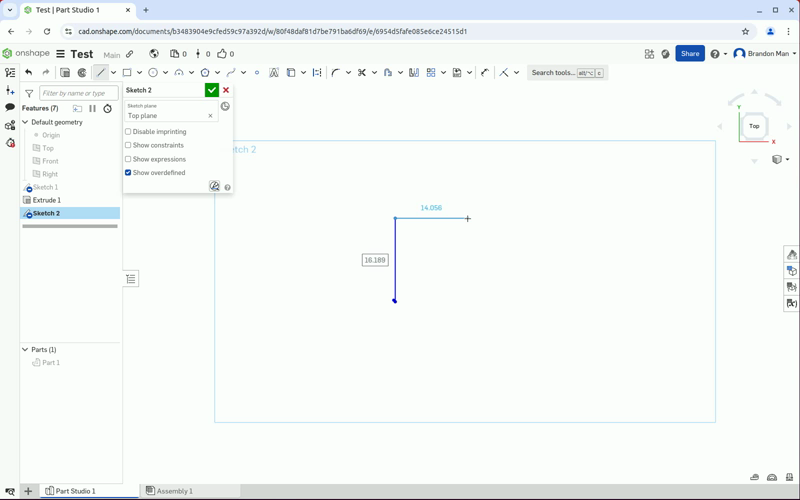
key_up(shift)
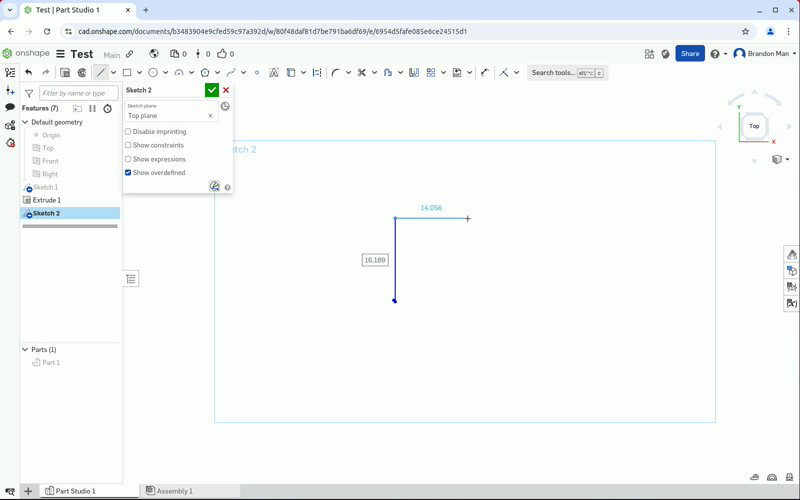
key_down(shift)
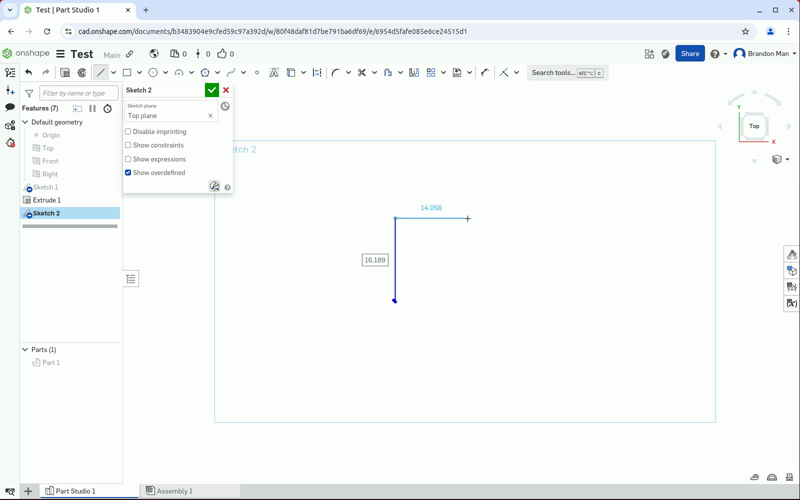
mouse_move(525, 275)
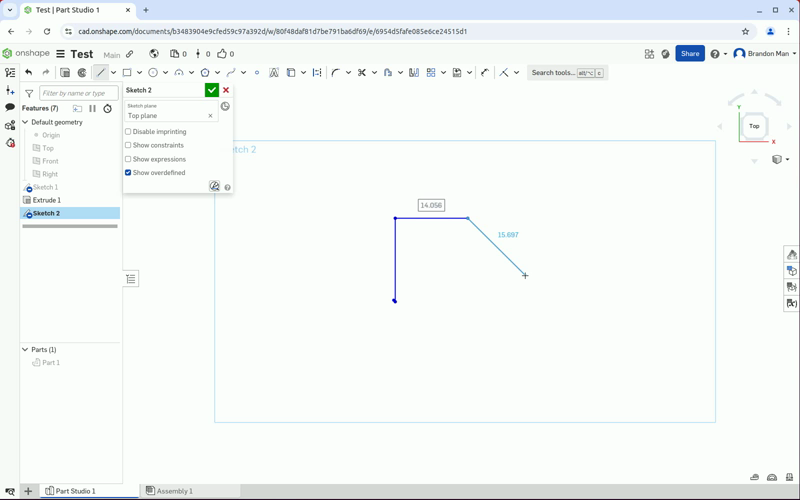
click(525, 275)
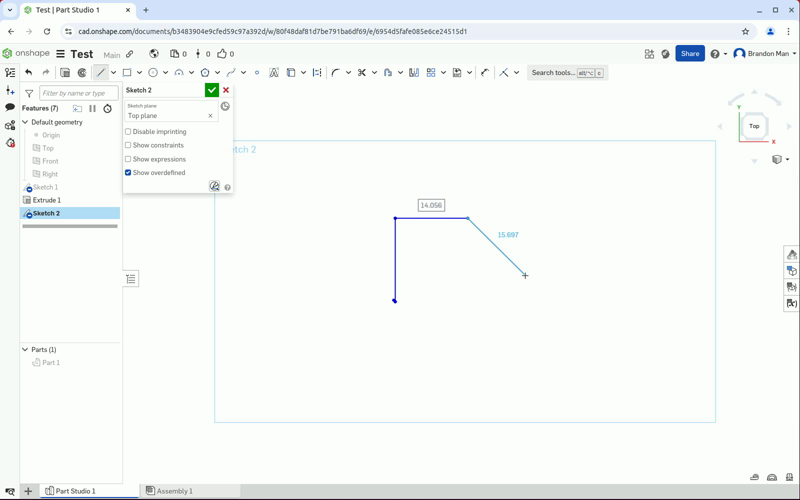
key_up(shift)
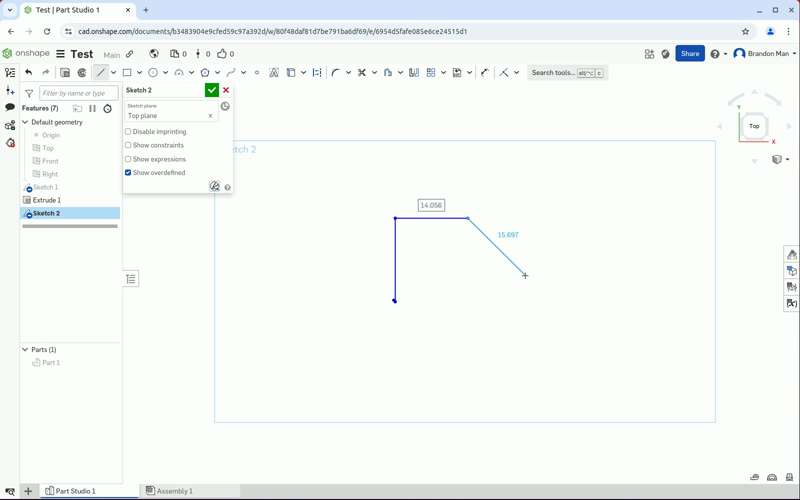
key_down(shift)
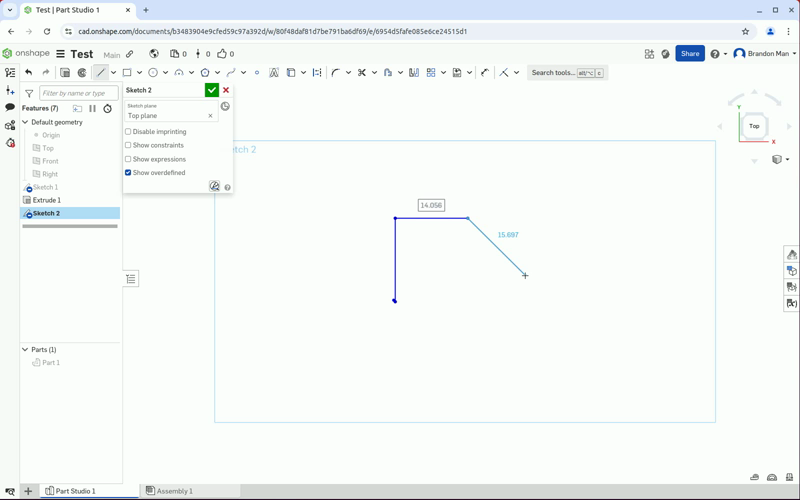
mouse_move(525, 346)
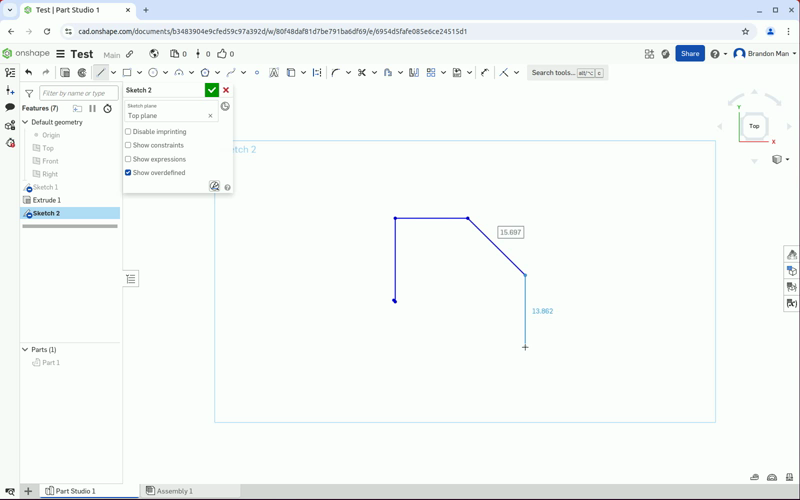
click(525, 346)
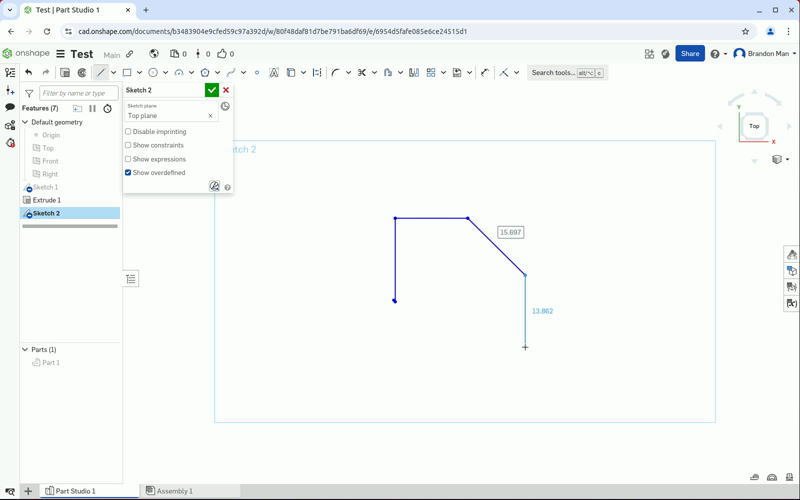
key_up(shift)
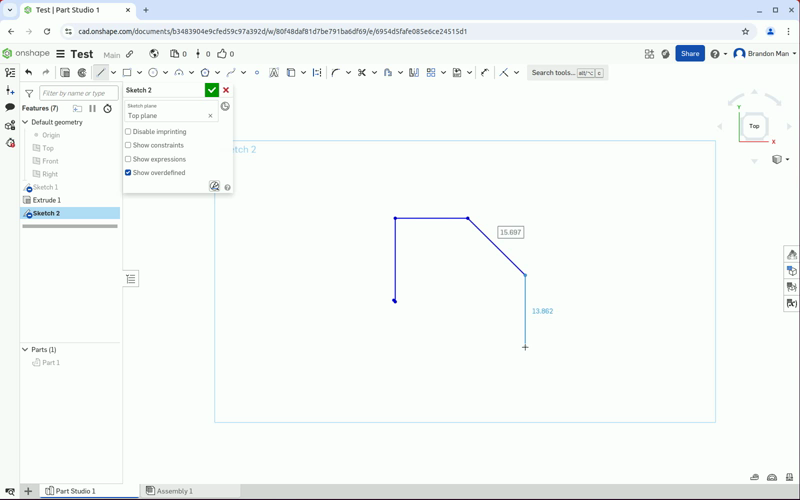
key_down(shift)
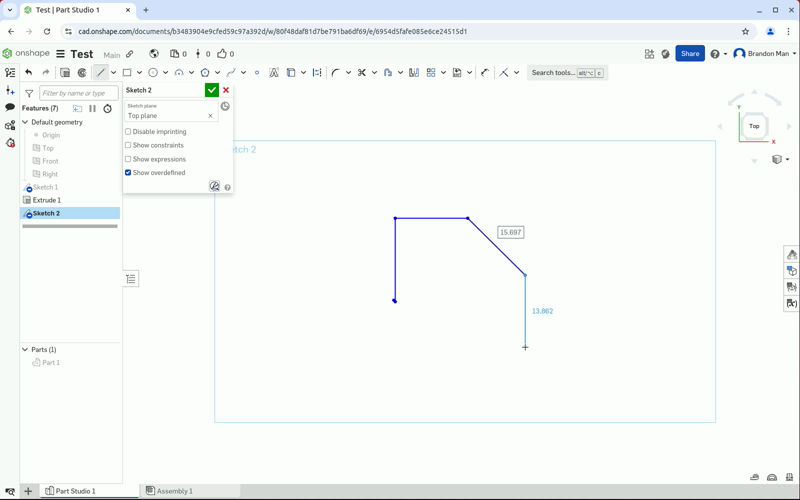
mouse_move(440, 346)
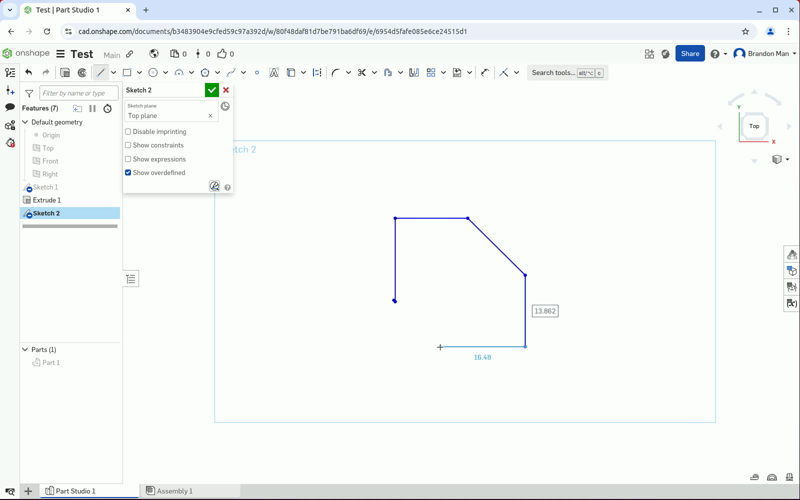
click(440, 346)
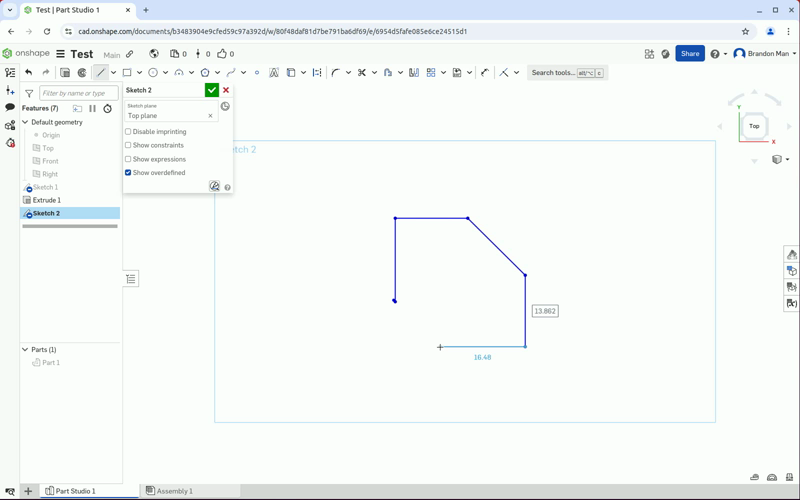
key_up(shift)
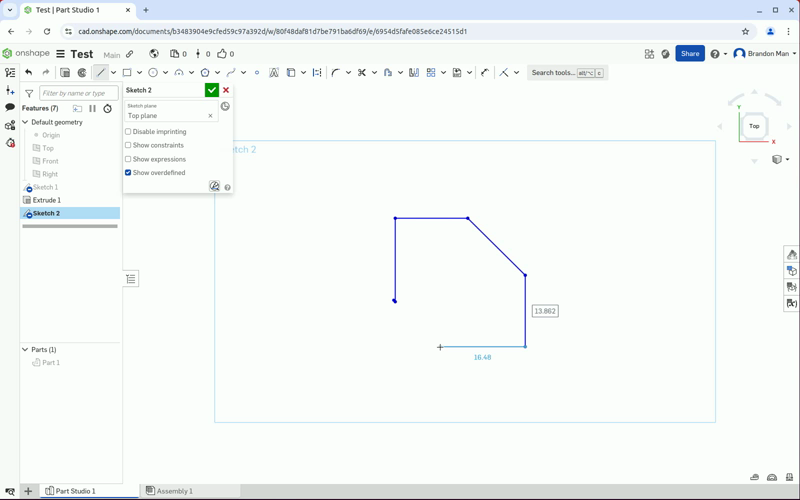
key_down(shift)
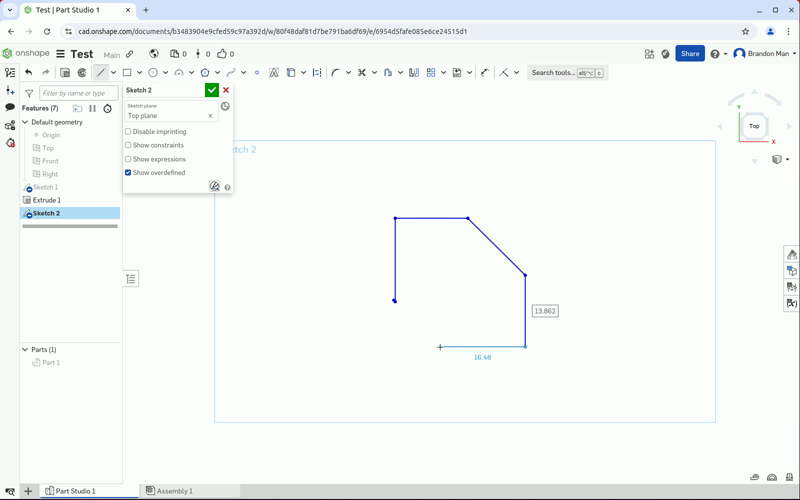
mouse_move(470, 346)
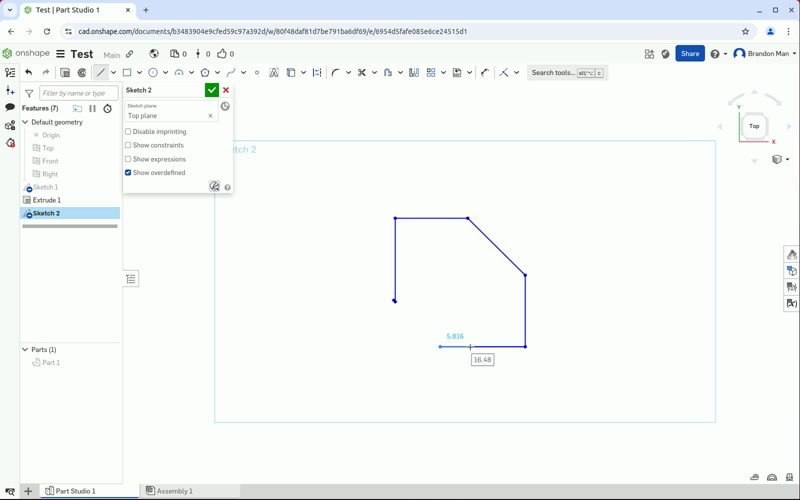
mouse_move(442, 349)
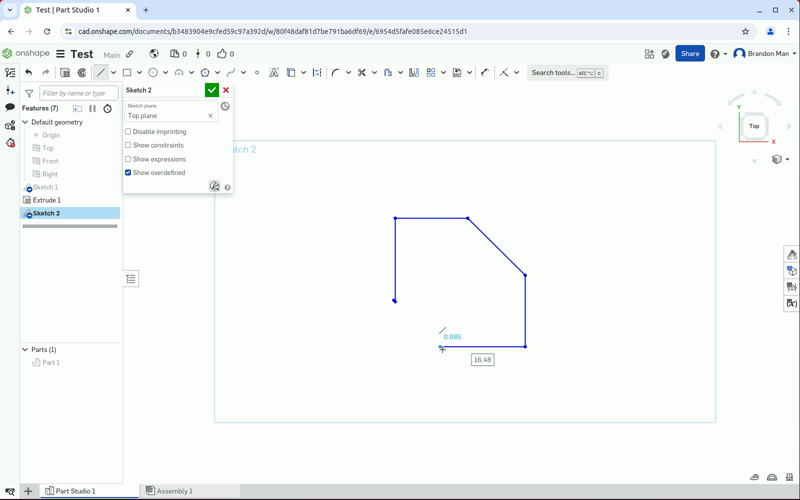
scroll(6)
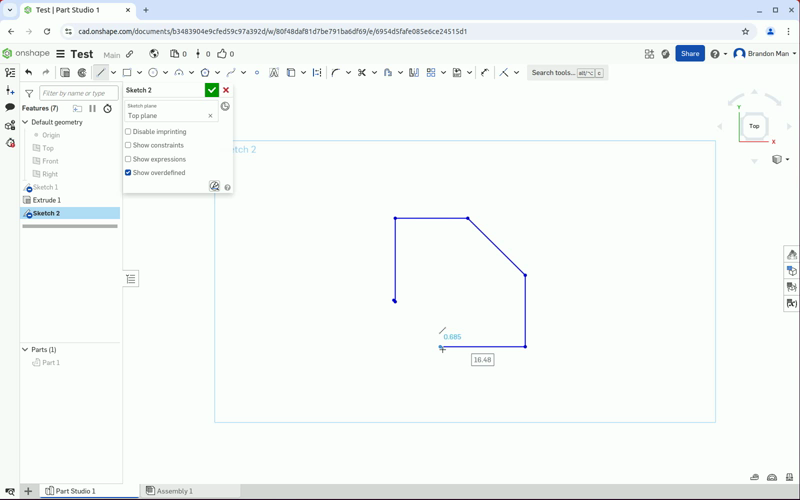
scroll(6)
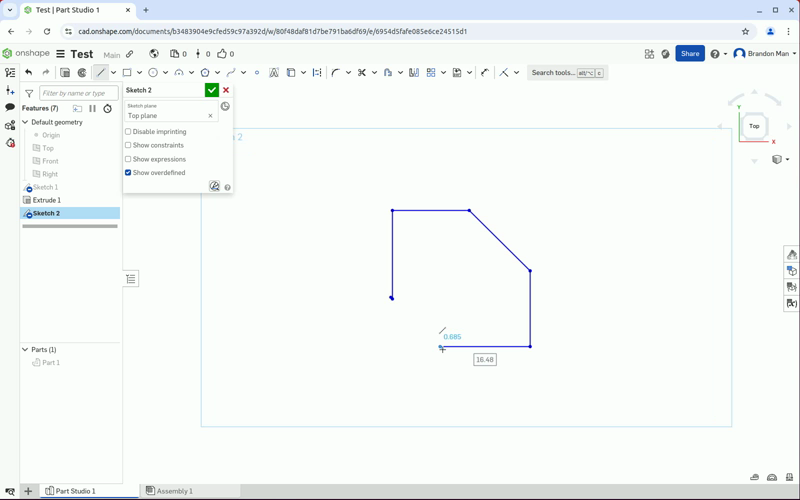
scroll(6)
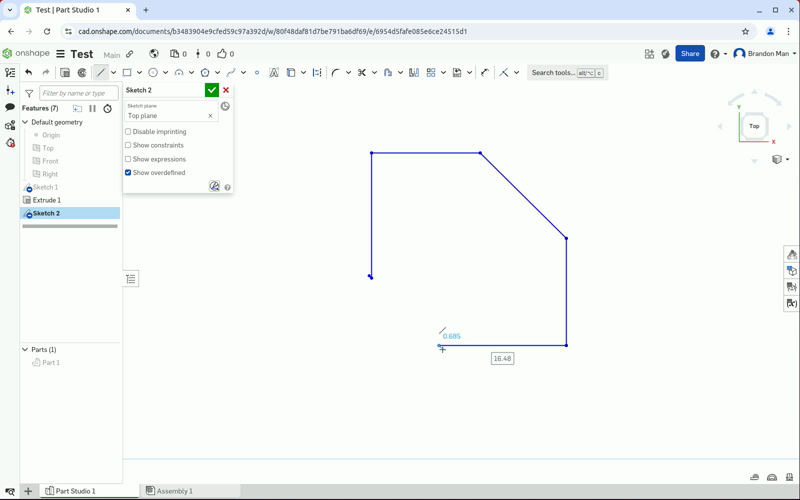
scroll(6)
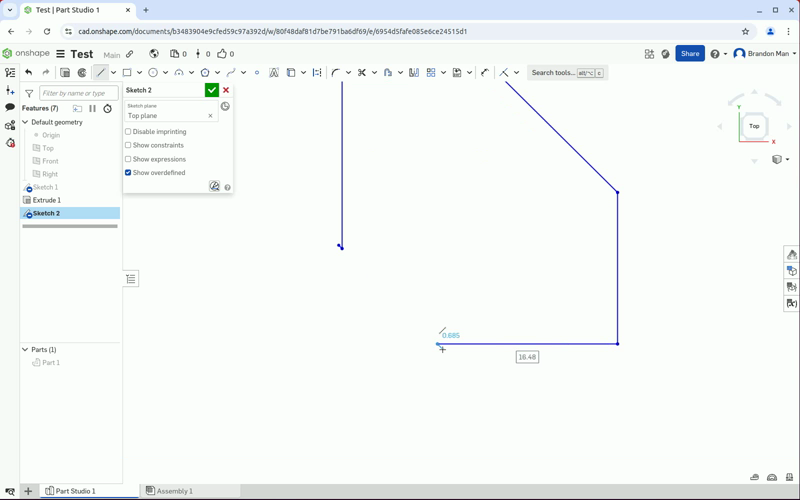
scroll(6)
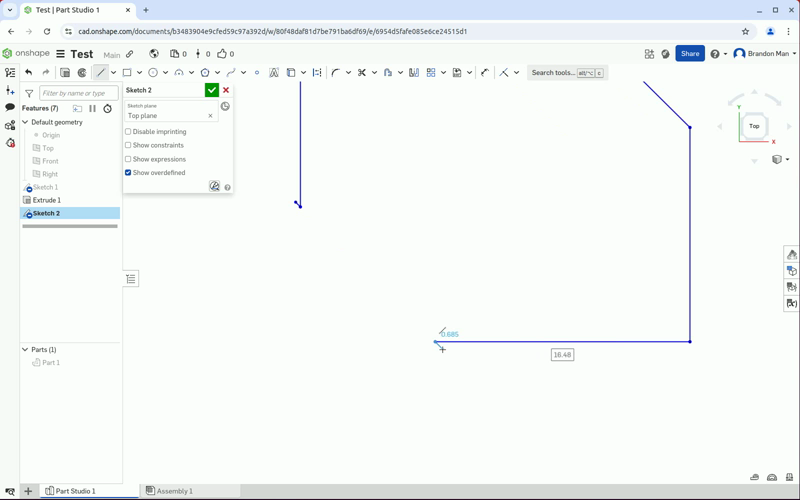
scroll(6)
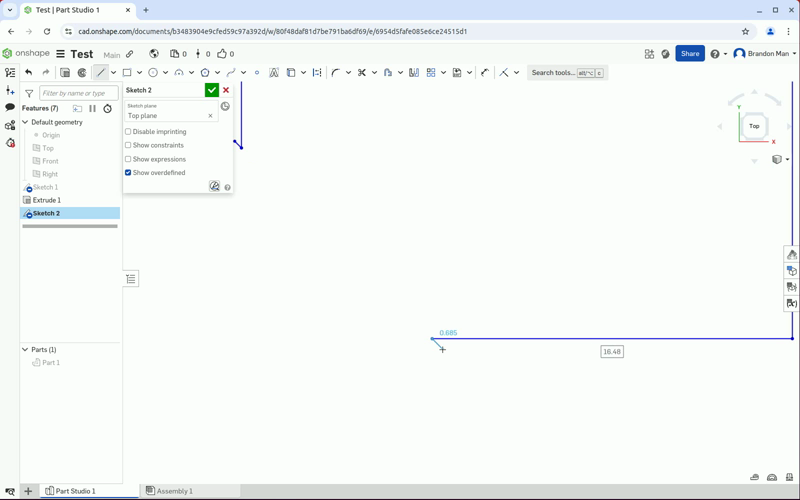
scroll(6)
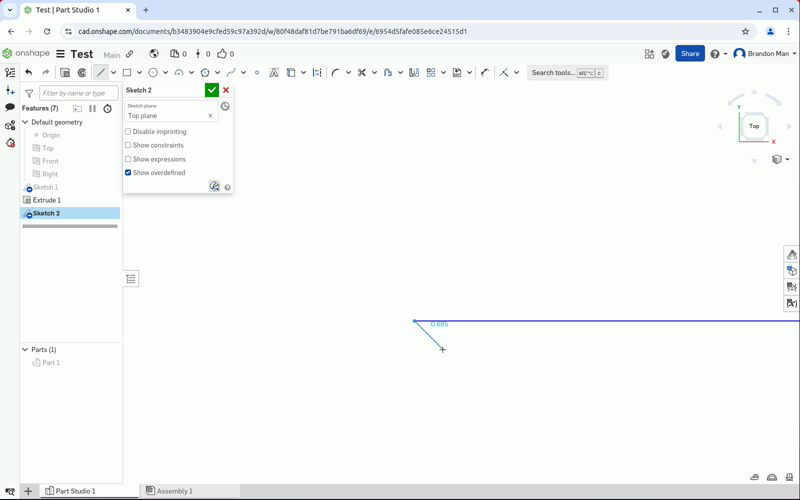
click(442, 349)
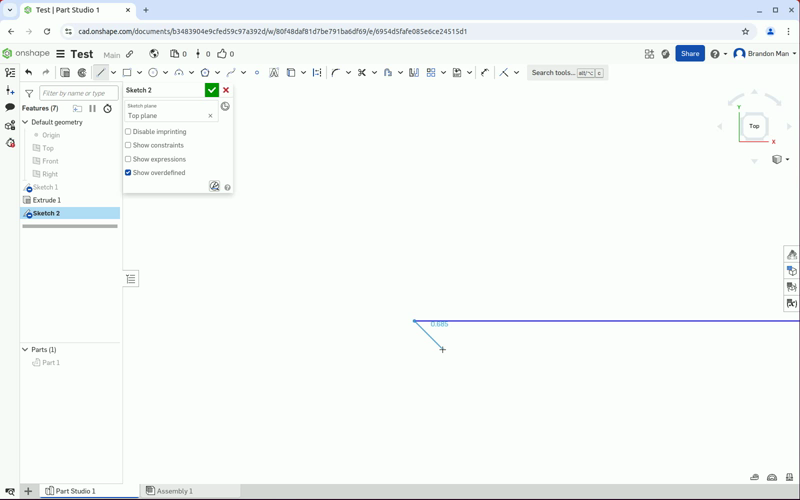
scroll(-6)
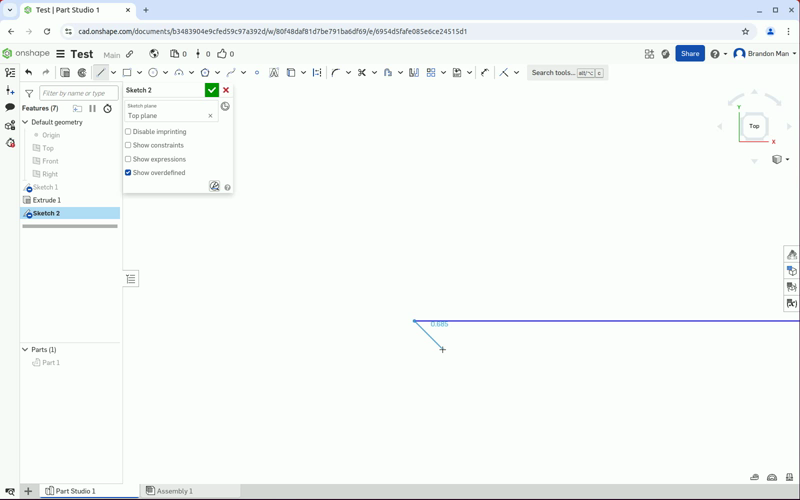
scroll(-6)
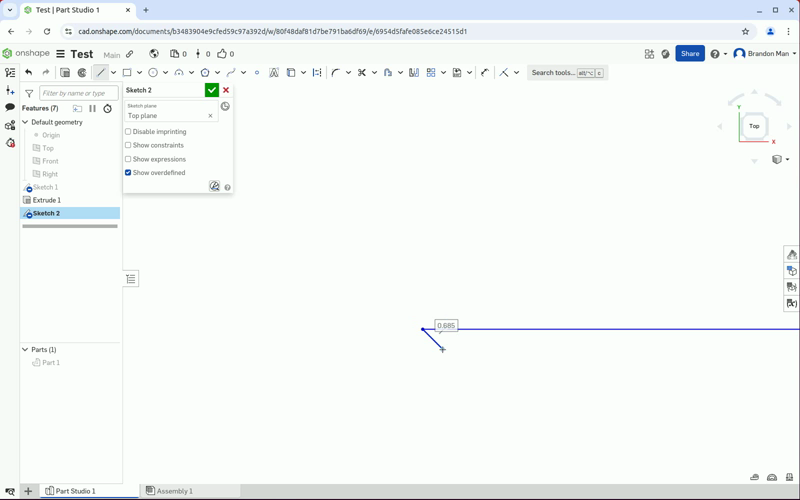
scroll(-6)
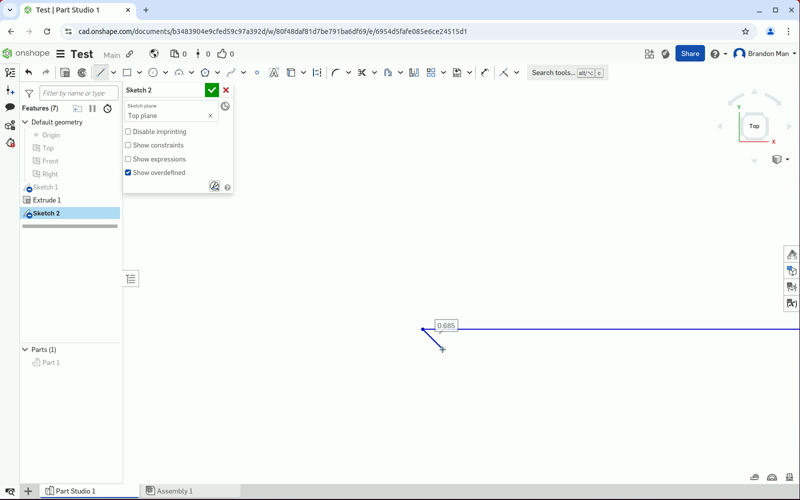
scroll(-6)
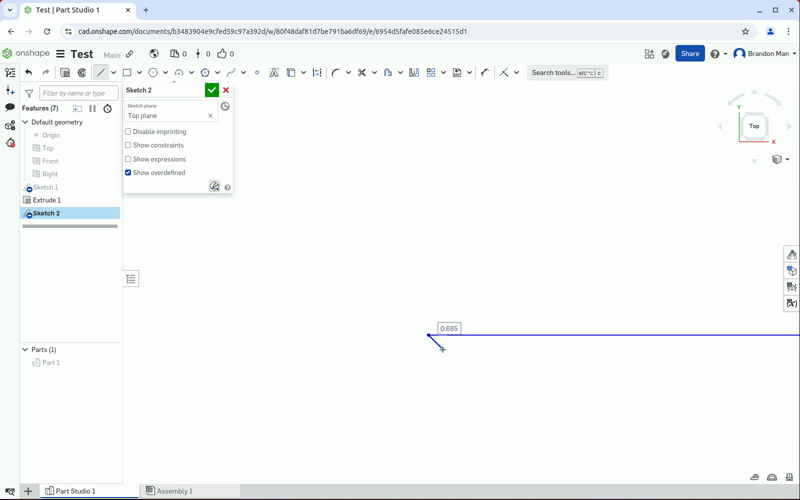
scroll(-6)
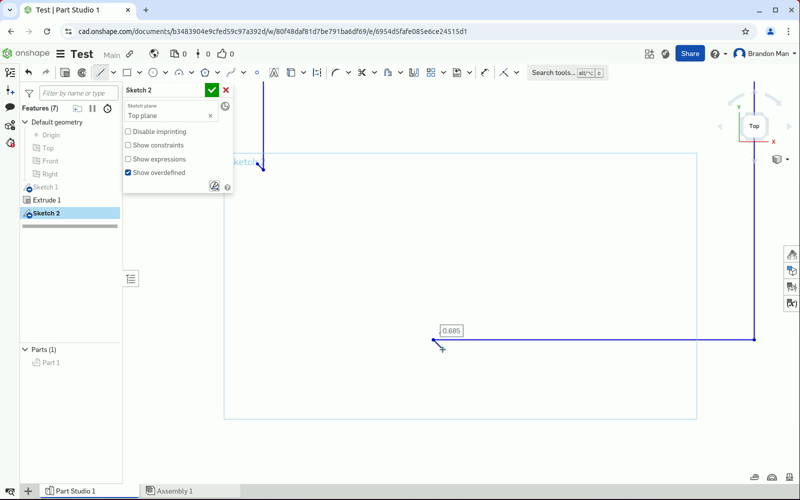
scroll(-6)
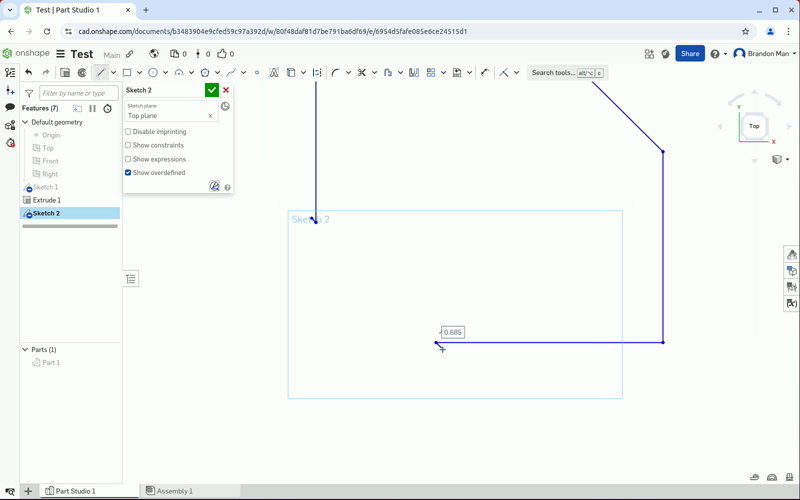
scroll(-6)
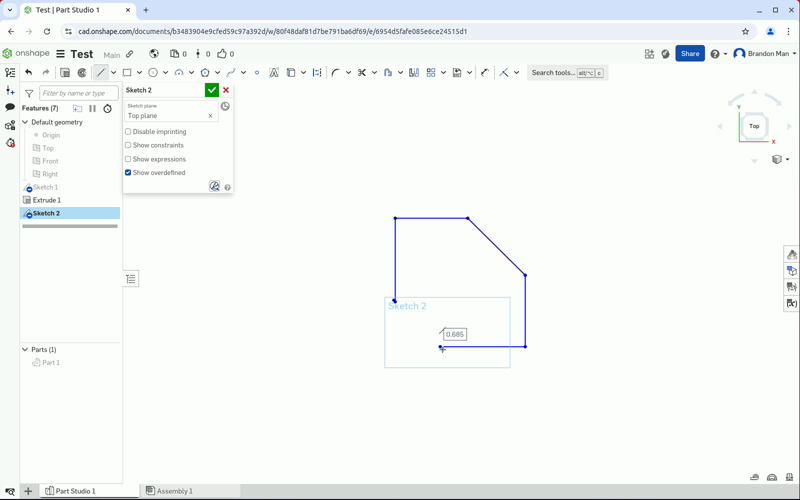
key_up(shift)
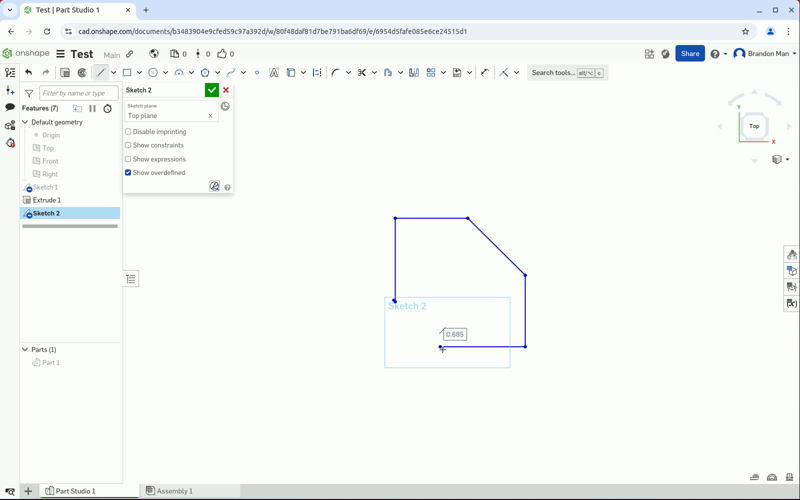
key_down(shift)
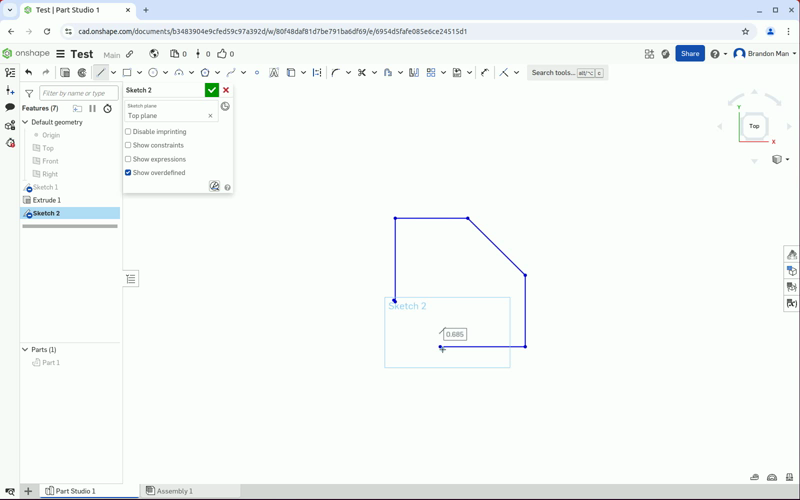
mouse_move(526, 349)
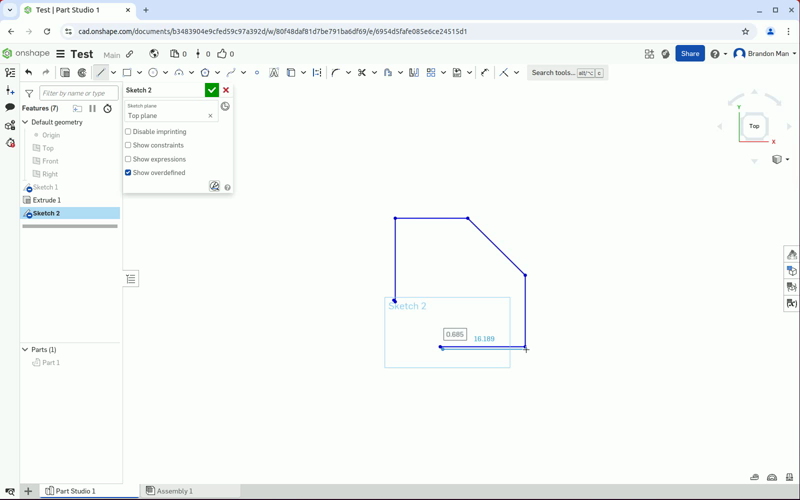
scroll(6)
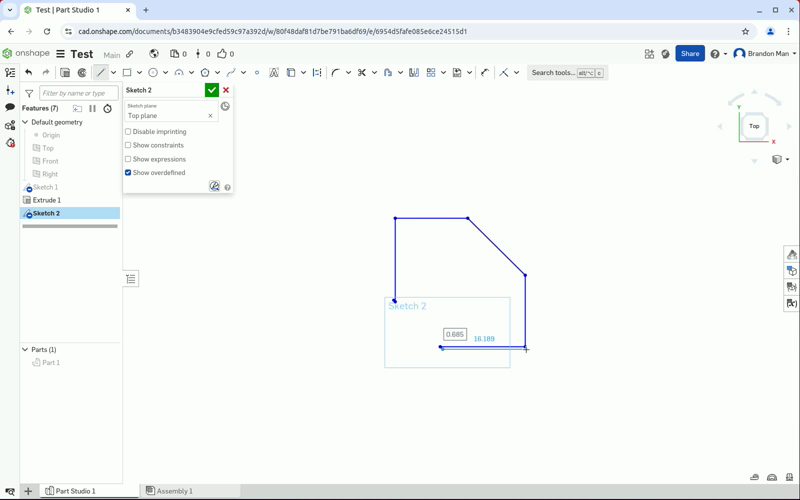
scroll(6)
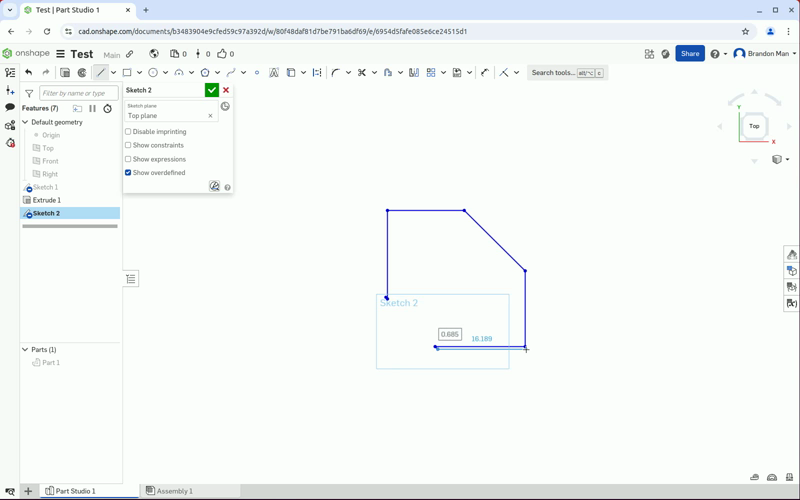
scroll(6)
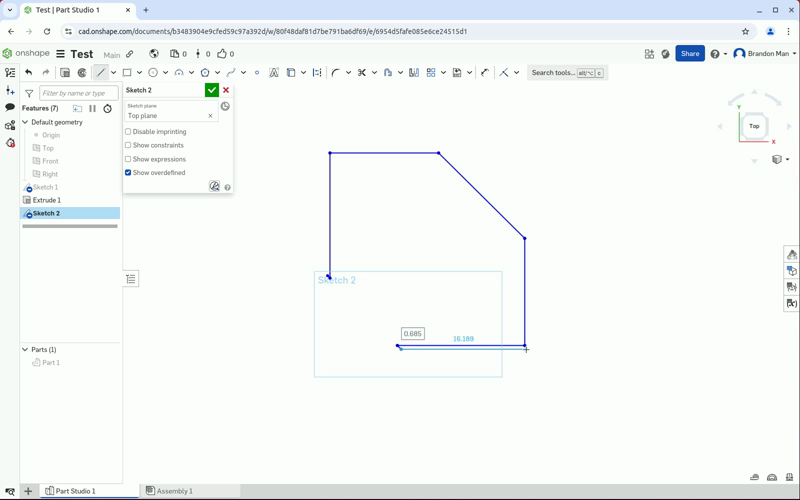
scroll(6)
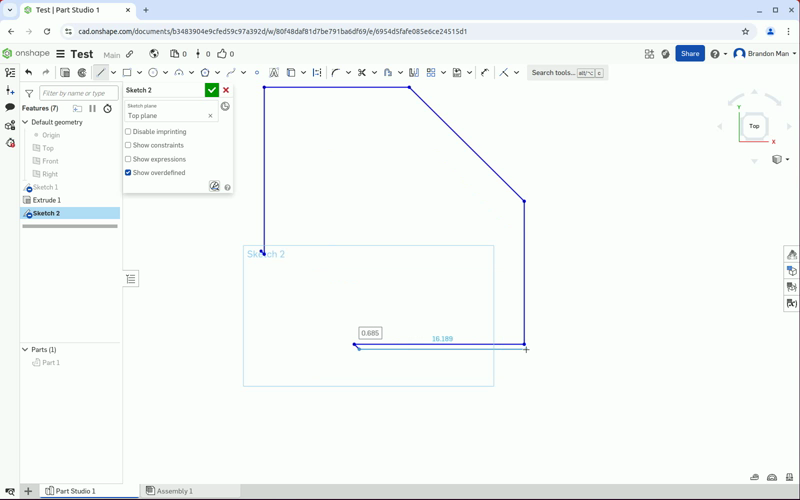
scroll(6)
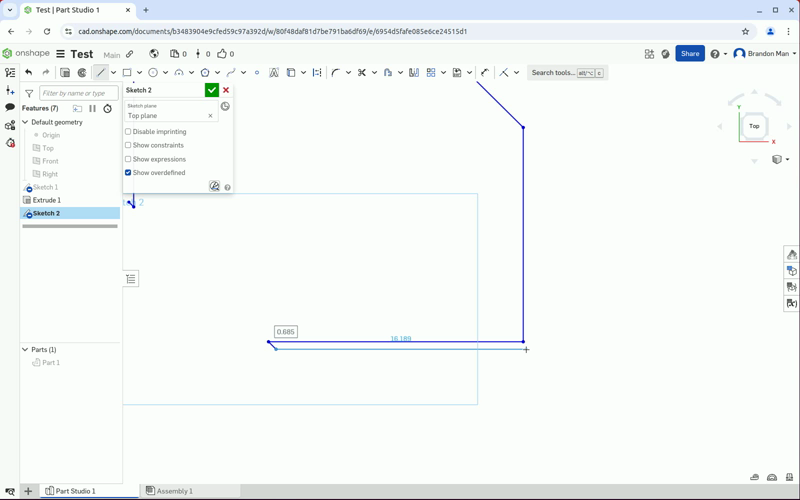
scroll(6)
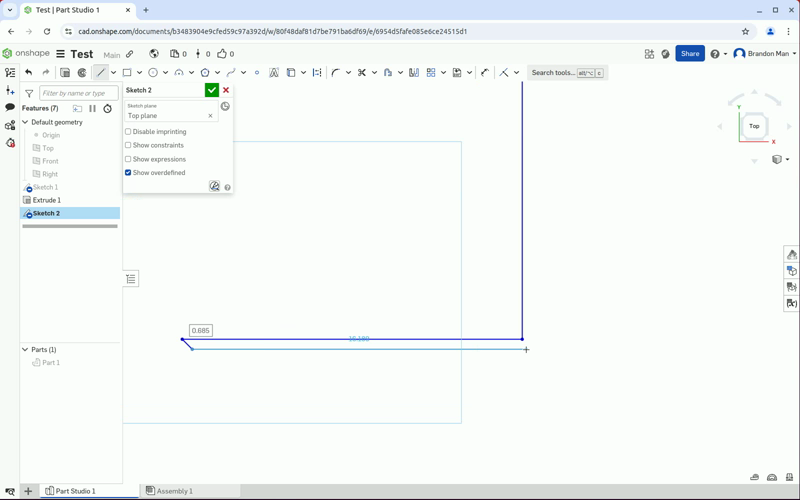
scroll(6)
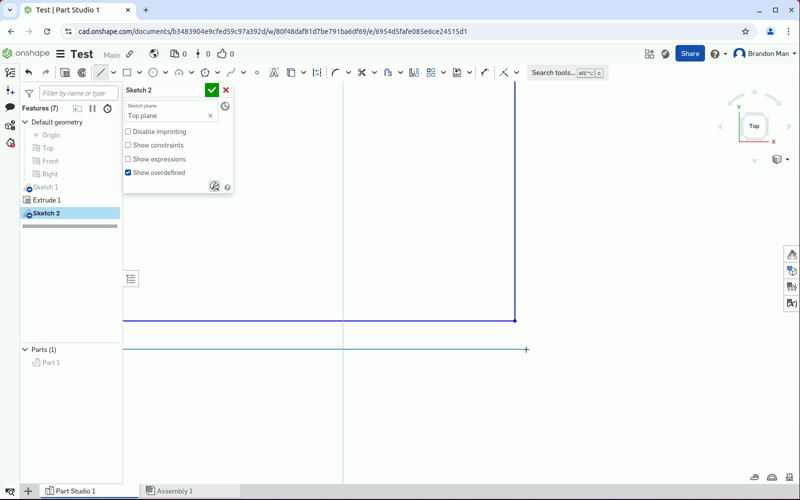
click(526, 349)
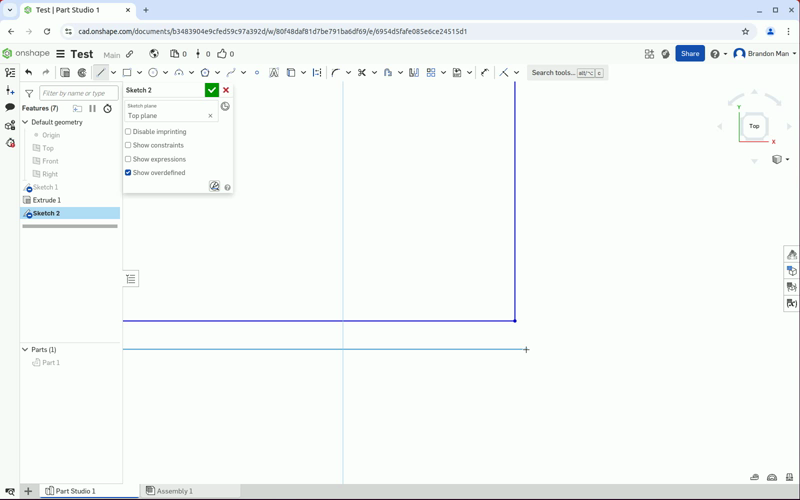
scroll(-6)
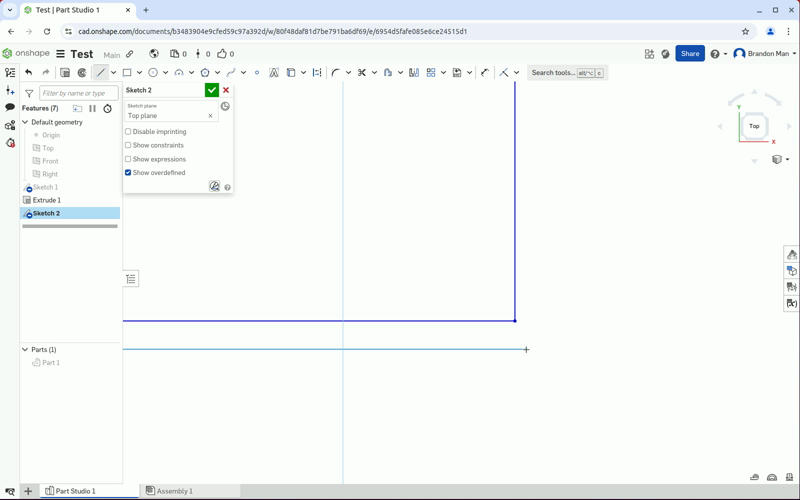
scroll(-6)
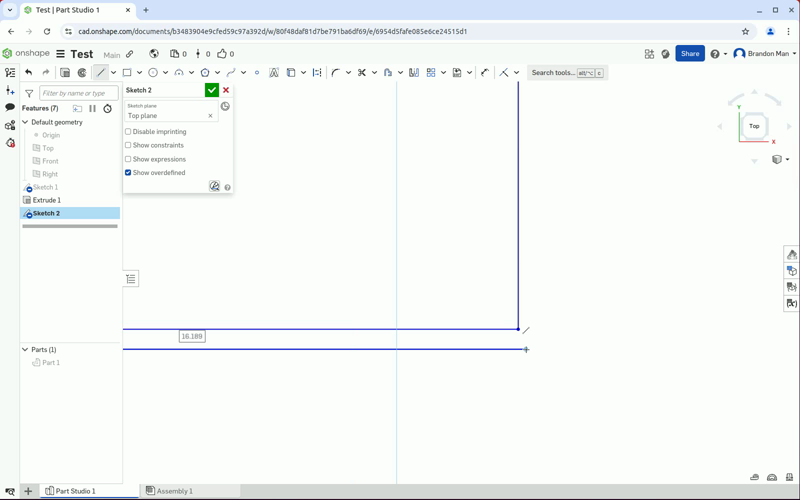
scroll(-6)
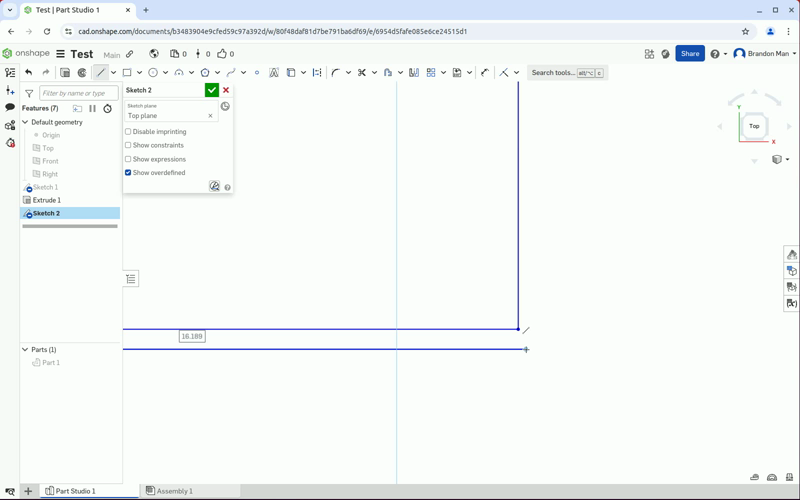
scroll(-6)
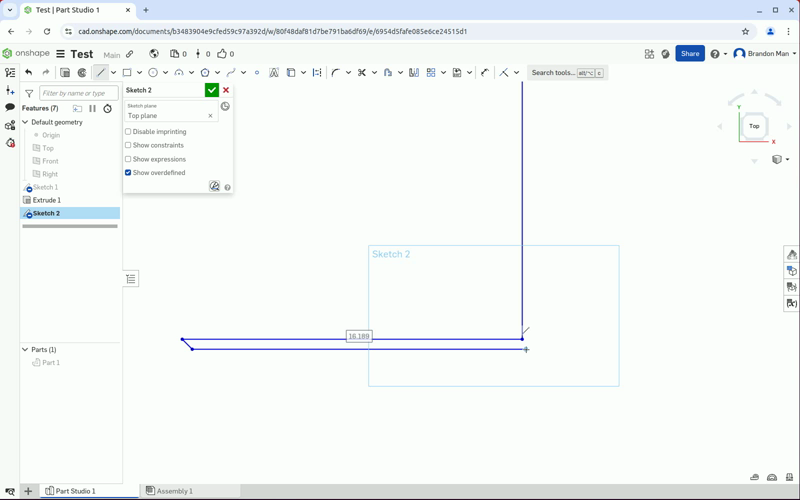
scroll(-6)
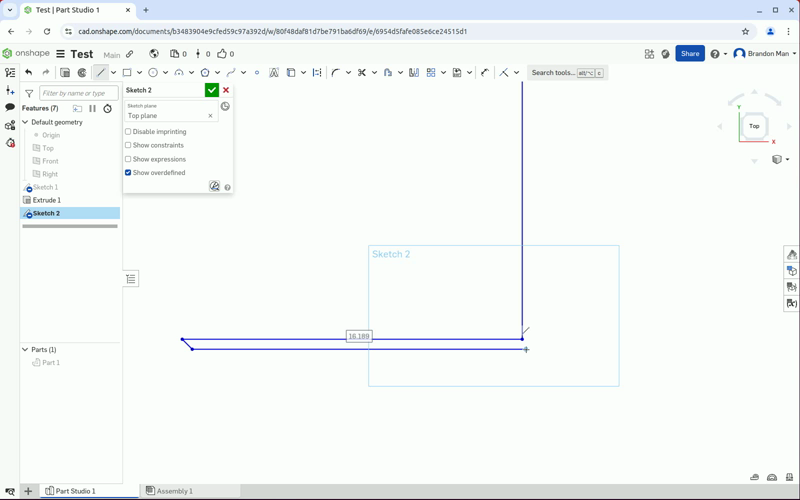
scroll(-6)
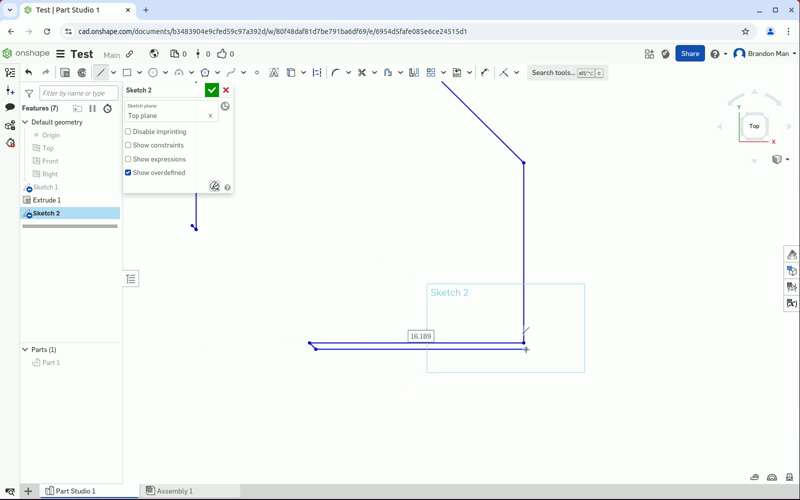
scroll(-6)
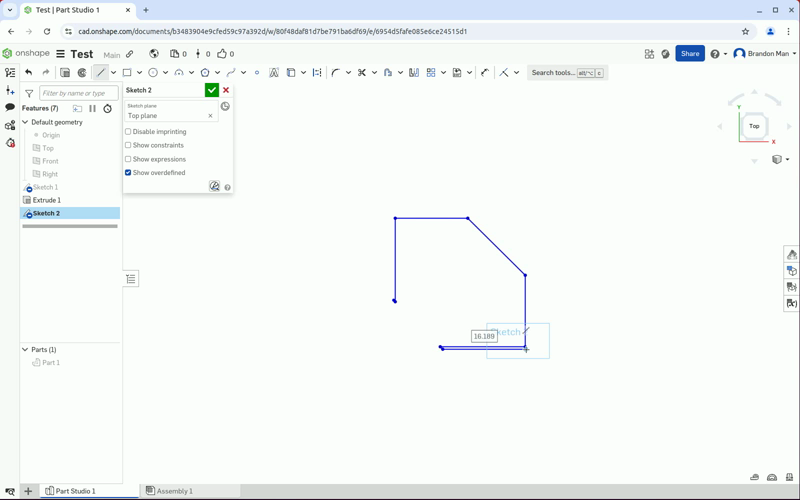
key_up(shift)
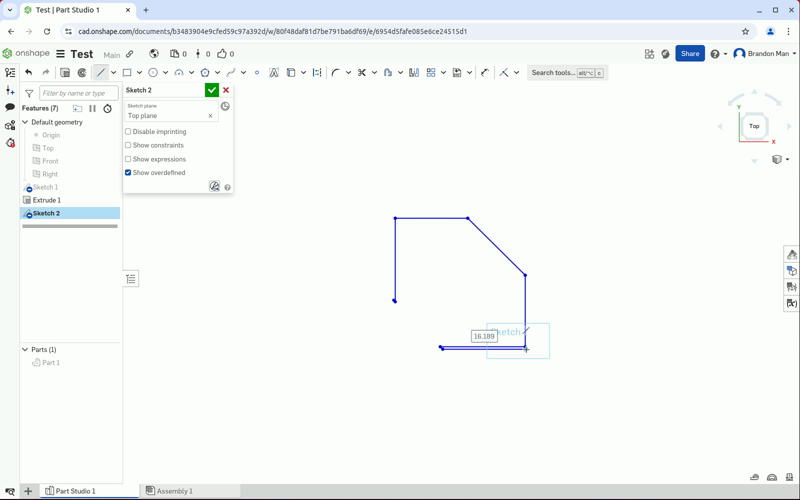
key_down(shift)
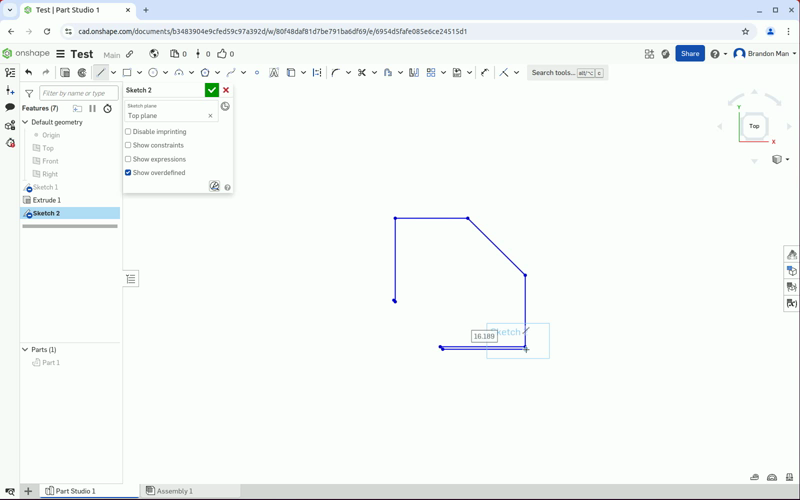
mouse_move(526, 273)
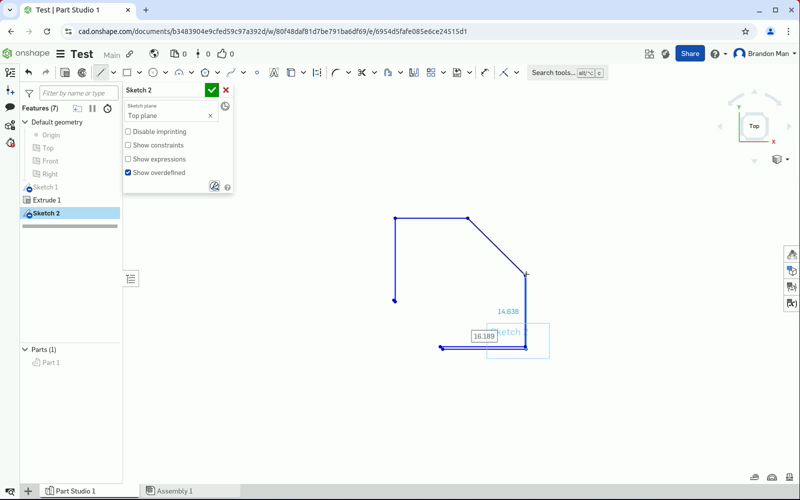
scroll(6)
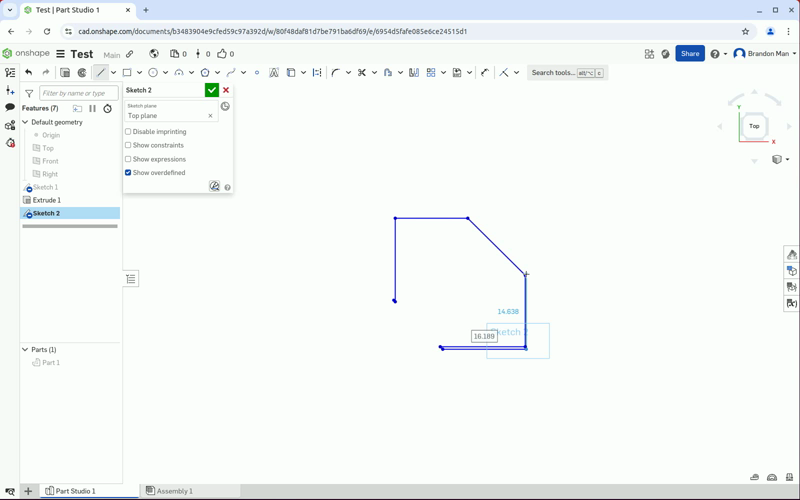
scroll(6)
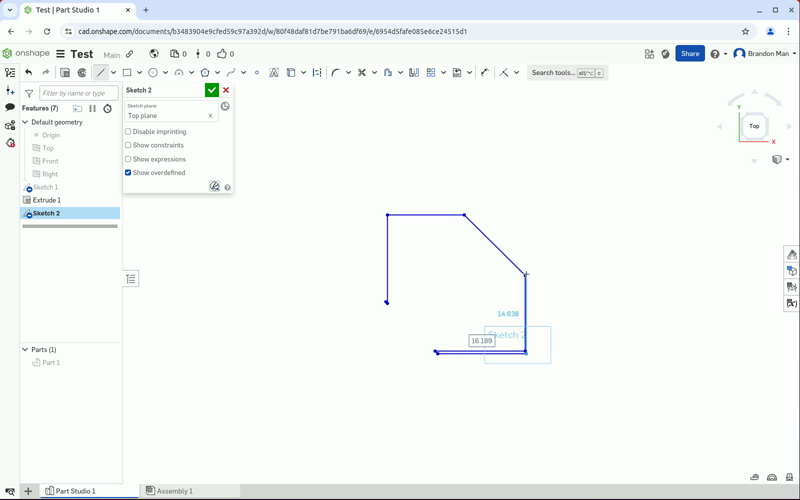
scroll(6)
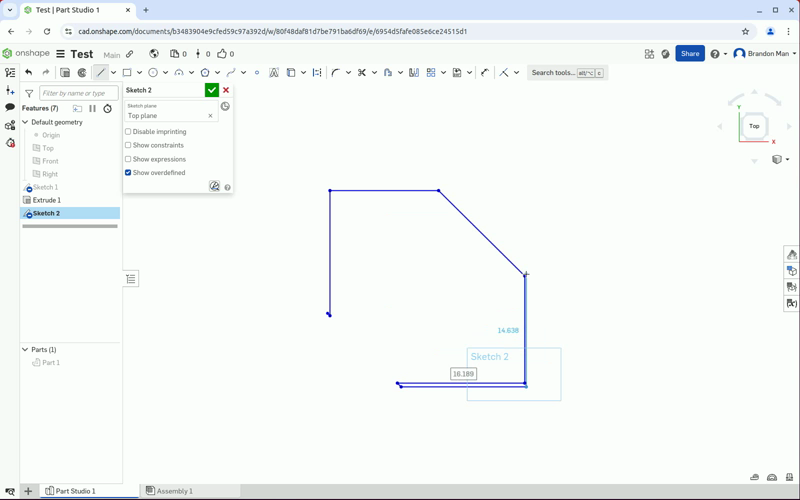
scroll(6)
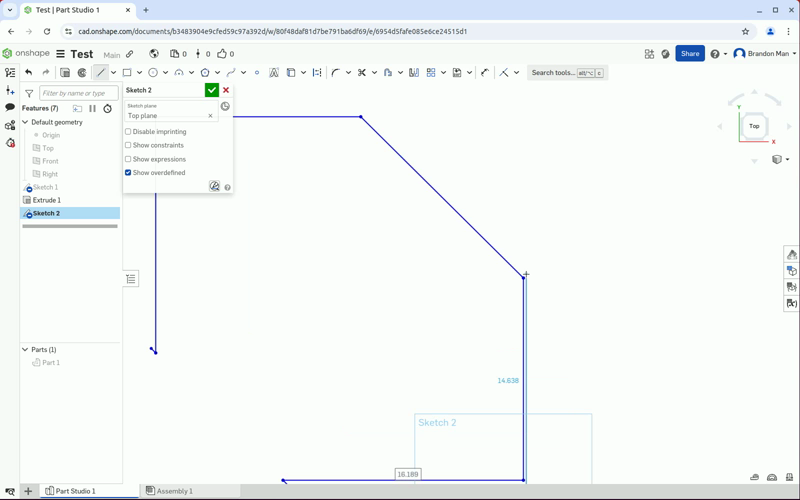
scroll(6)
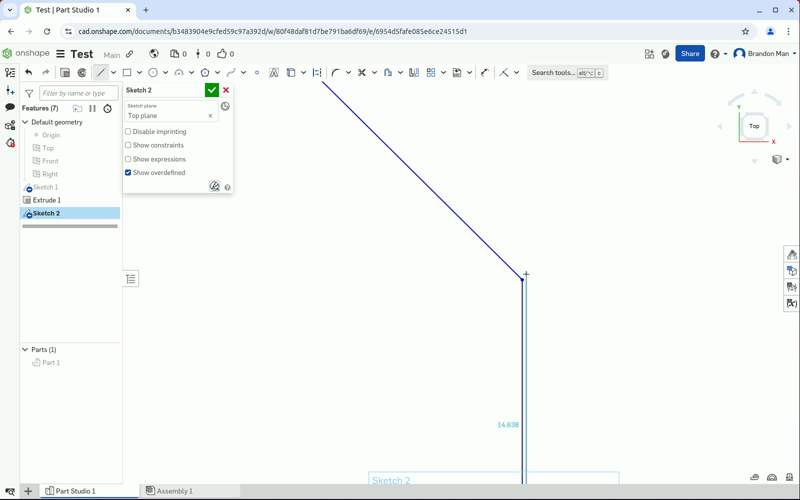
scroll(6)
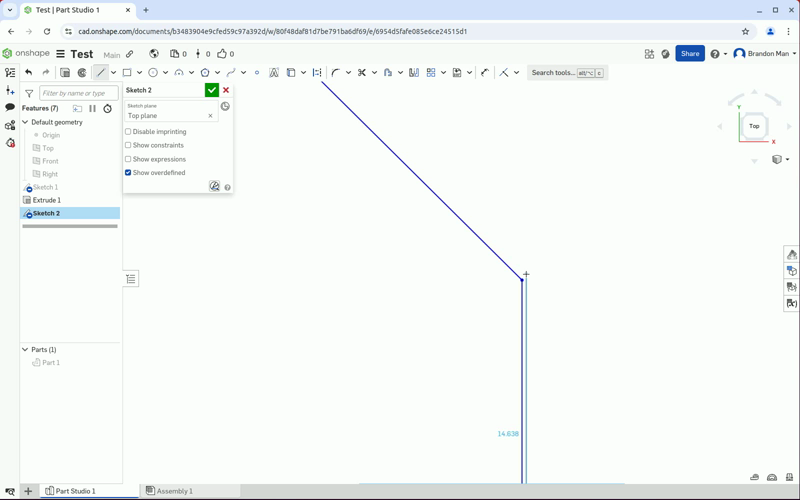
scroll(6)
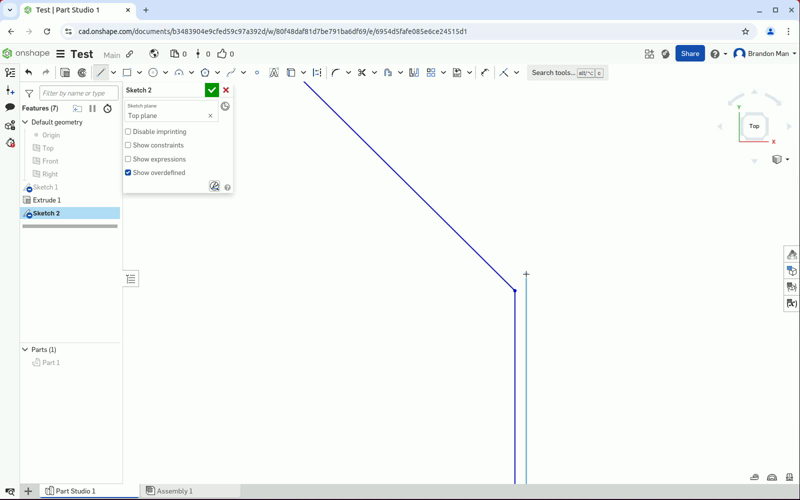
click(526, 273)
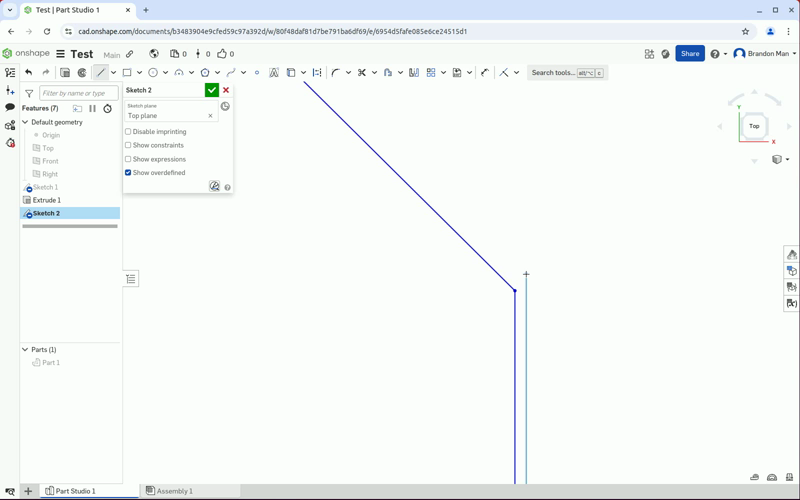
scroll(-6)
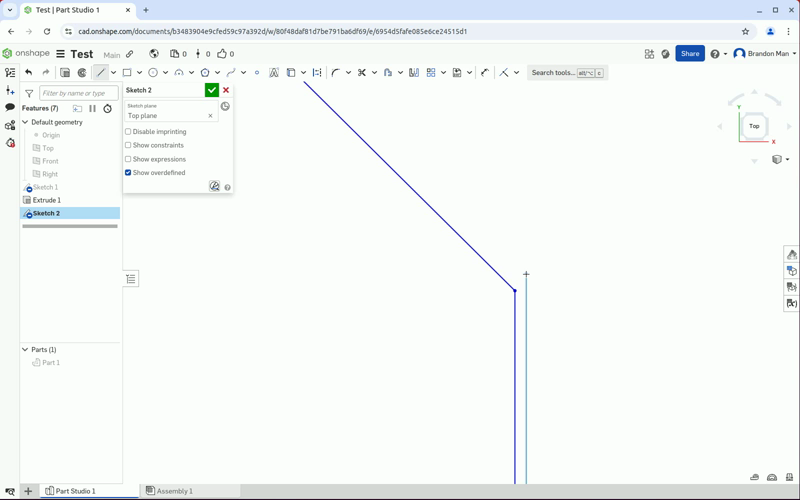
scroll(-6)
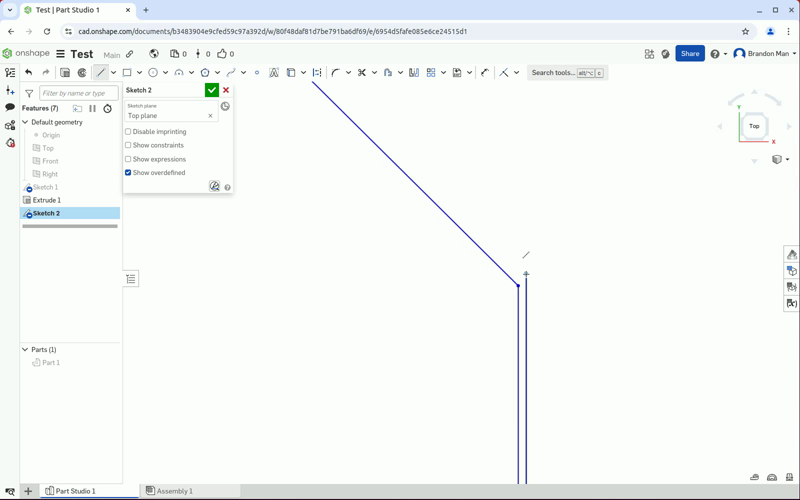
scroll(-6)
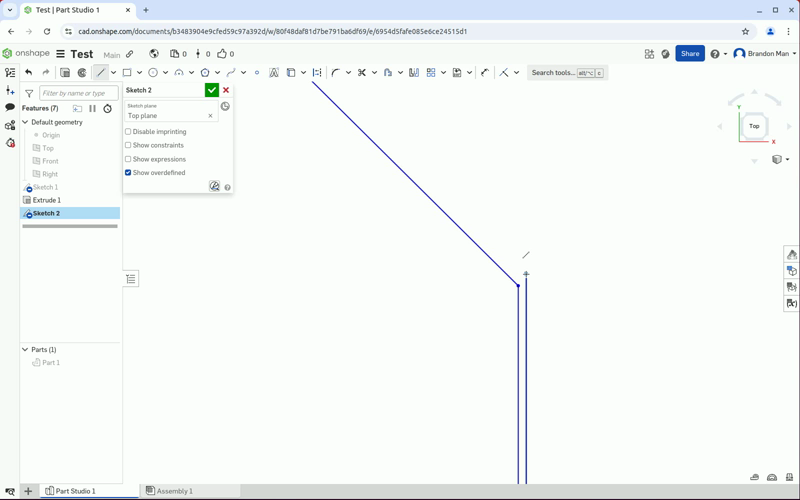
scroll(-6)
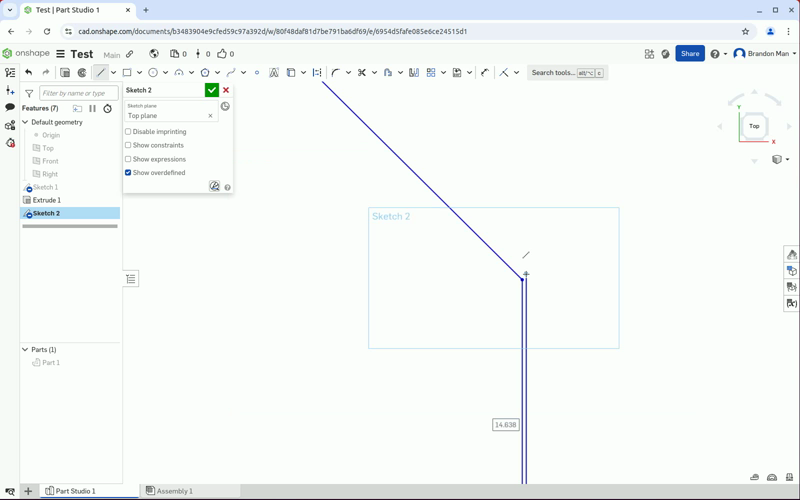
scroll(-6)
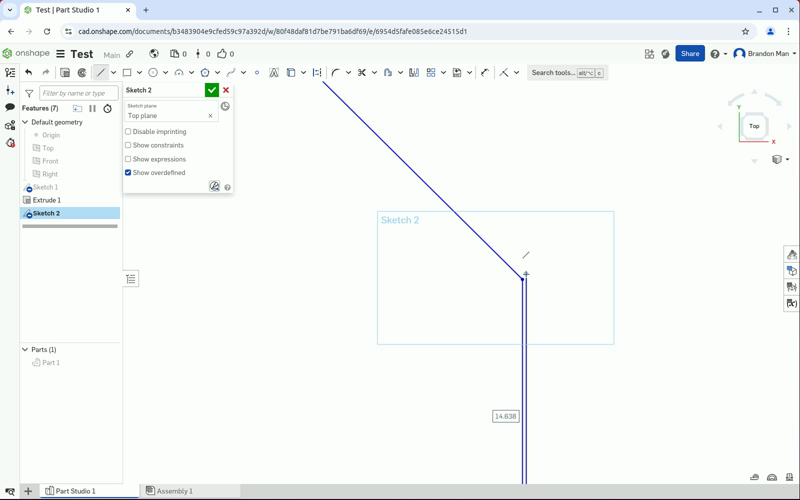
scroll(-6)
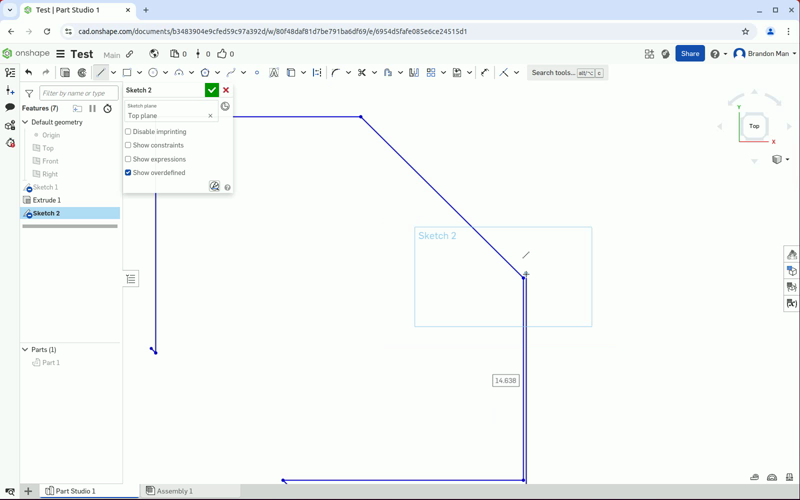
scroll(-6)
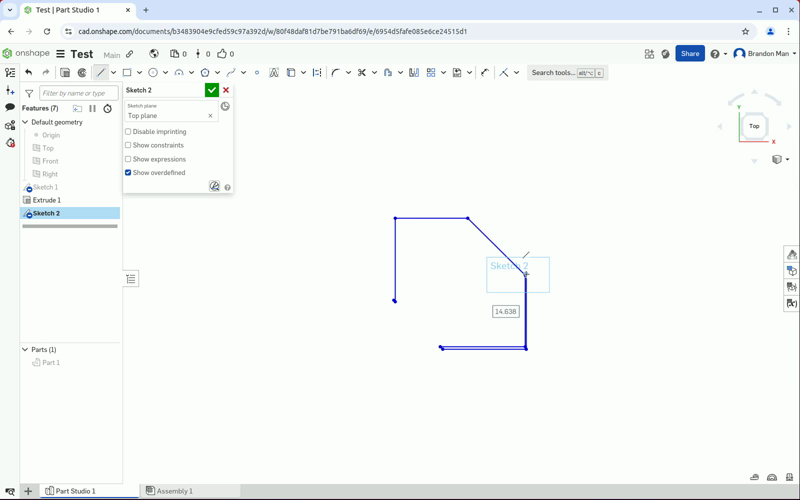
key_up(shift)
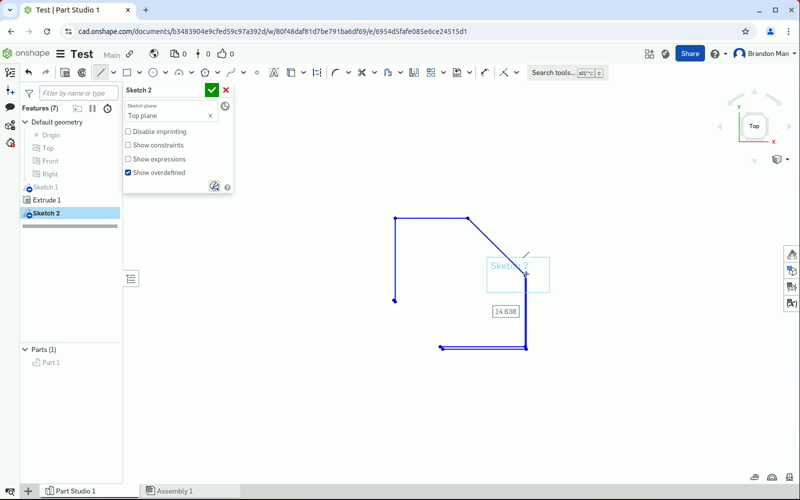
key_down(shift)
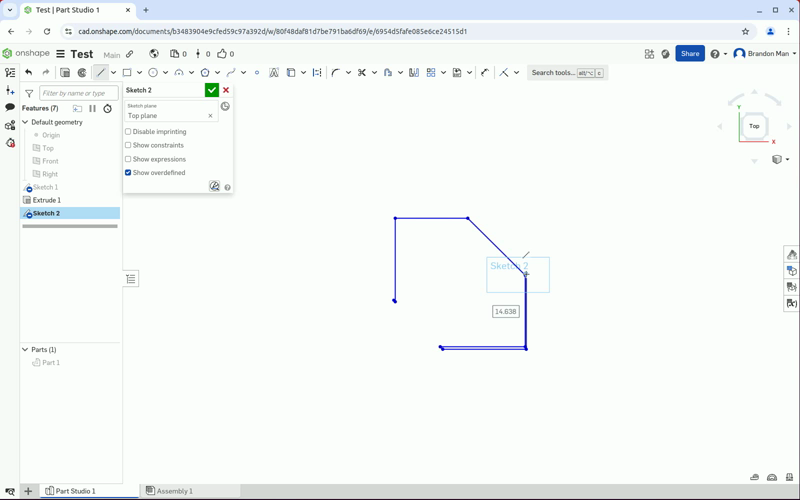
mouse_move(467, 216)
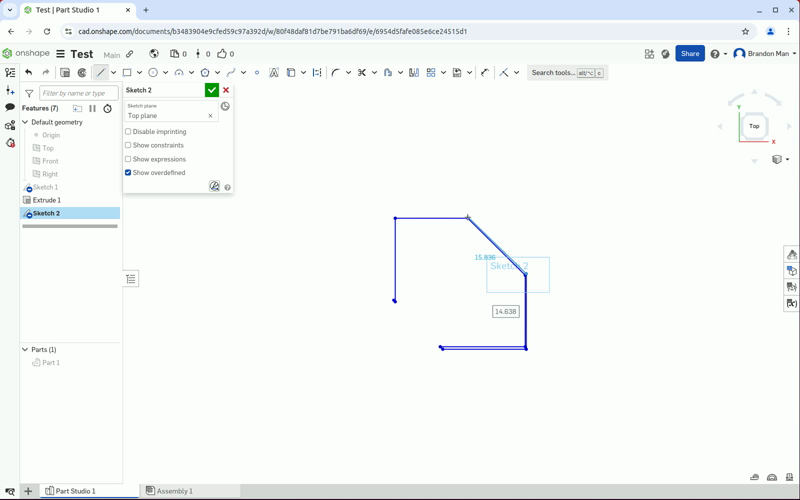
scroll(6)
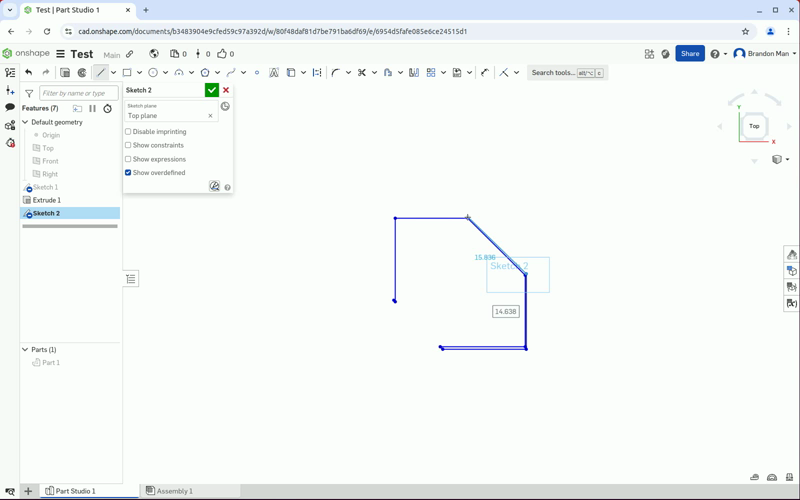
scroll(6)
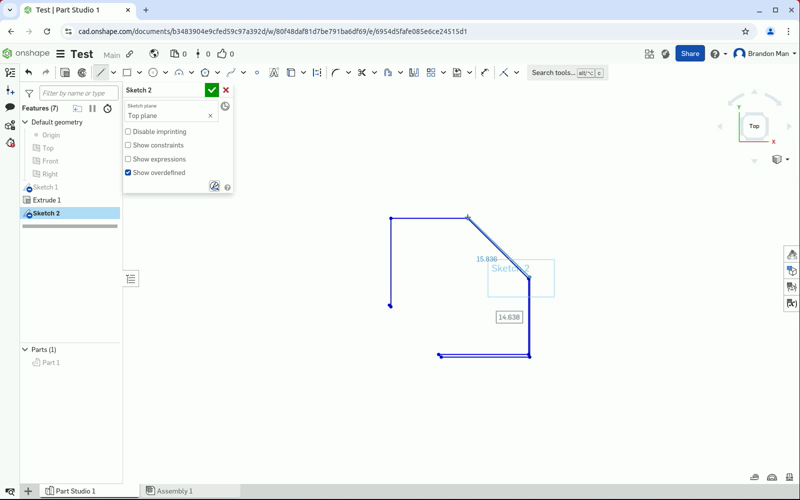
scroll(6)
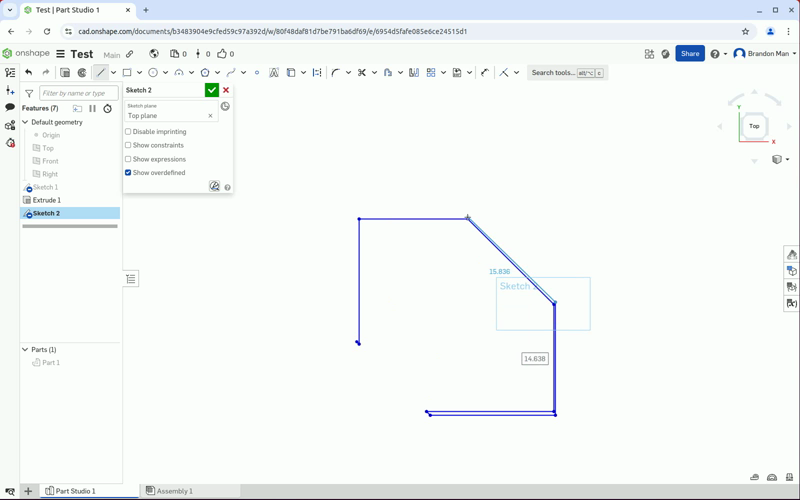
scroll(6)
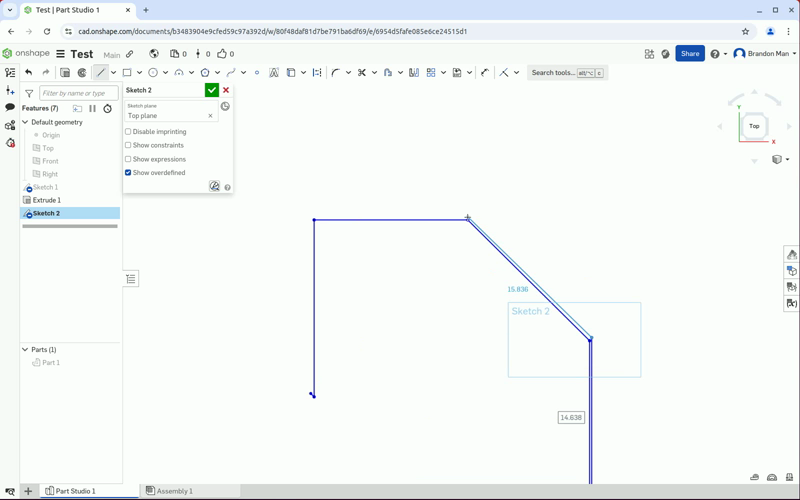
scroll(6)
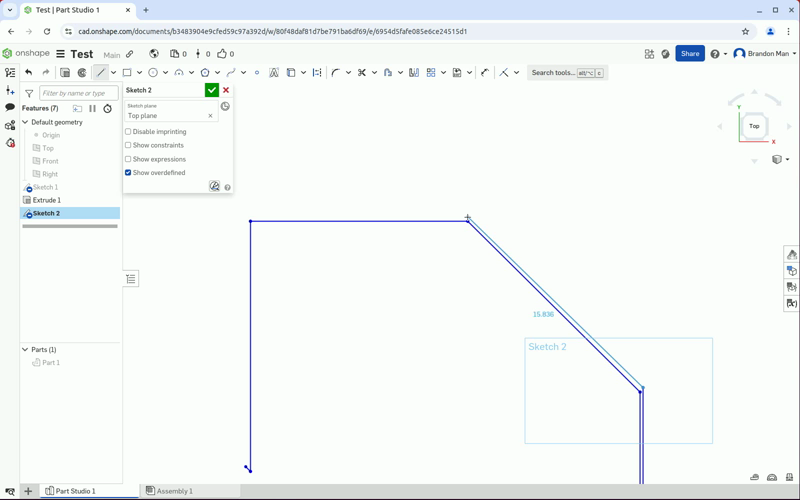
scroll(6)
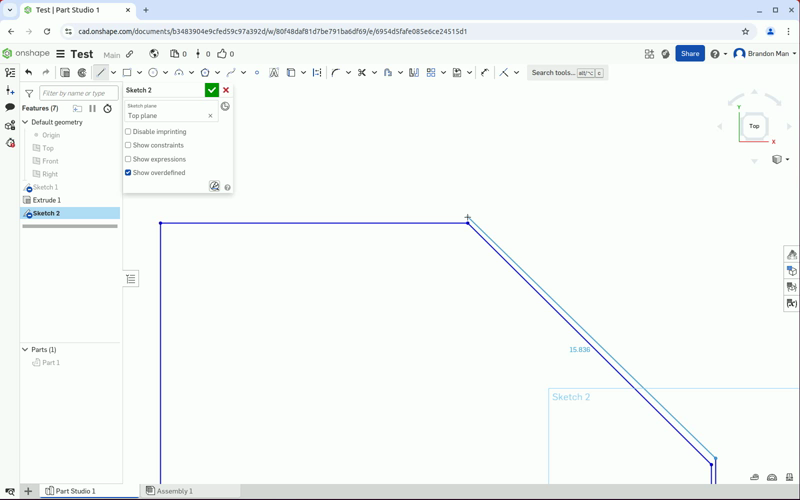
scroll(6)
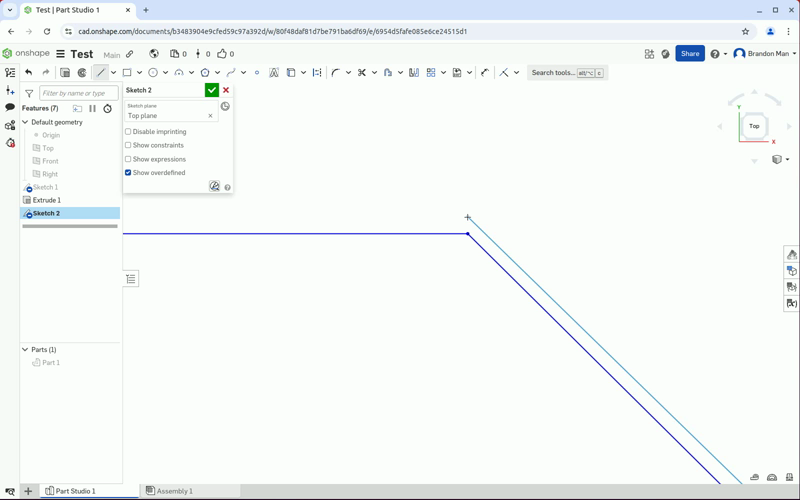
click(467, 216)
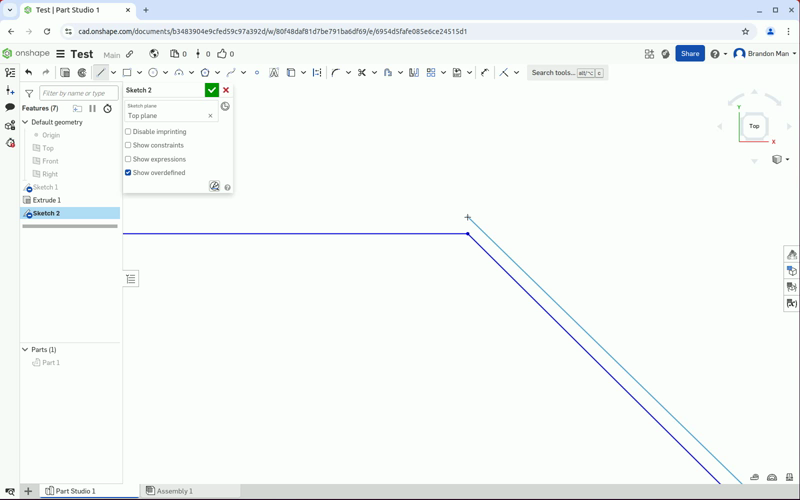
scroll(-6)
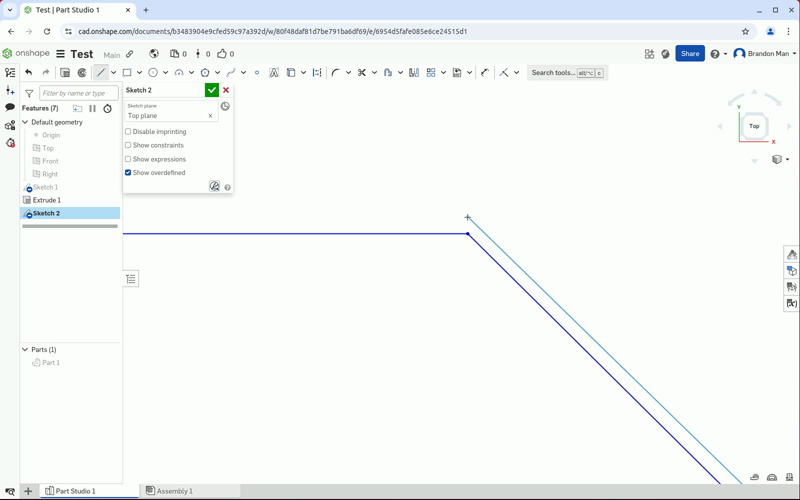
scroll(-6)
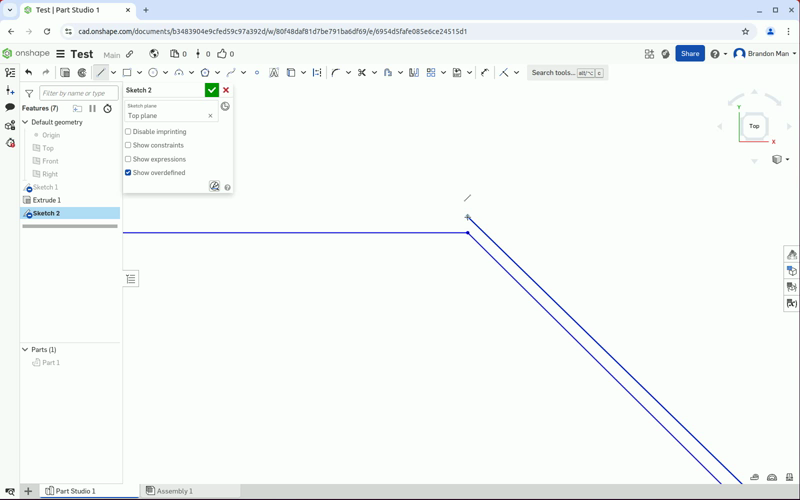
scroll(-6)
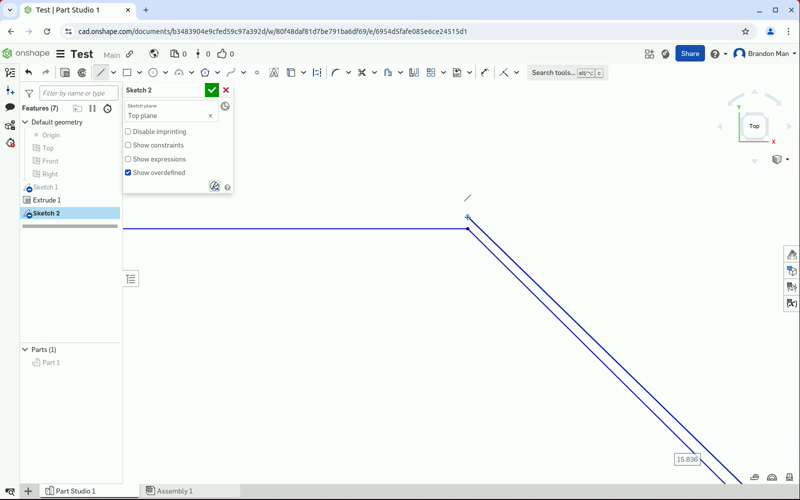
scroll(-6)
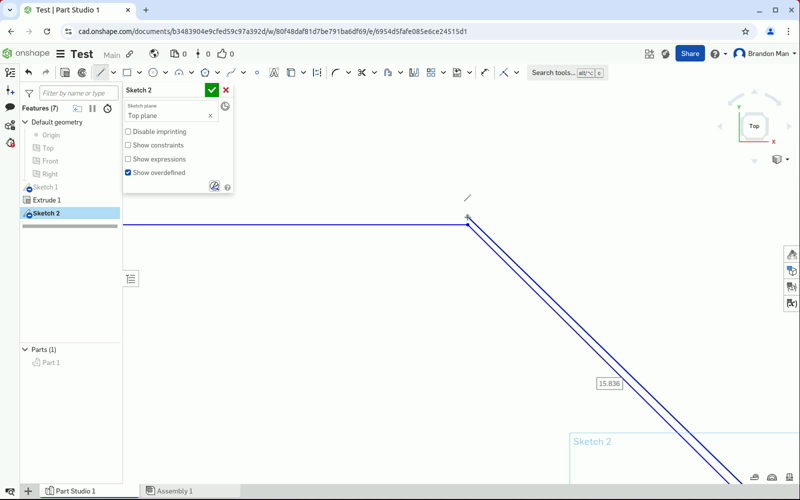
scroll(-6)
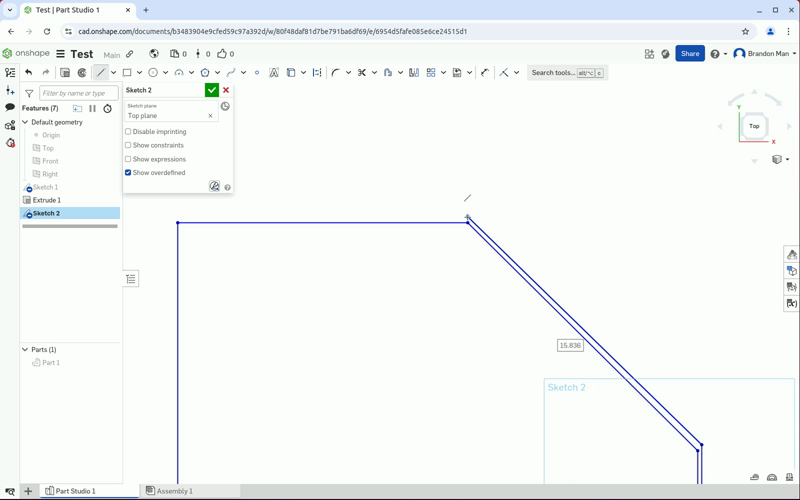
scroll(-6)
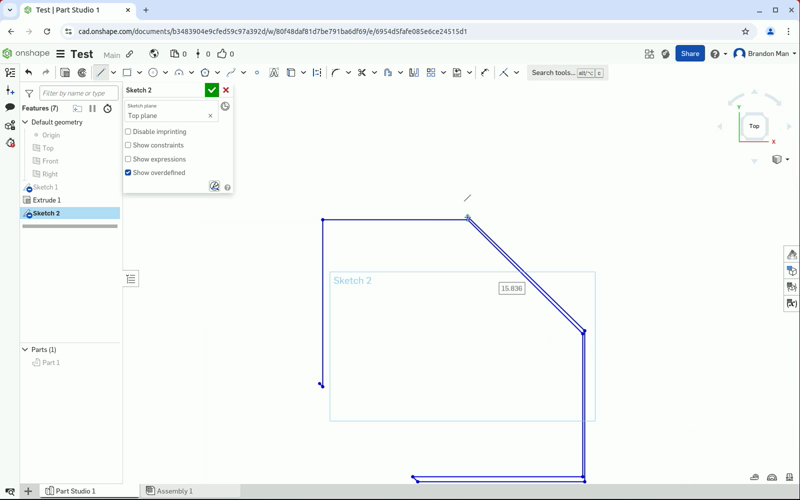
scroll(-6)
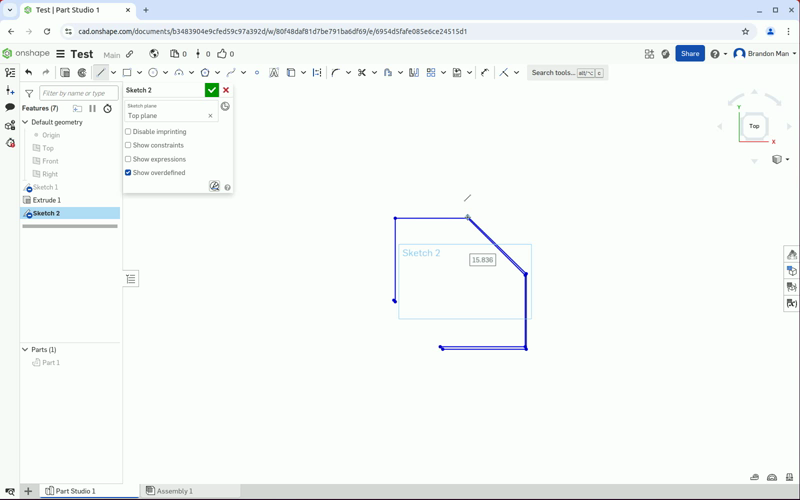
key_up(shift)
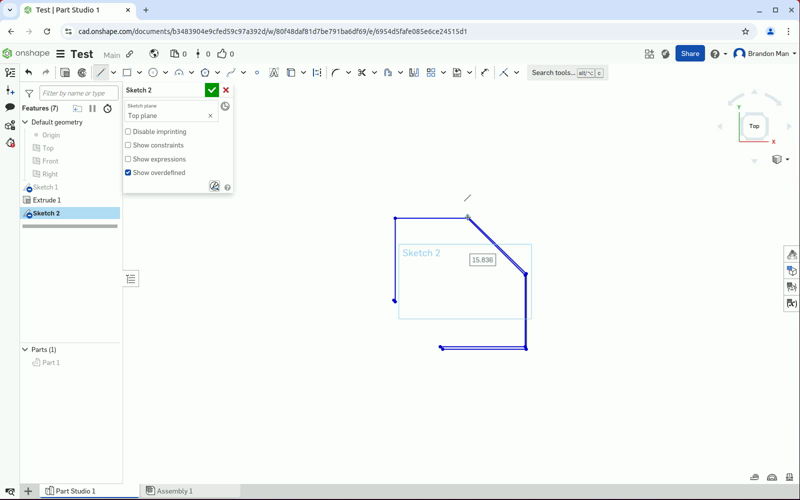
key_down(shift)
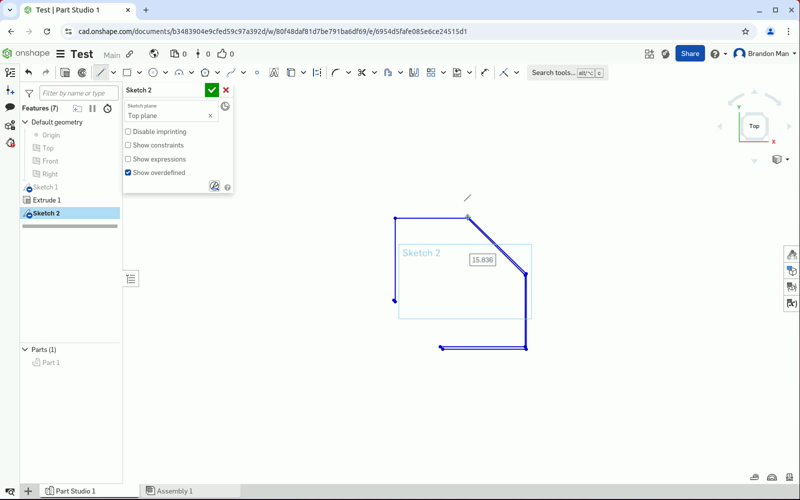
mouse_move(393, 216)
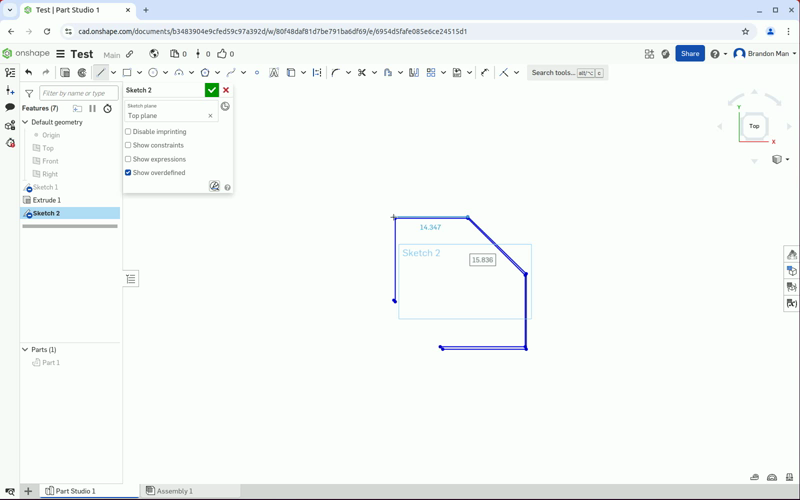
scroll(6)
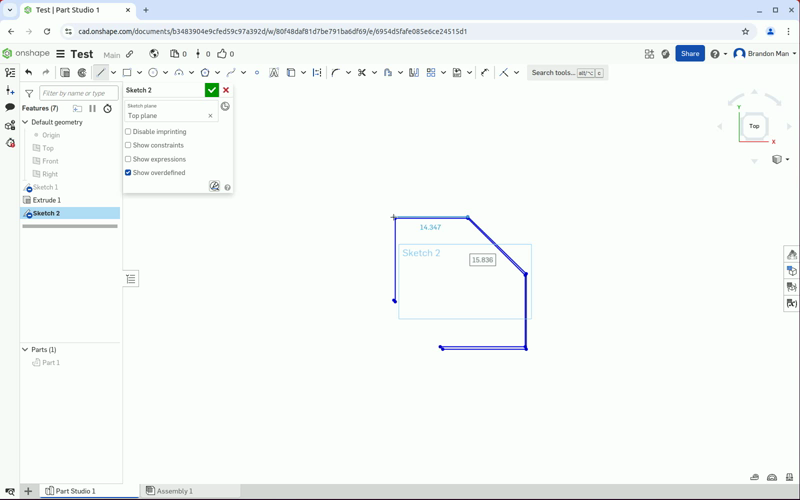
scroll(6)
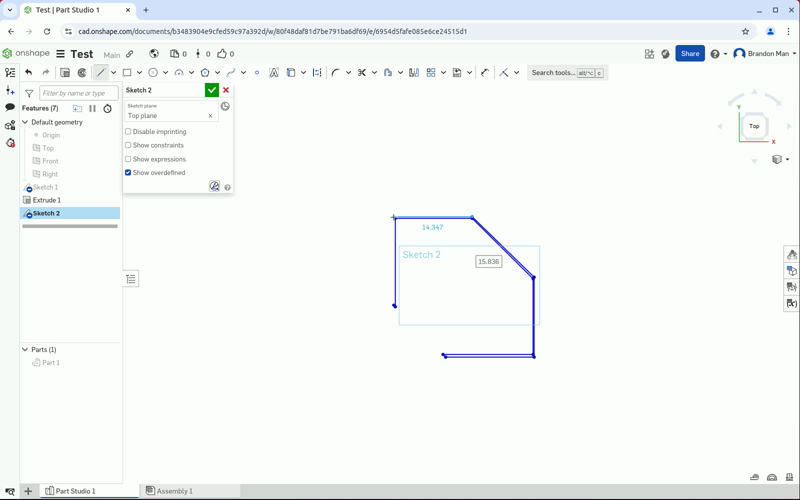
scroll(6)
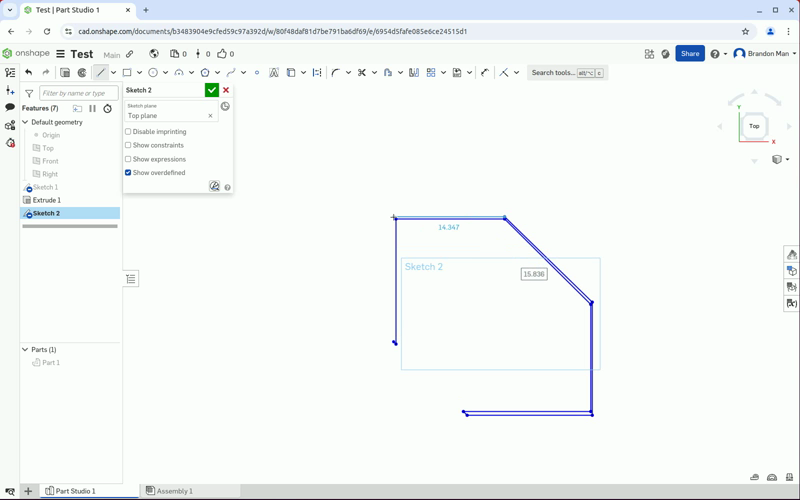
scroll(6)
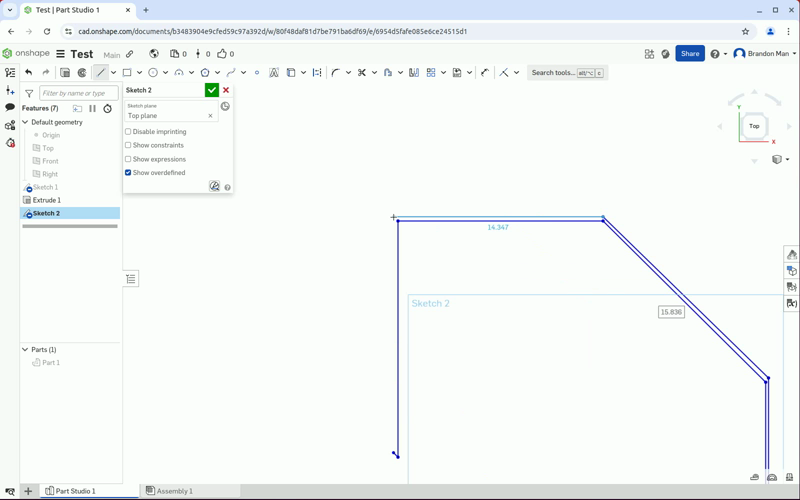
scroll(6)
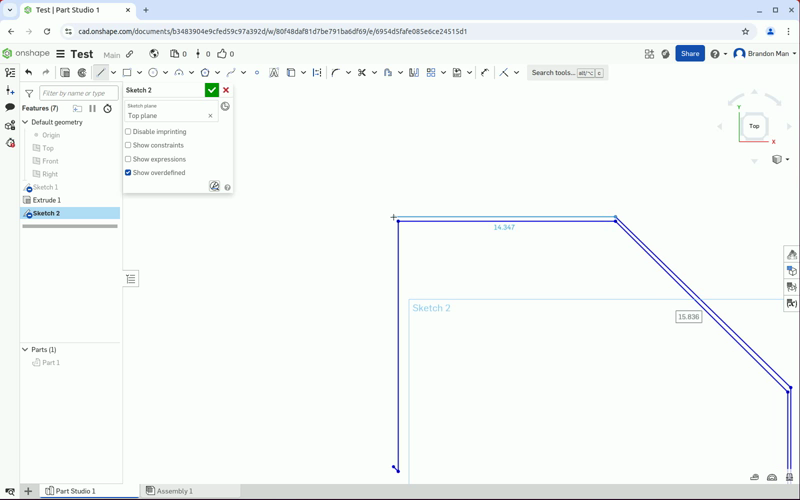
scroll(6)
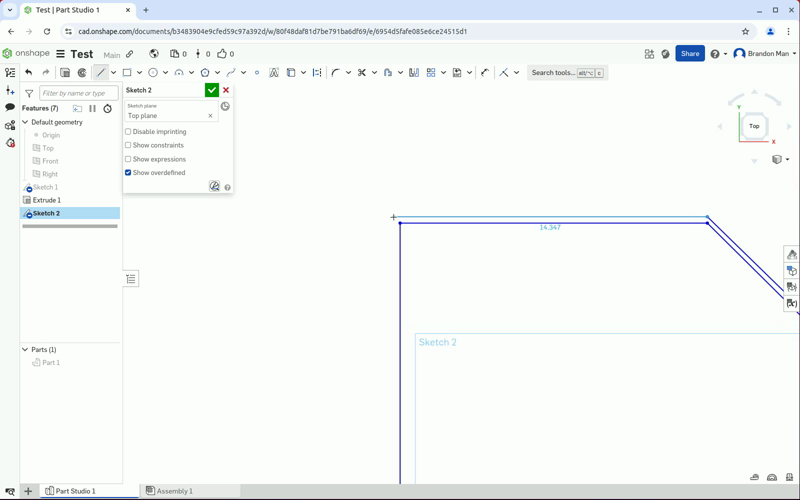
scroll(6)
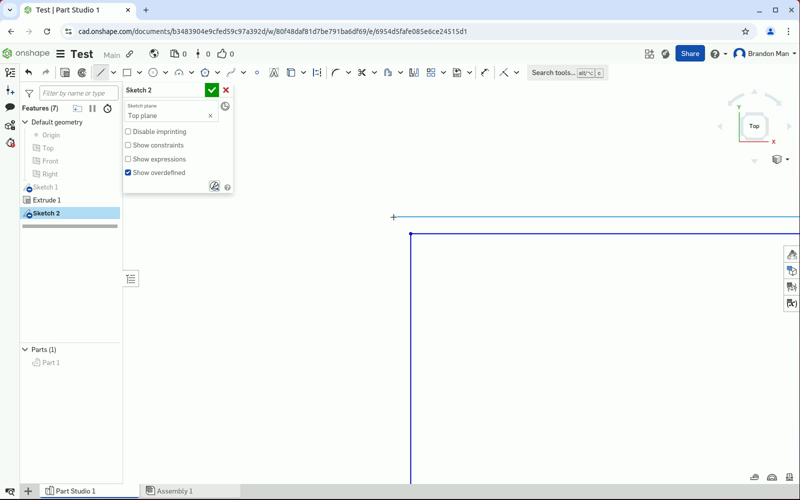
click(393, 216)
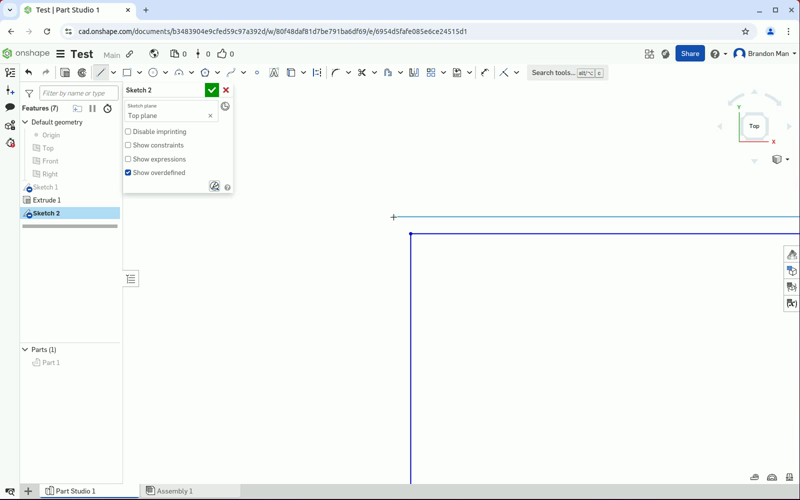
scroll(-6)
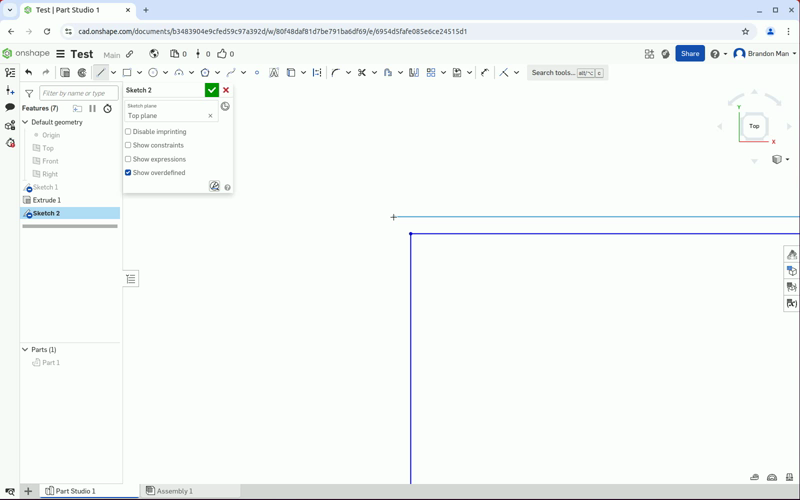
scroll(-6)
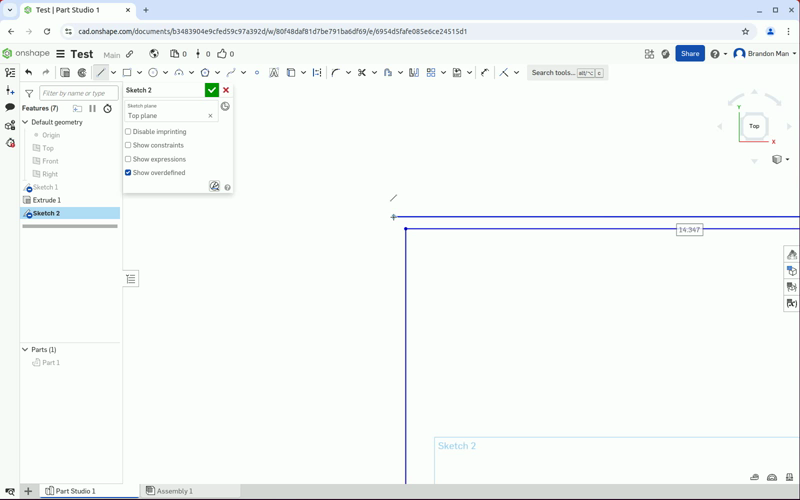
scroll(-6)
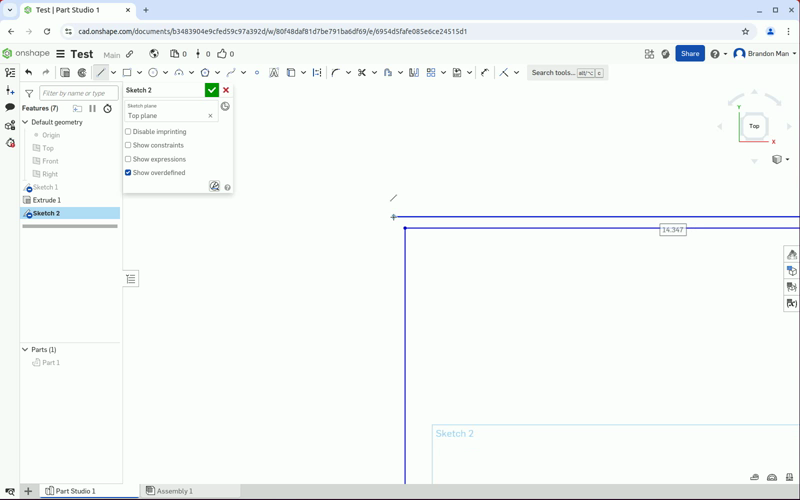
scroll(-6)
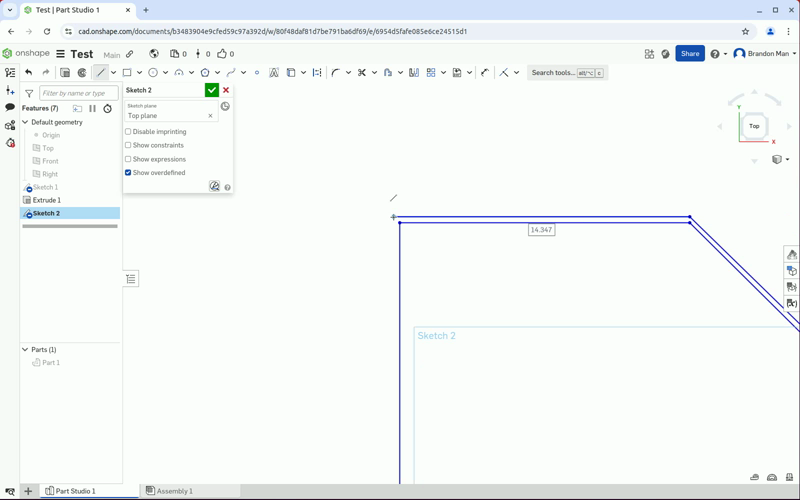
scroll(-6)
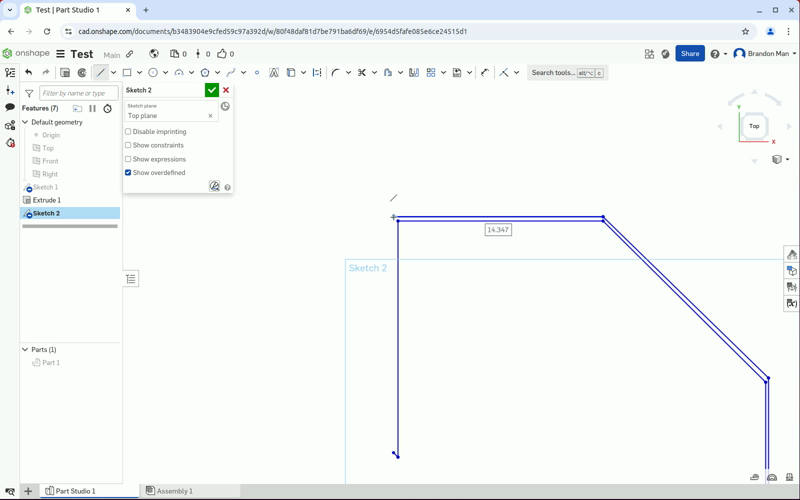
scroll(-6)
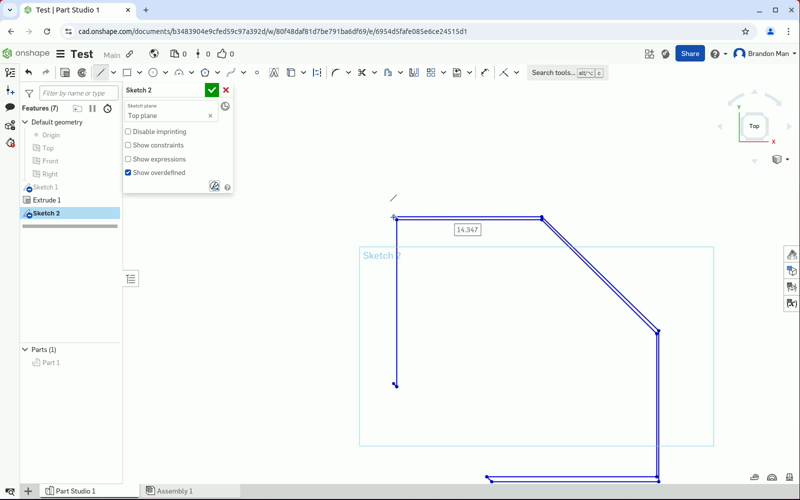
scroll(-6)
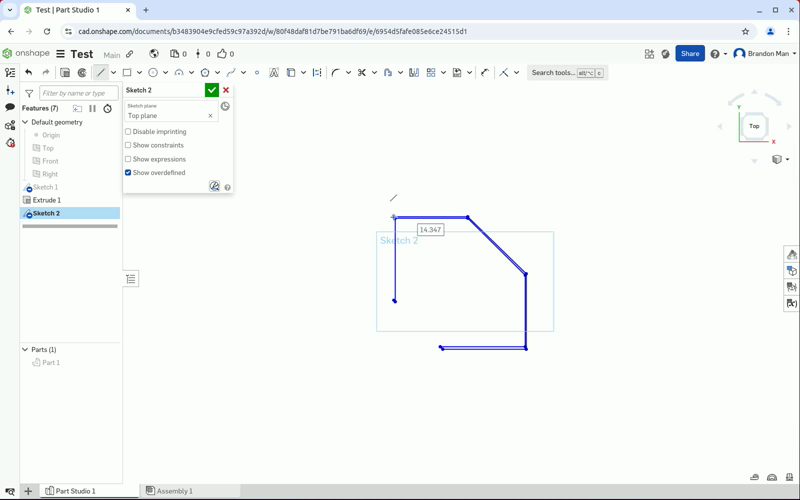
key_up(shift)
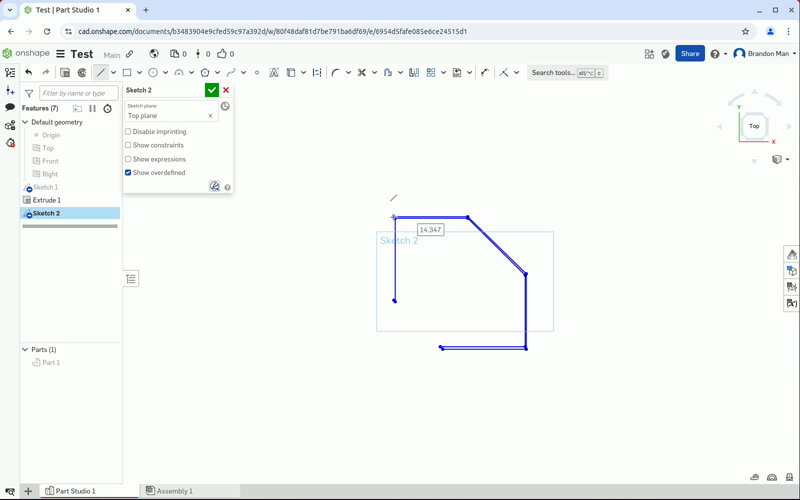
key_down(shift)
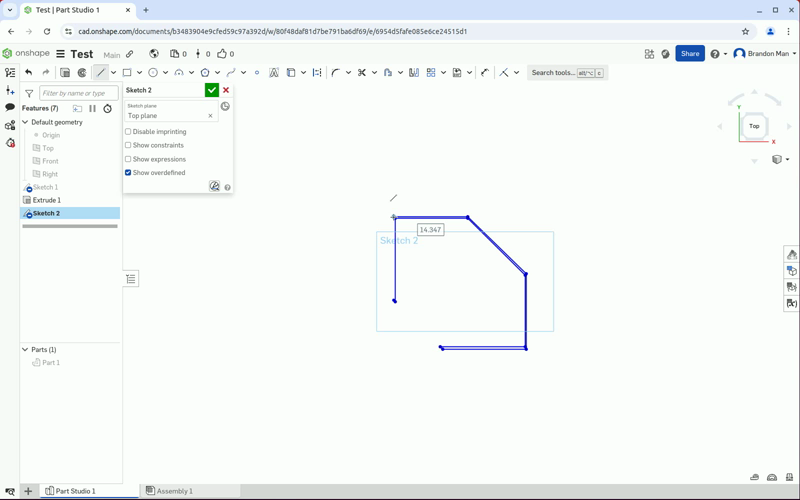
mouse_move(393, 300)
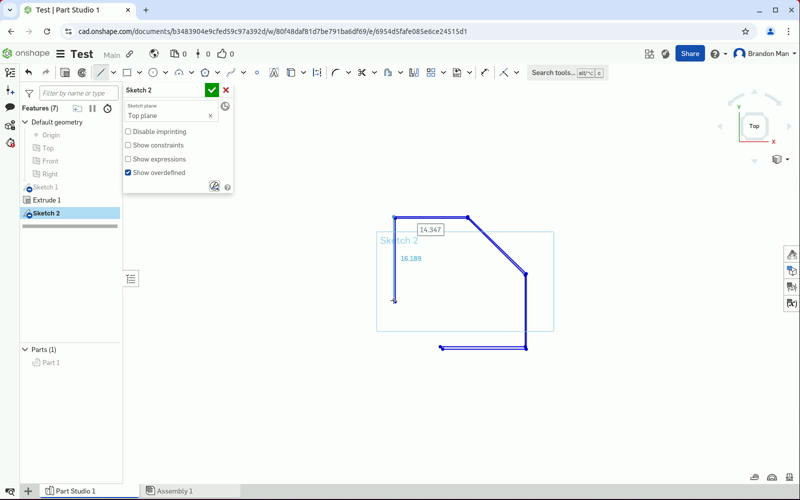
scroll(6)
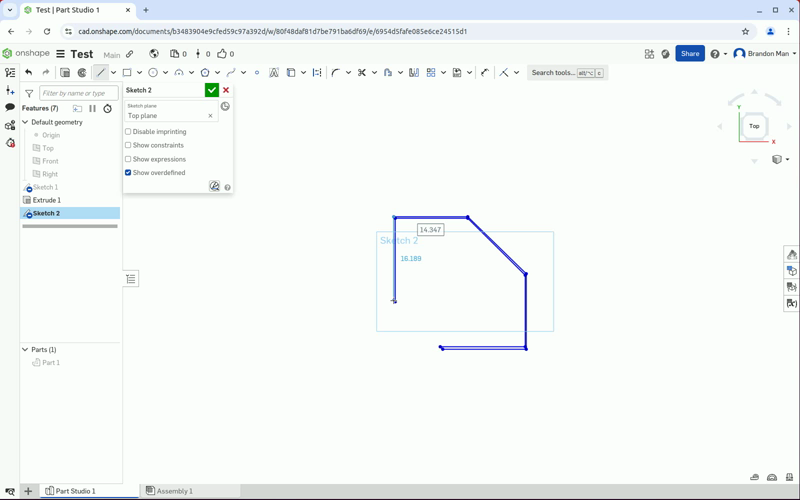
scroll(6)
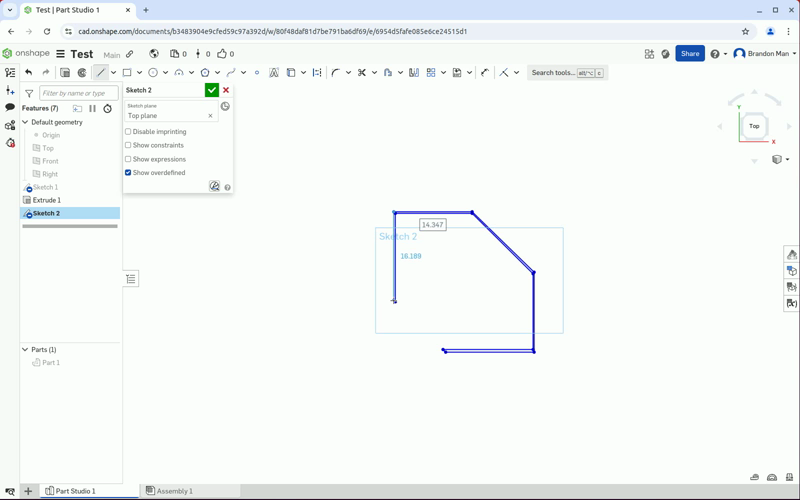
scroll(6)
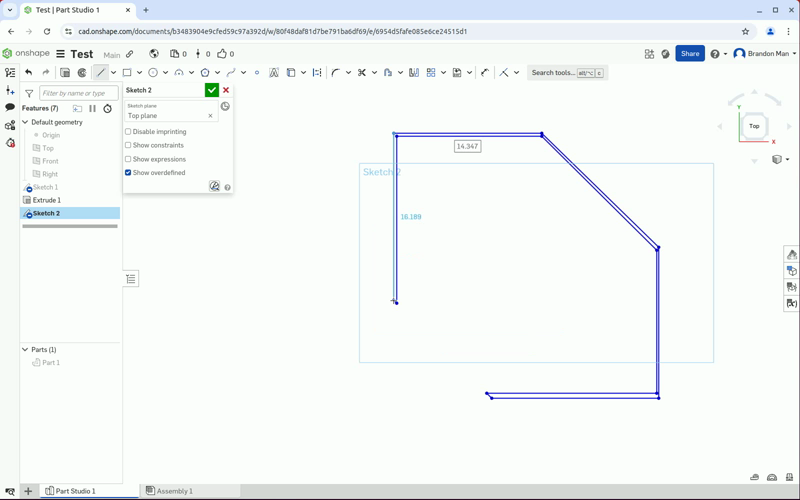
scroll(6)
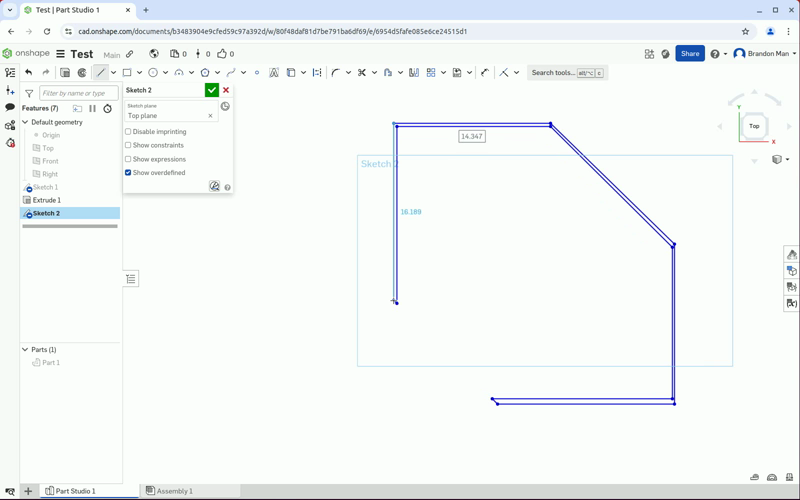
scroll(6)
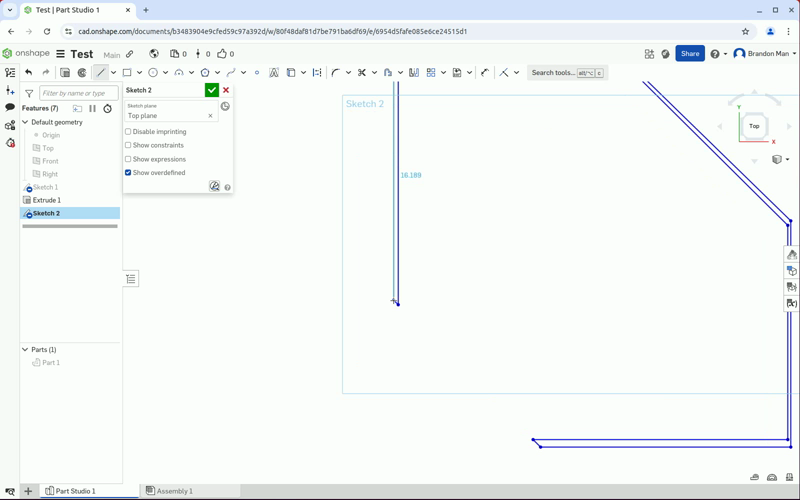
scroll(6)
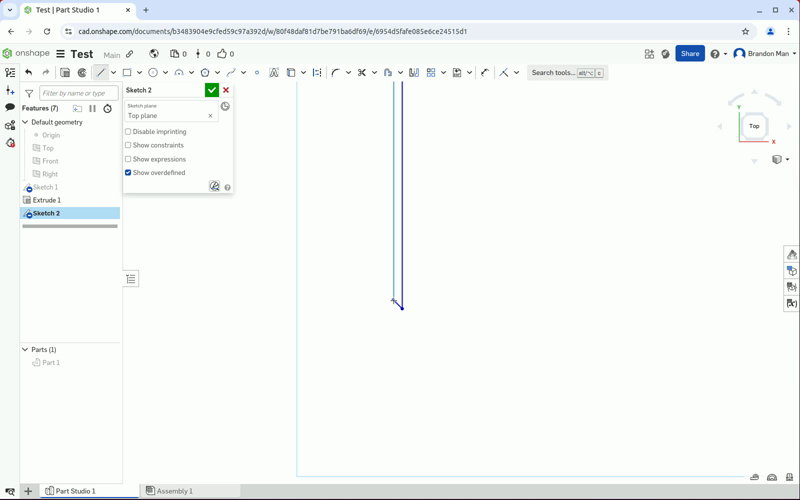
scroll(6)
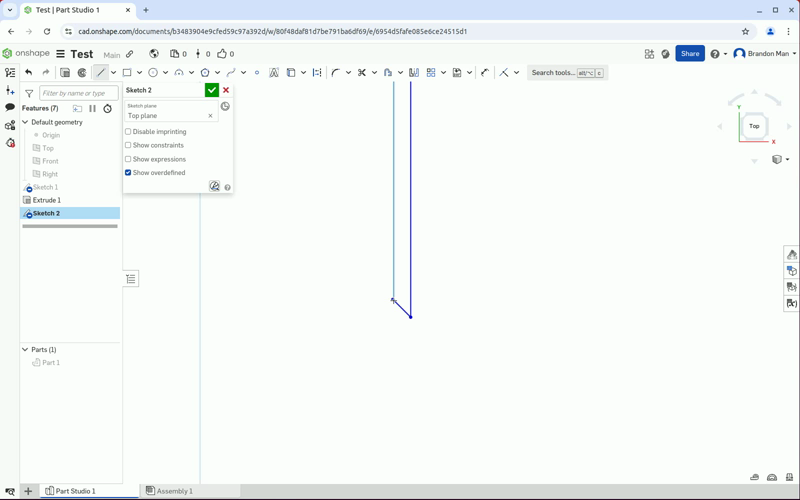
key_up(shift)
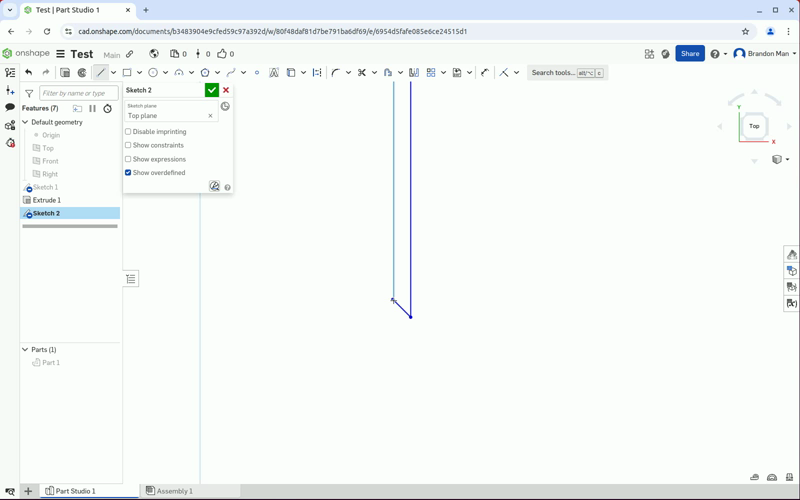
click(393, 300)
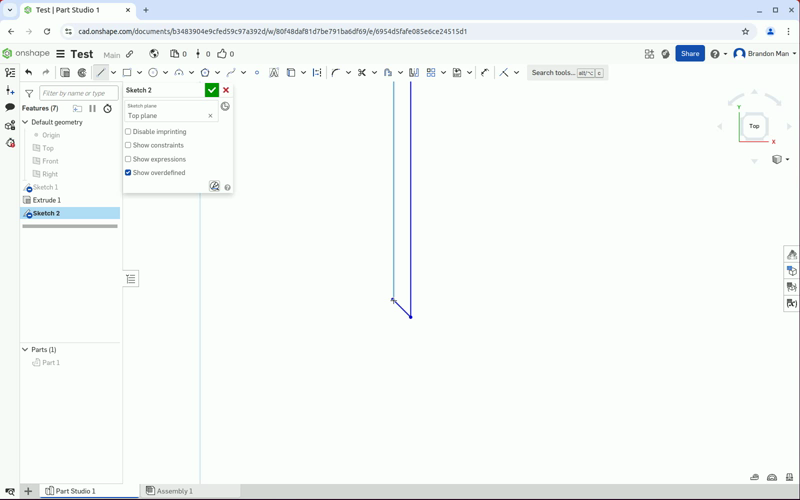
scroll(-6)
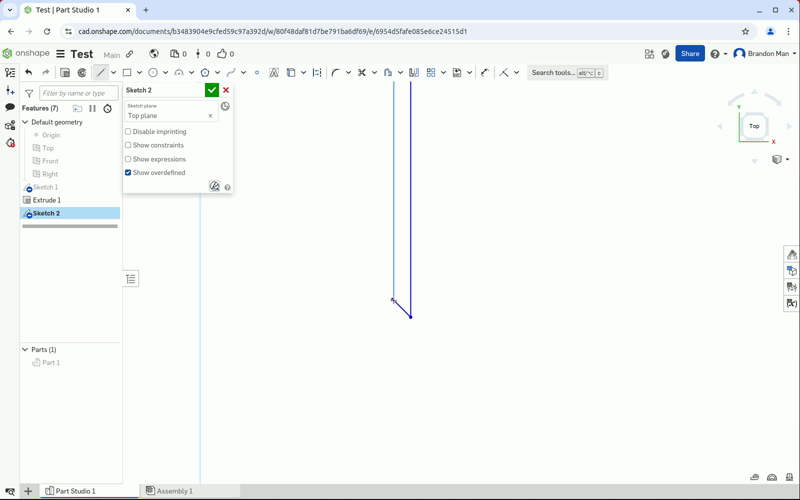
scroll(-6)
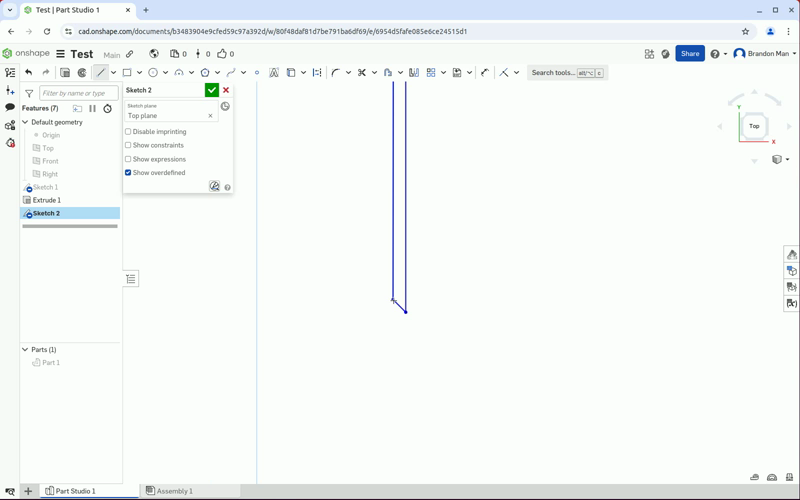
scroll(-6)
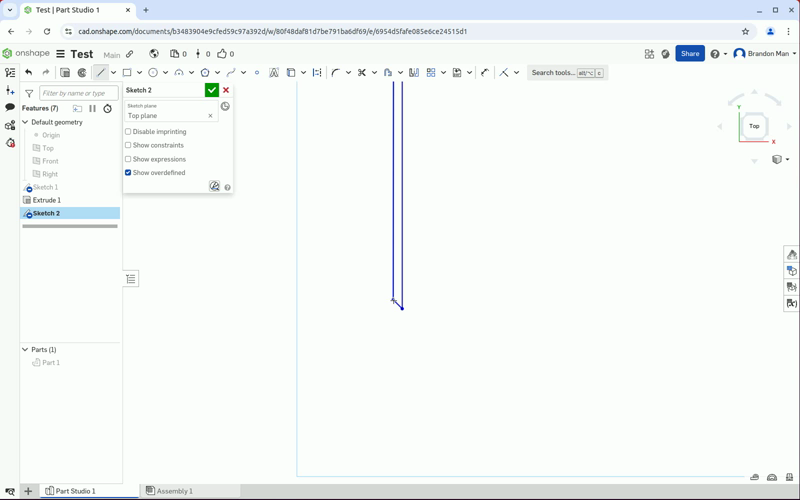
scroll(-6)
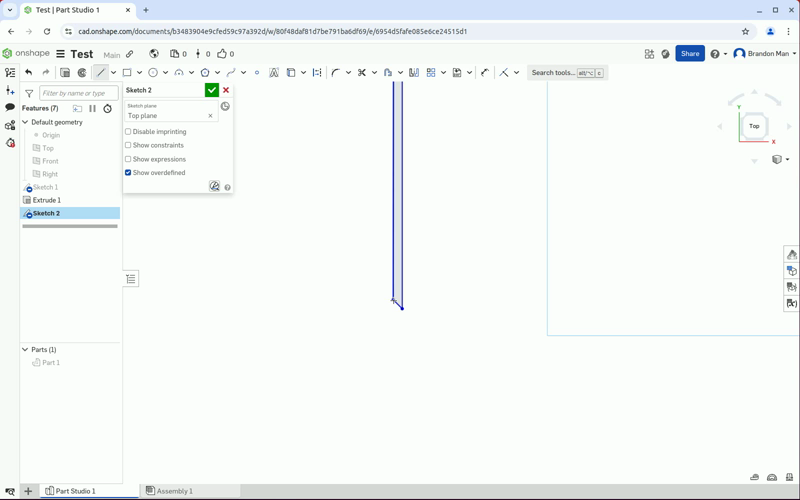
scroll(-6)
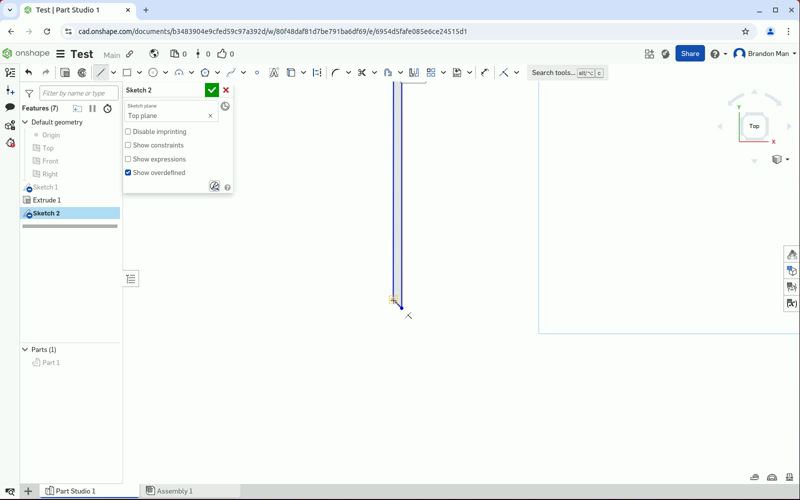
scroll(-6)
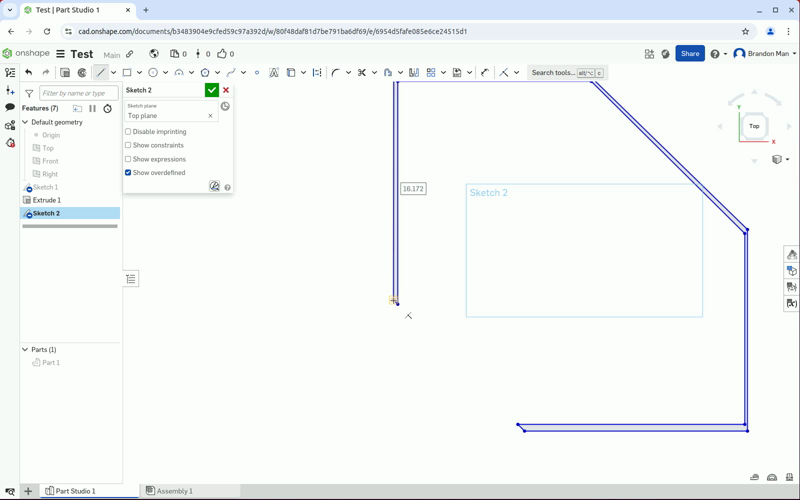
scroll(-6)
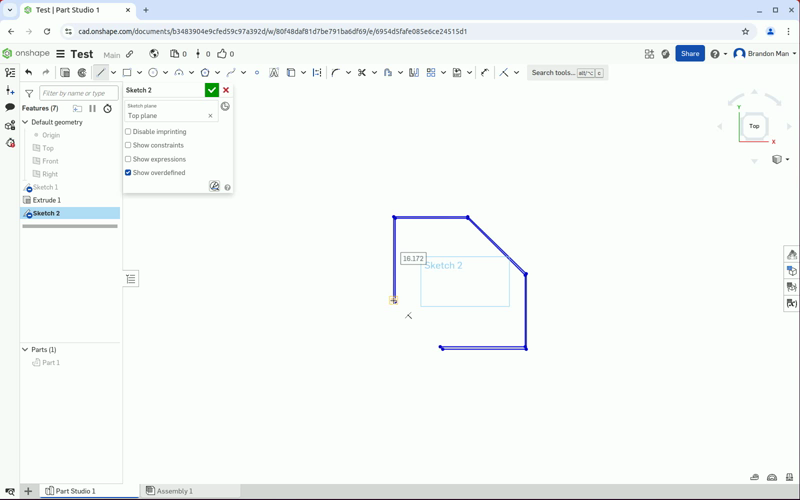
key(esc)
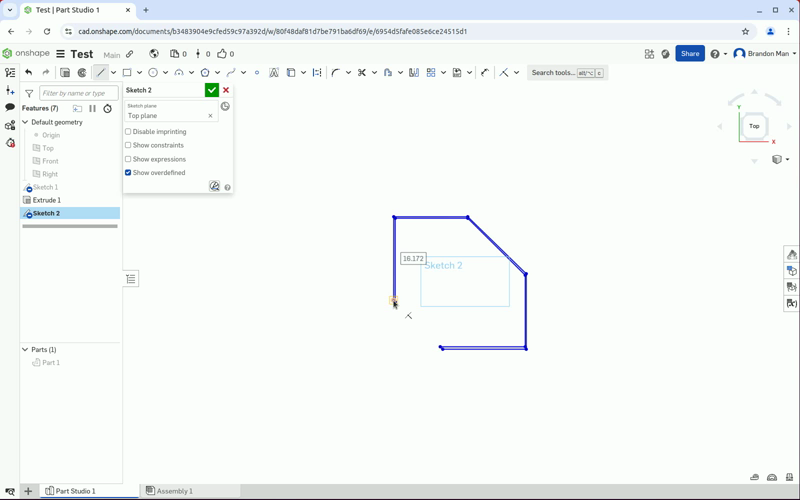
mouse_move(458, 348)
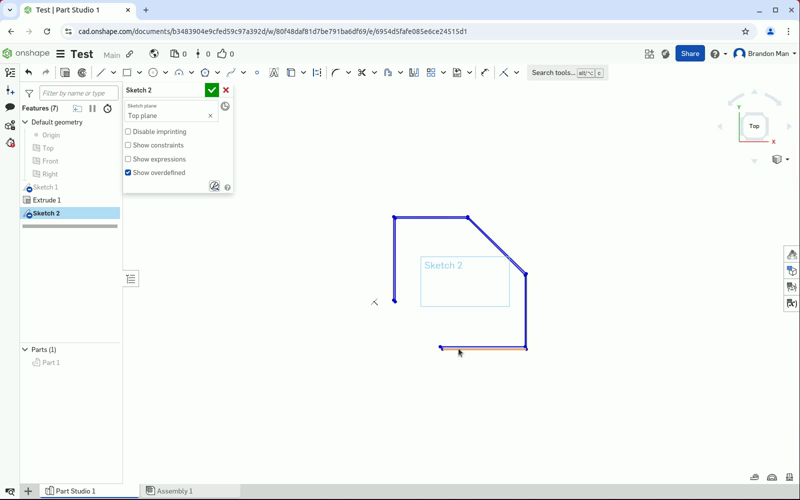
scroll(6)
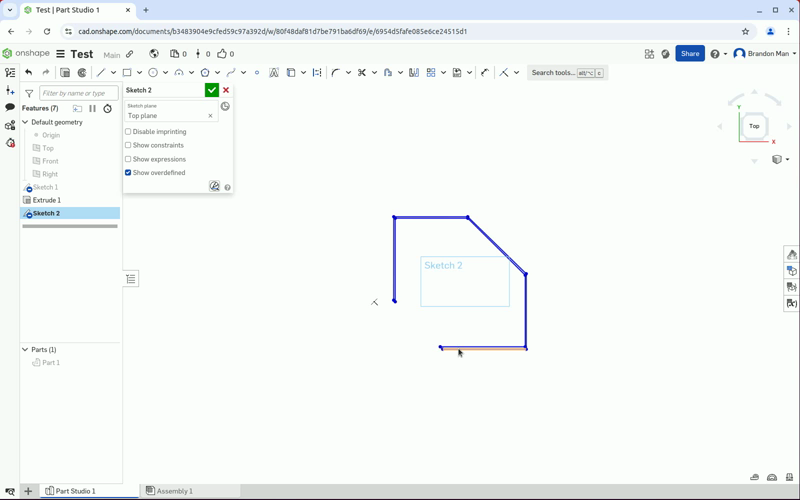
scroll(6)
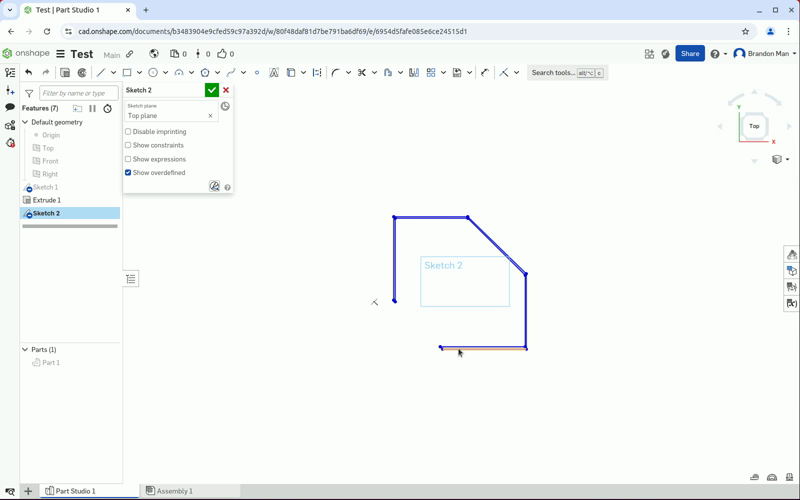
scroll(6)
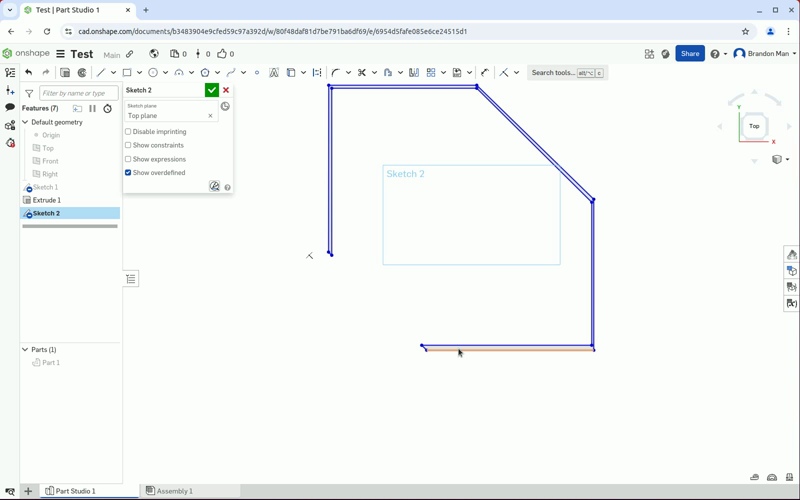
scroll(6)
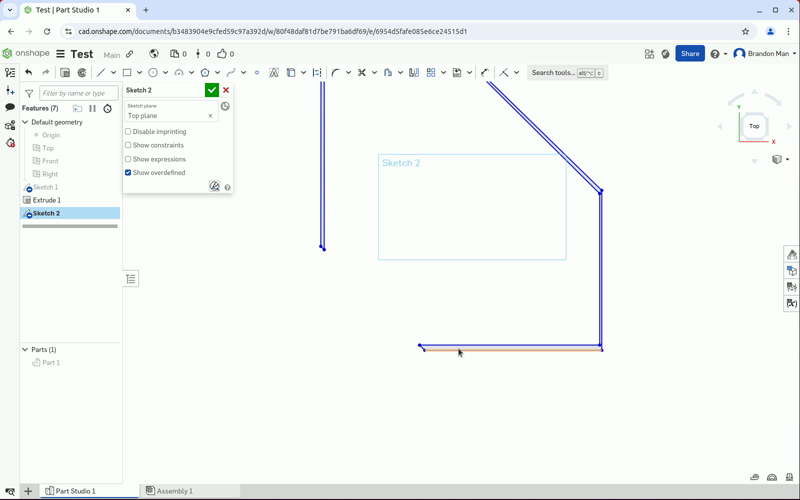
scroll(6)
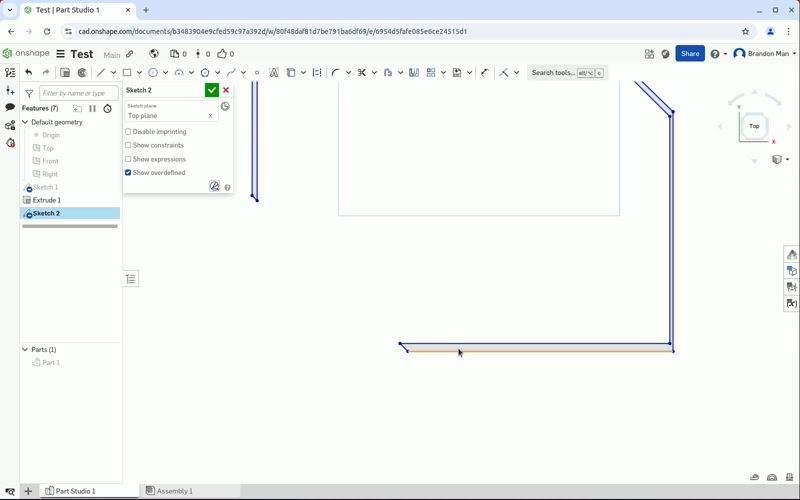
scroll(6)
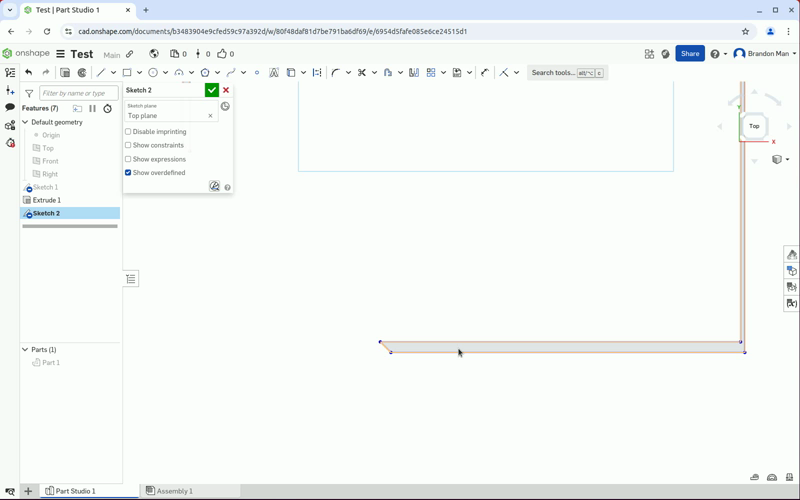
scroll(6)
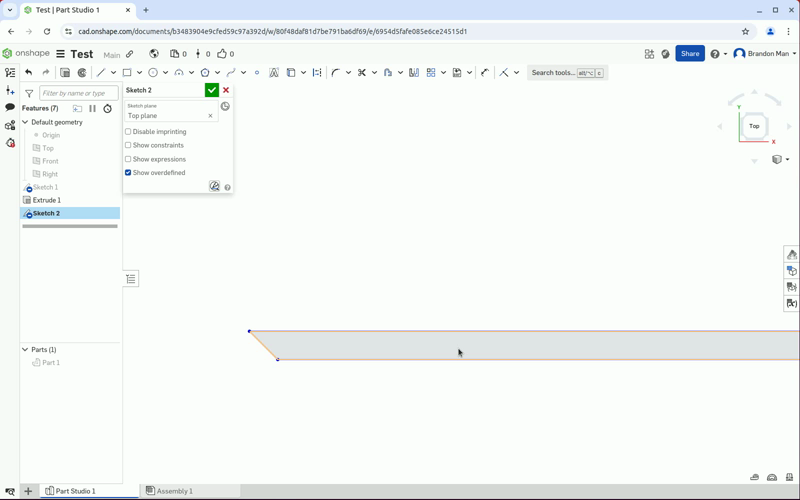
click(458, 348)
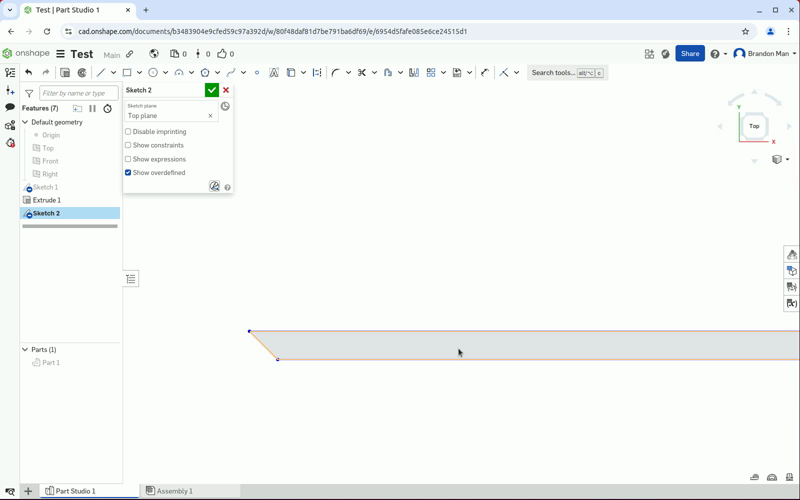
scroll(-6)
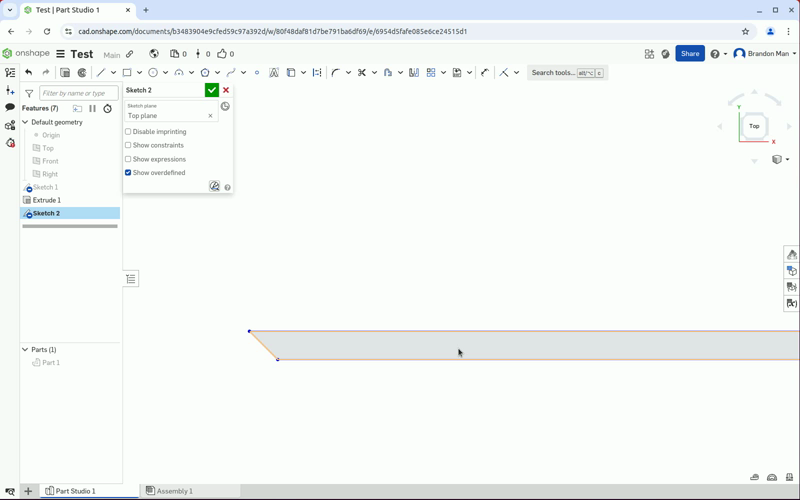
scroll(-6)
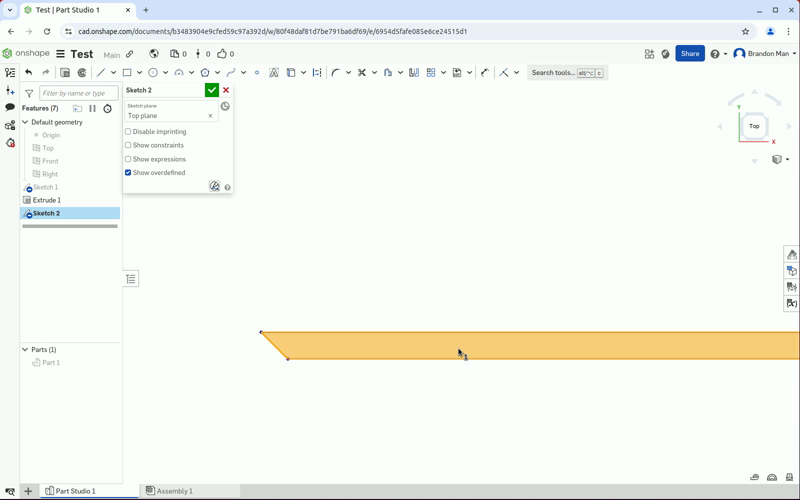
scroll(-6)
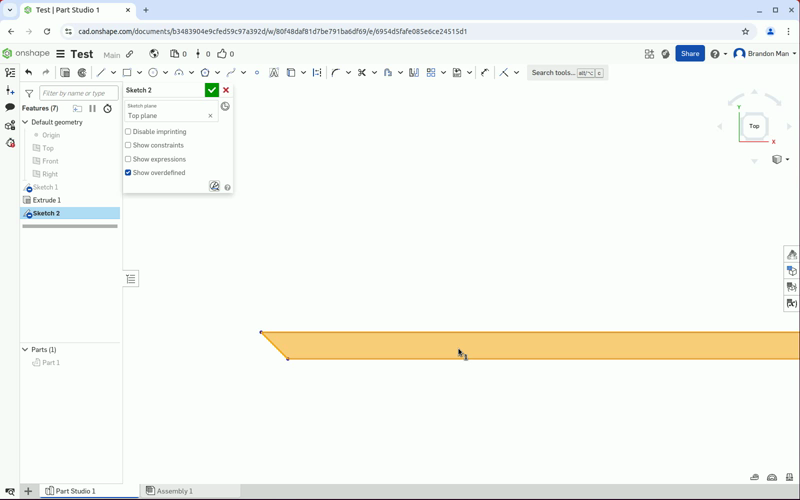
scroll(-6)
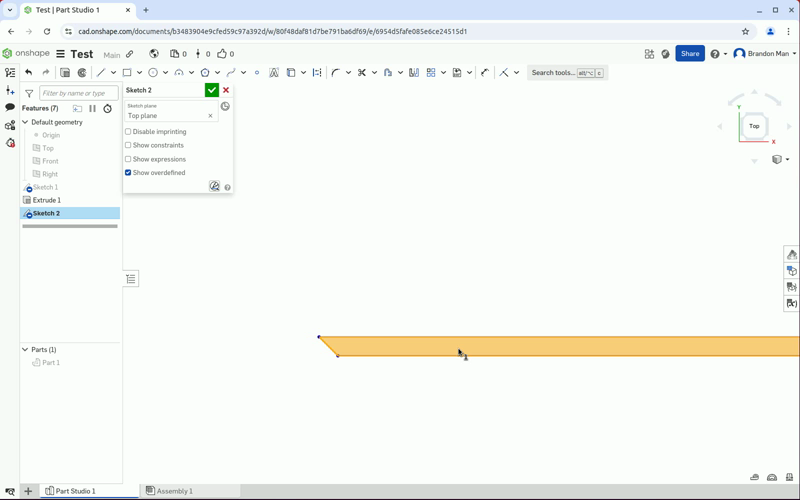
scroll(-6)
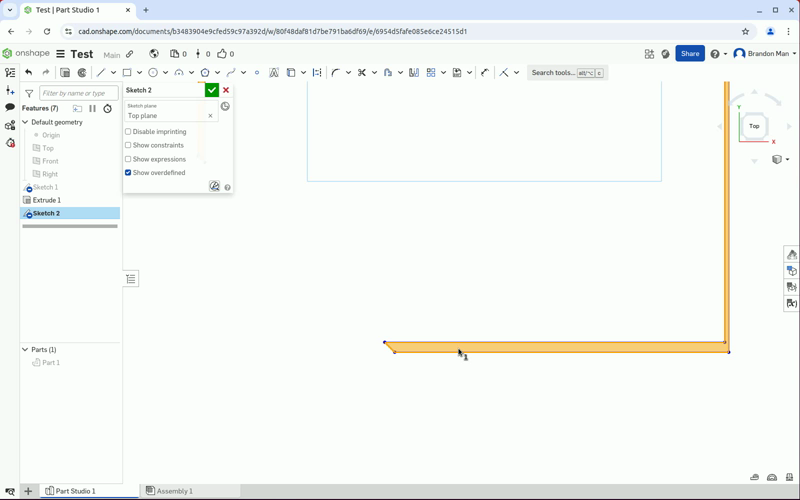
scroll(-6)
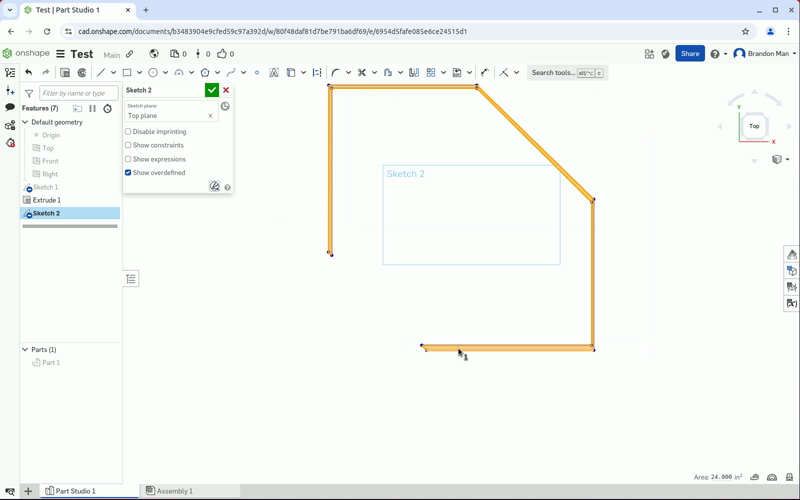
scroll(-6)
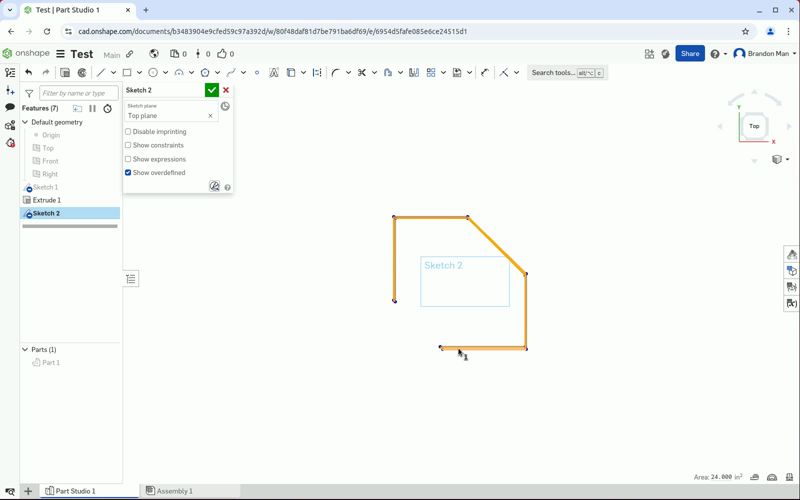
mouse_move(73, 352)
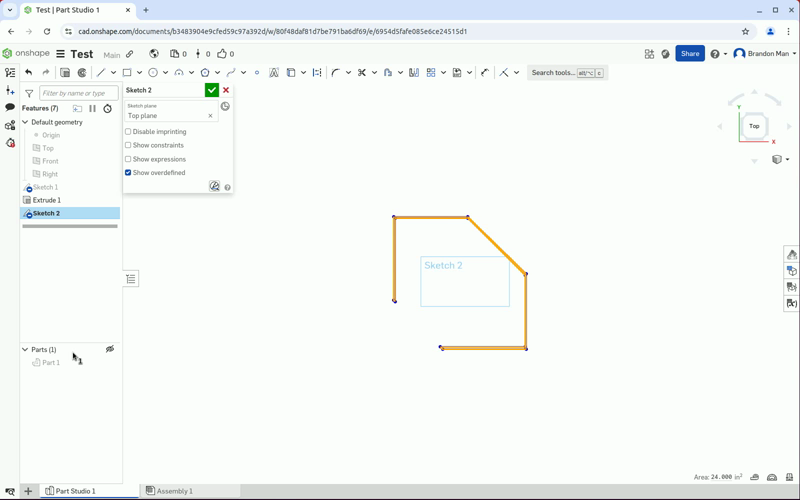
key(shift+y)
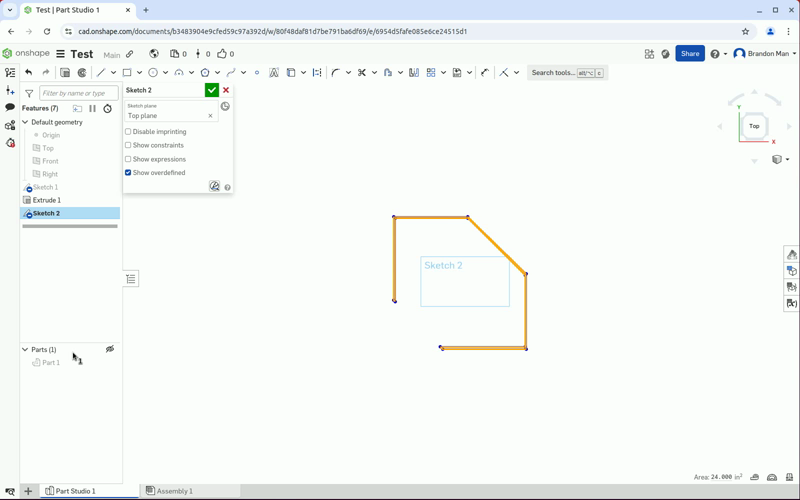
key(shift+e)
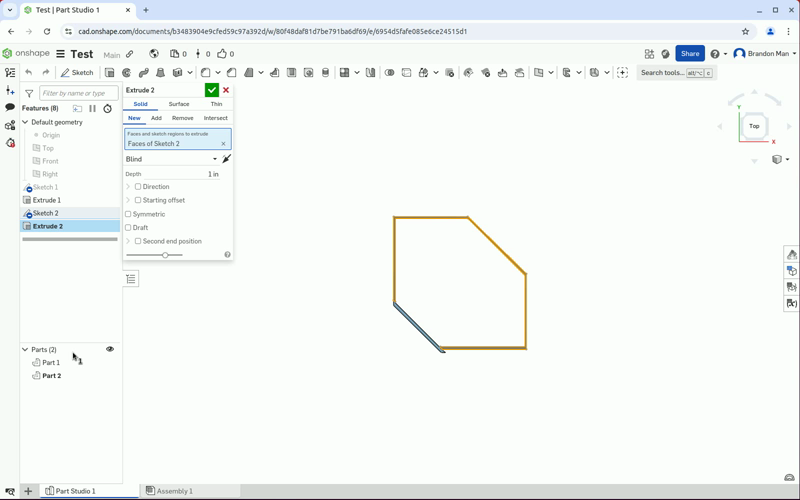
mouse_move(143, 106)
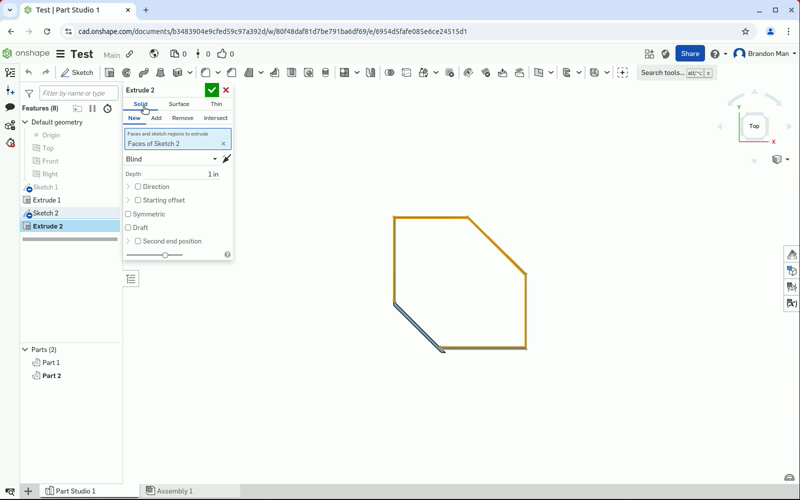
click(143, 106)
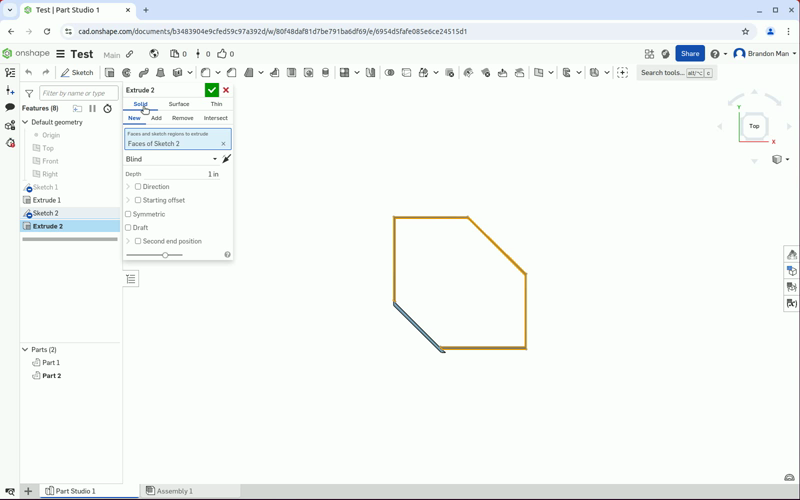
mouse_move(137, 120)
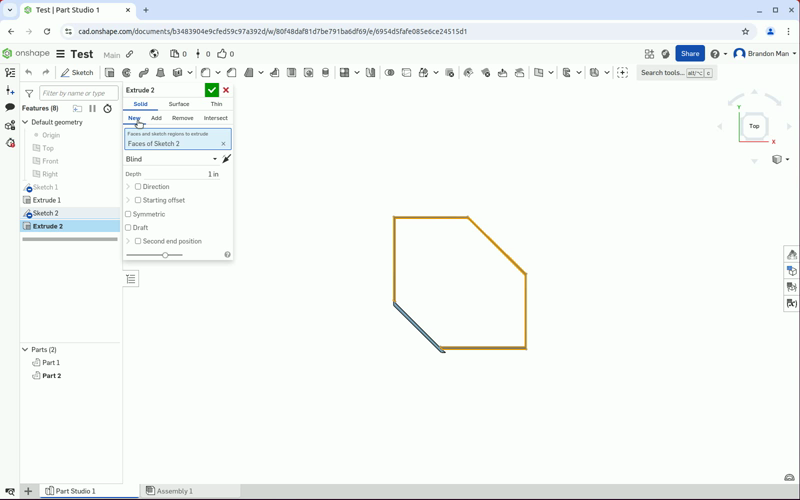
click(137, 120)
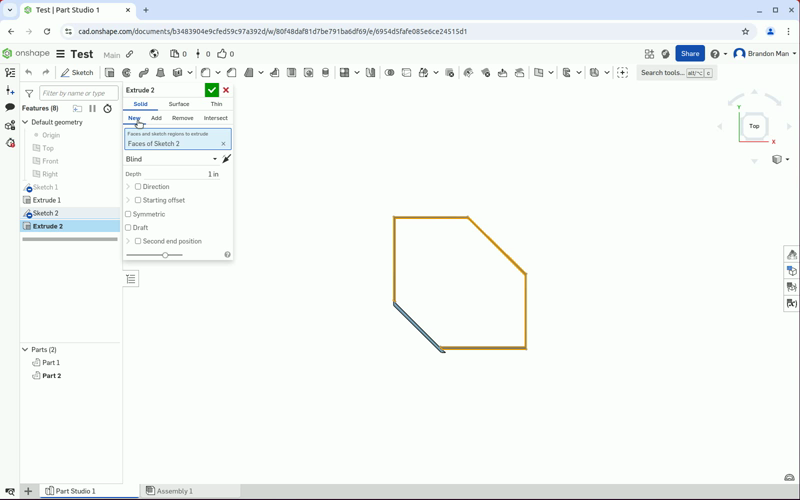
key(tab, 4)
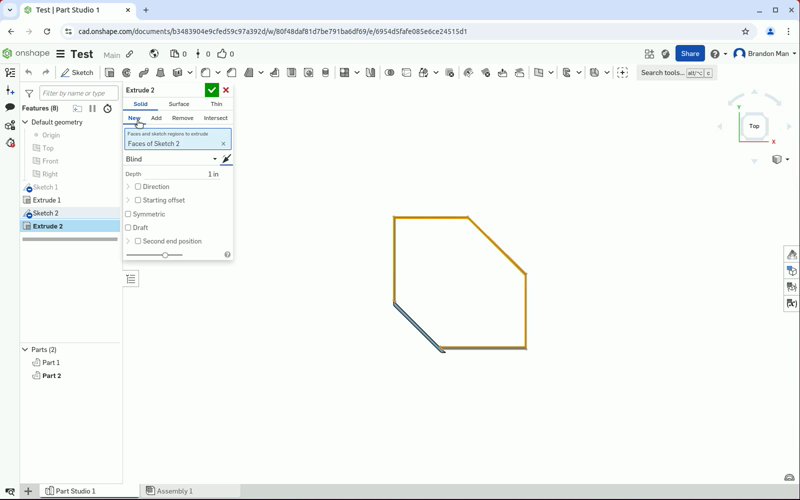
text(23.108)
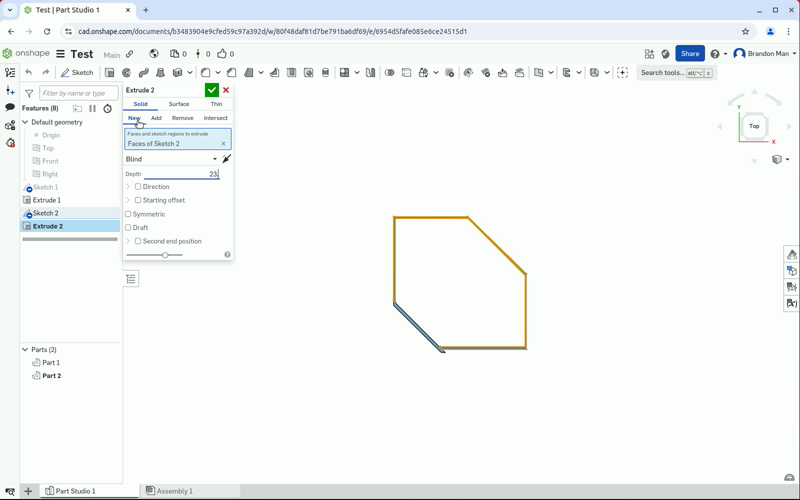
key(enter)
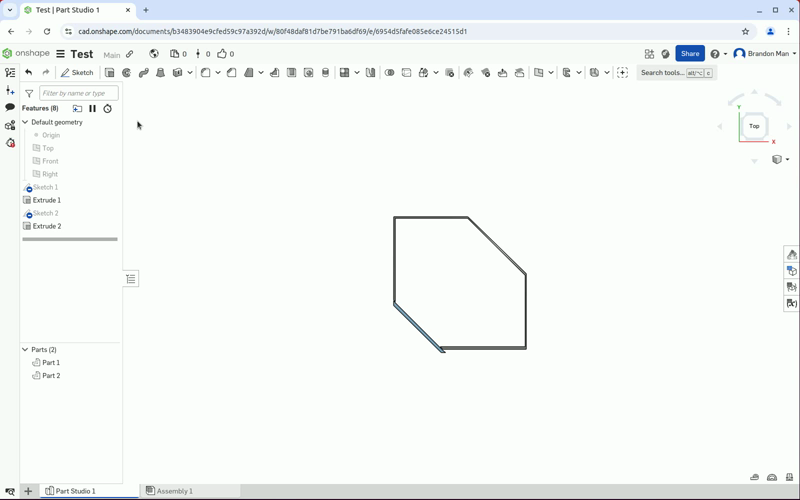
key(shift+h)
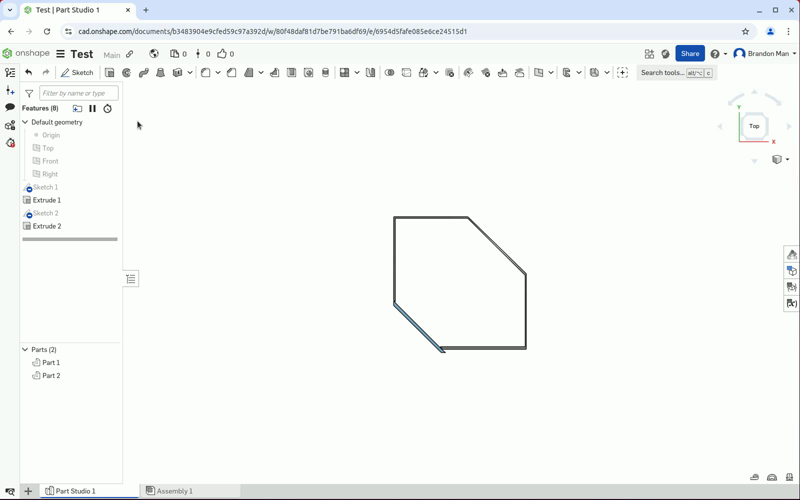
key(shift+h)
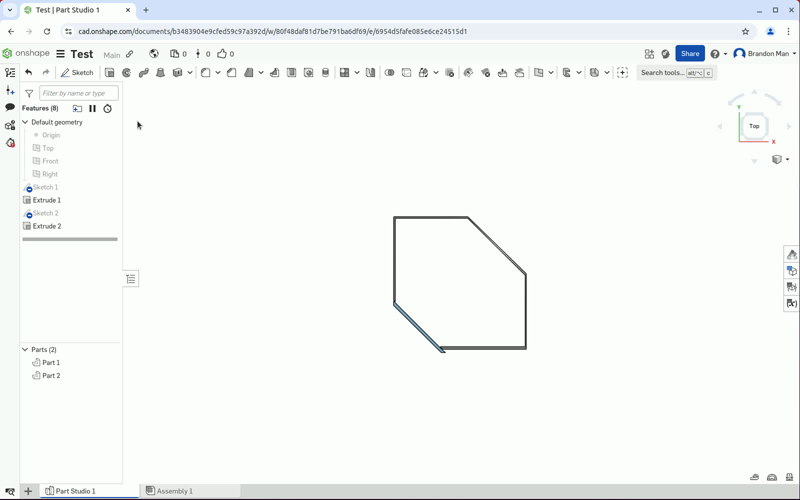
key(shift+7)
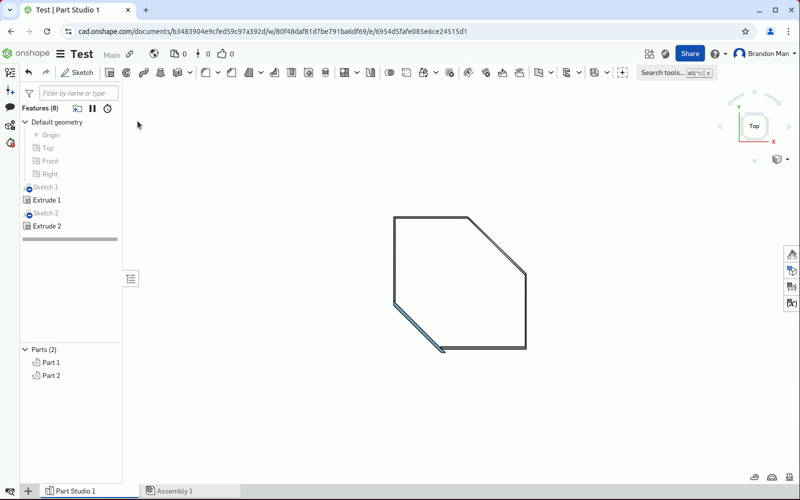
key(up, 3)
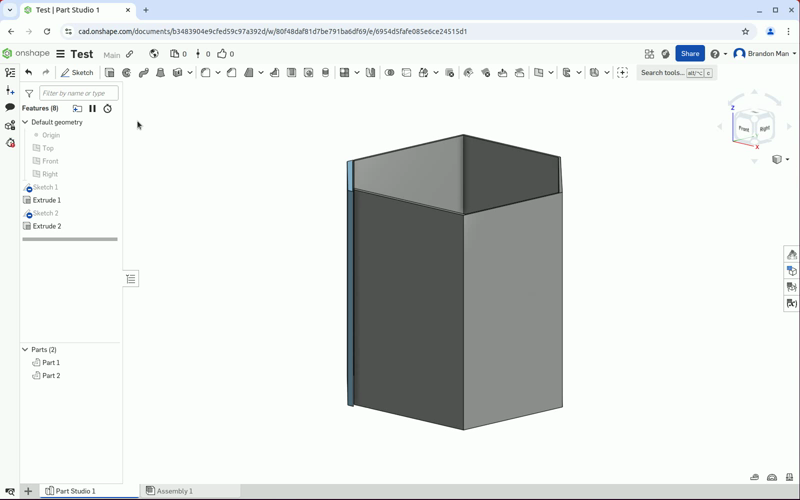
key(left, 3)
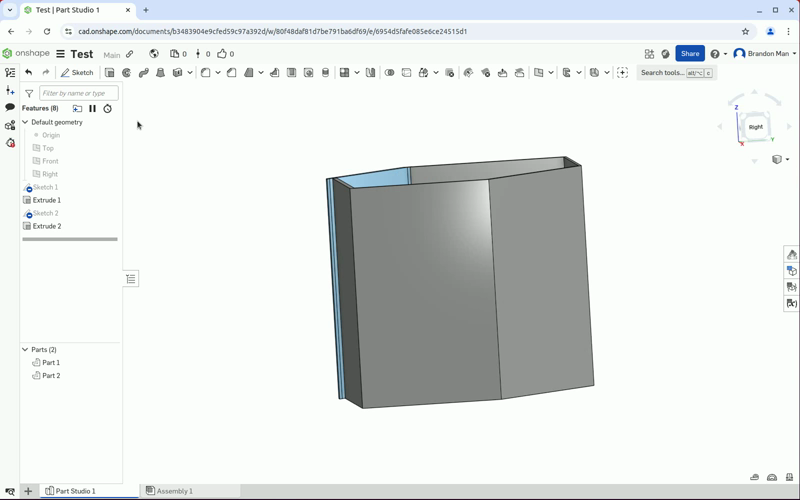
key(right, 3)
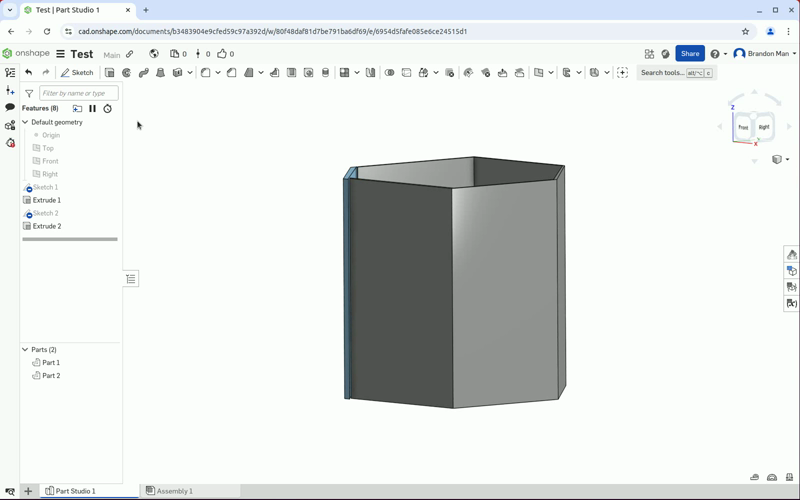
key(down, 3)
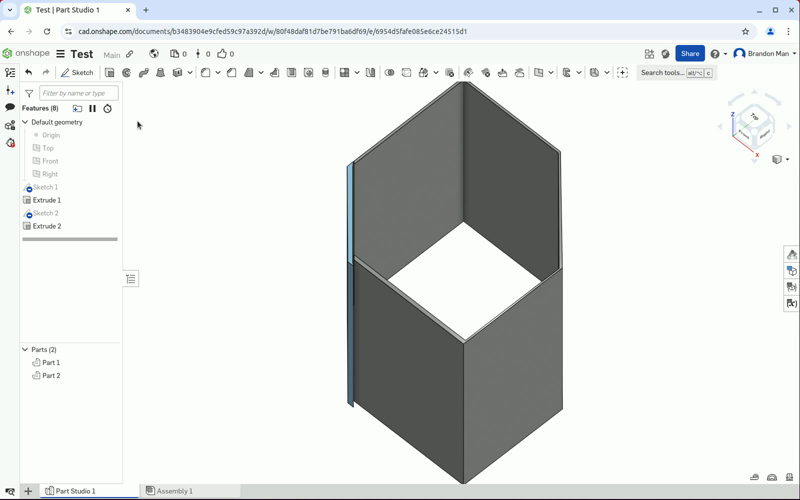
mouse_move(73, 189)
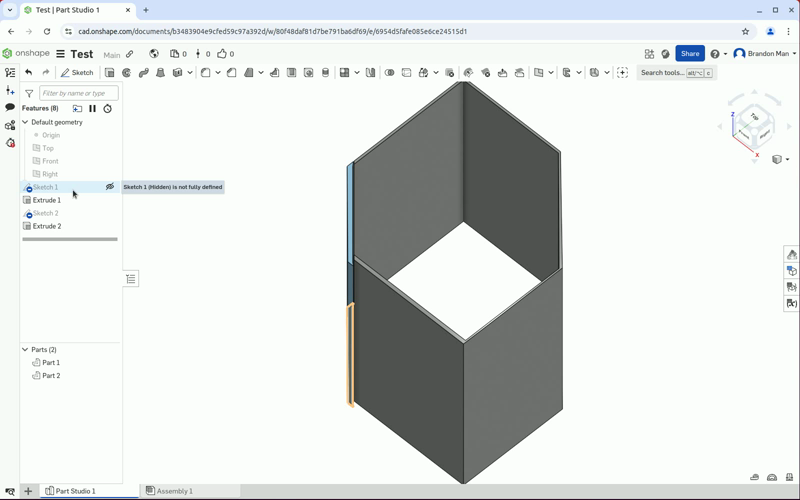
click(73, 189)